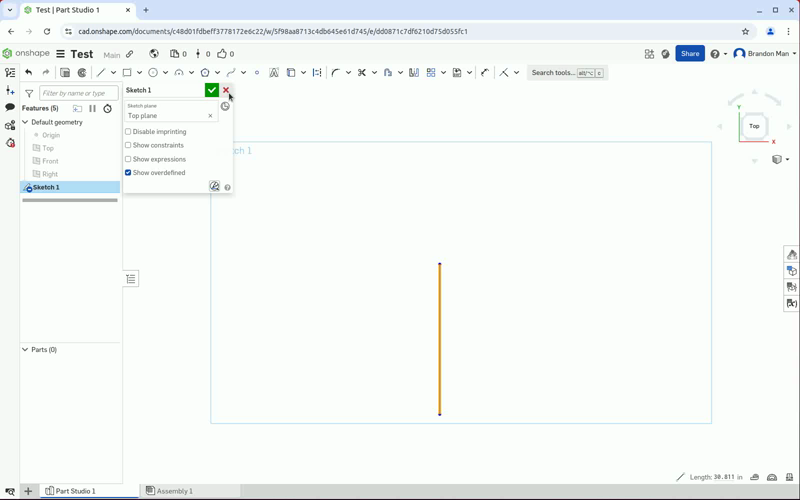
key(shift+h)
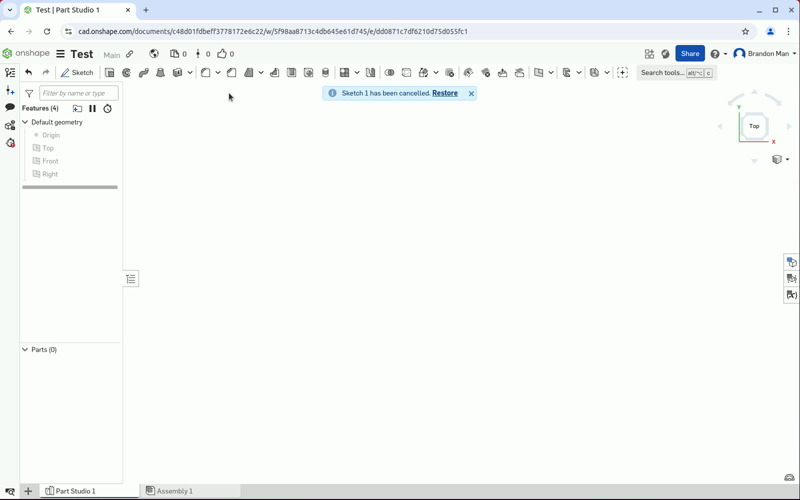
mouse_move(73, 352)
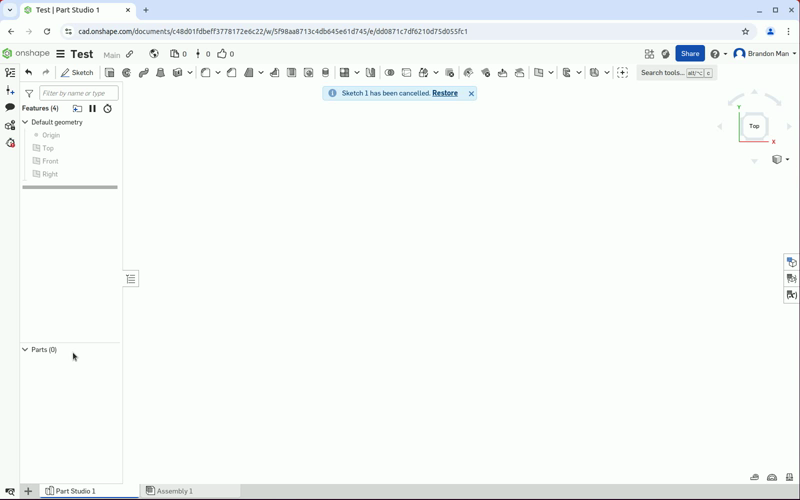
key(y)
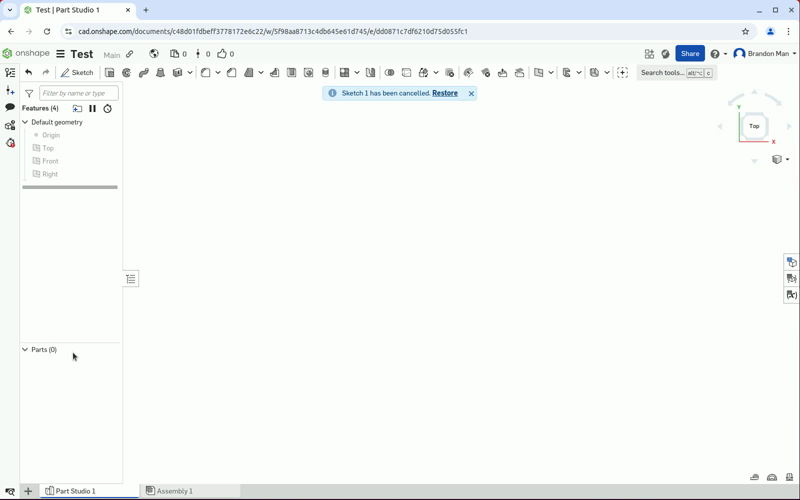
key(shift+p)
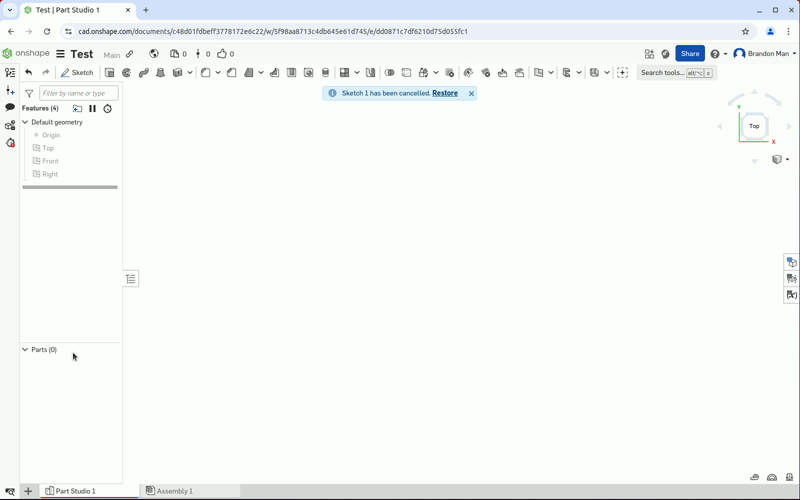
key(space)
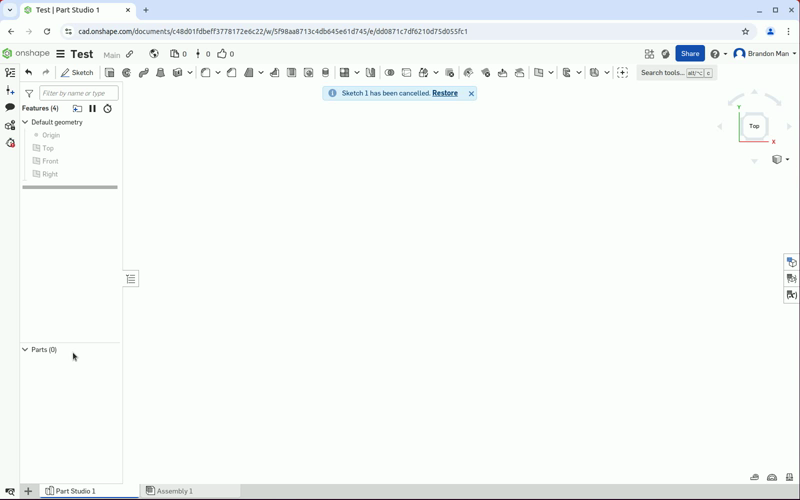
key_down(shift)
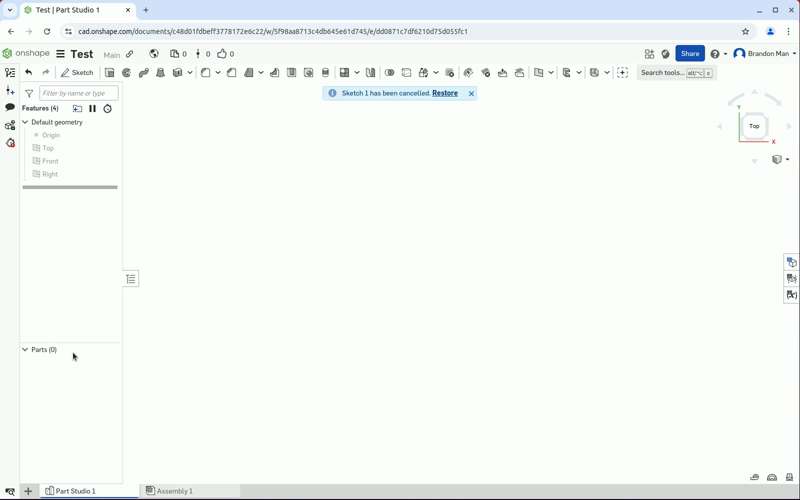
key(up)
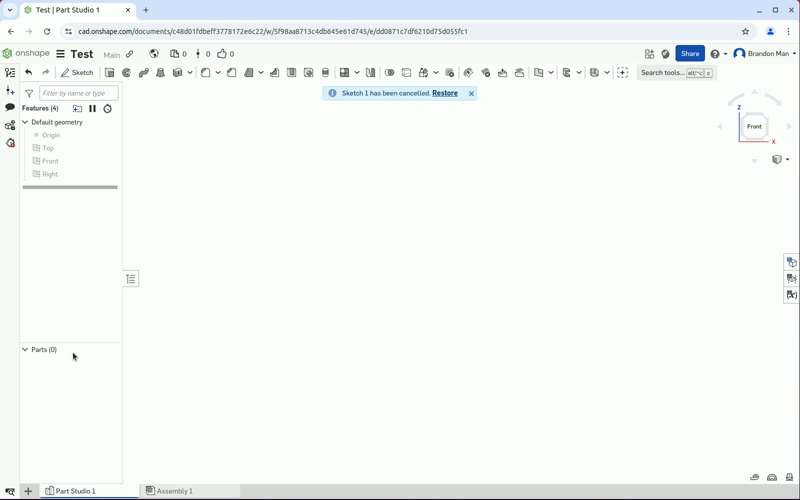
key_up(shift)
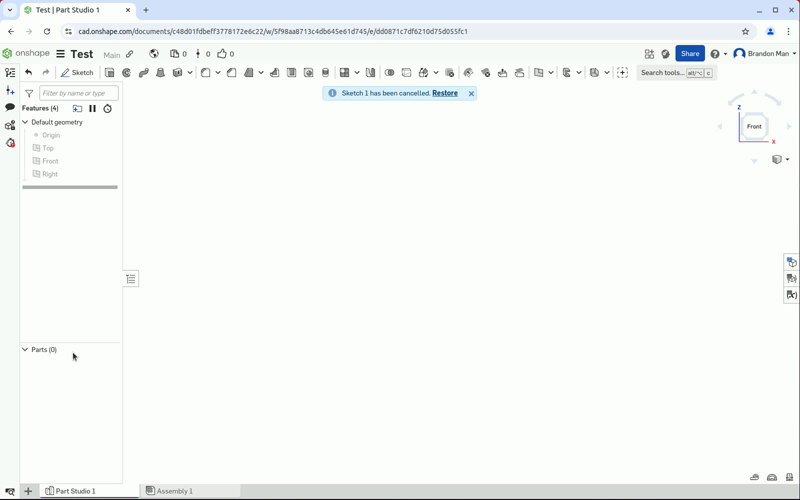
mouse_move(73, 352)
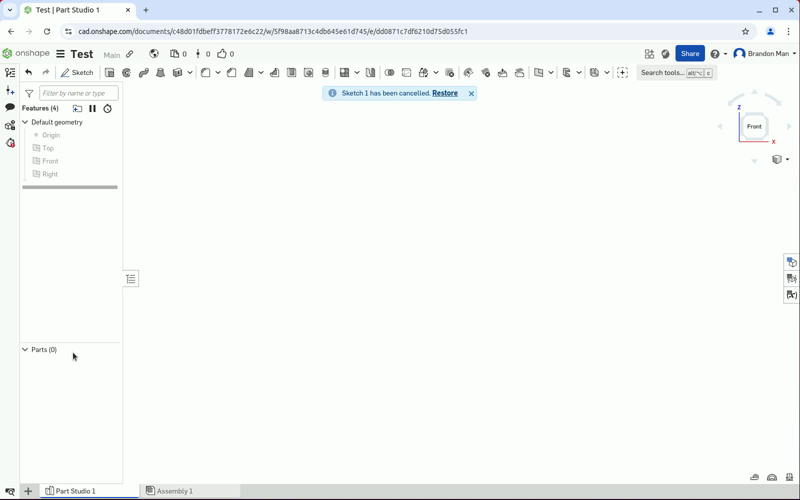
key(shift+y)
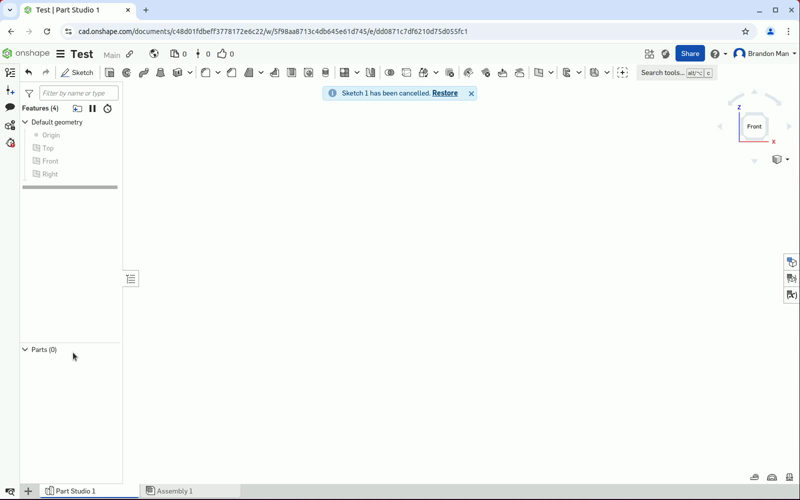
key(shift+s)
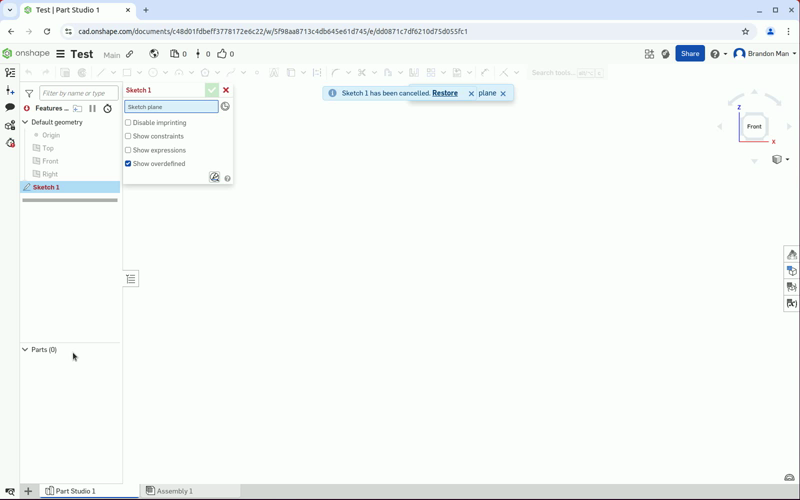
mouse_move(73, 163)
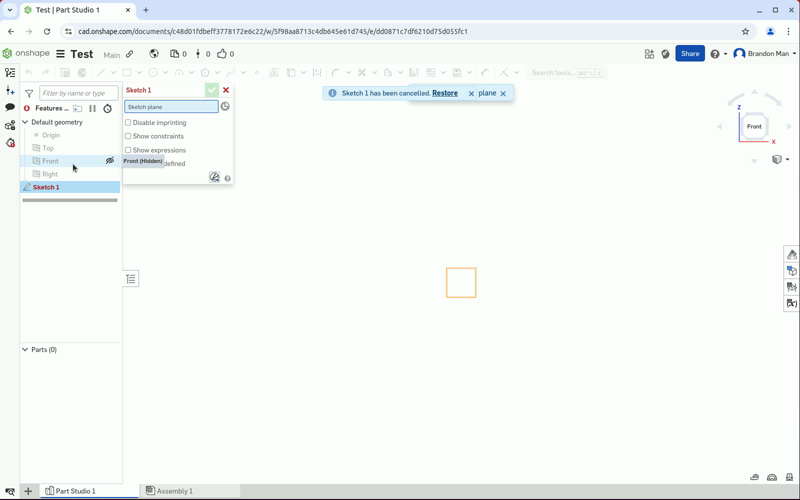
click(73, 163)
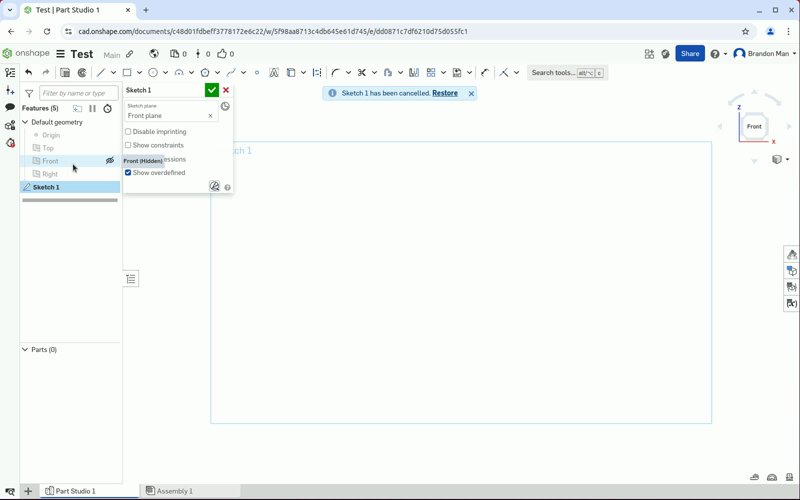
mouse_move(73, 352)
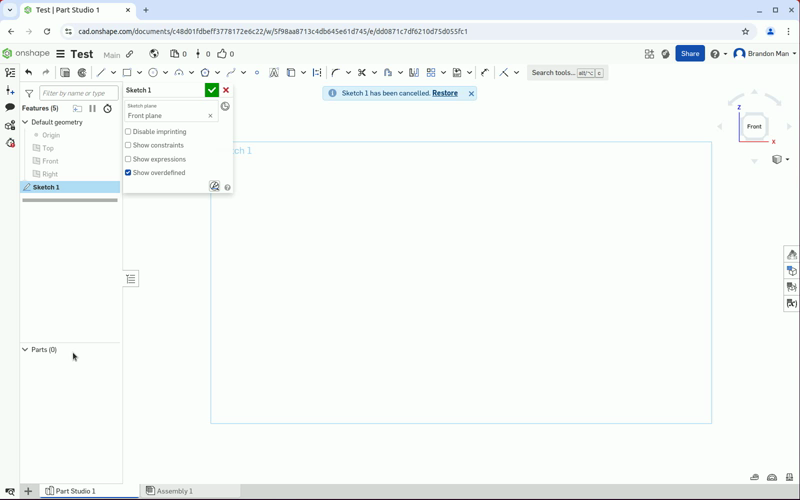
key(y)
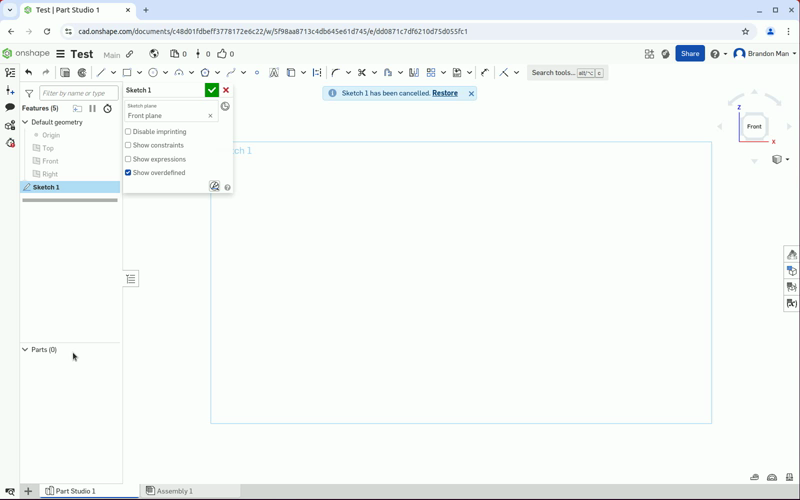
key(l)
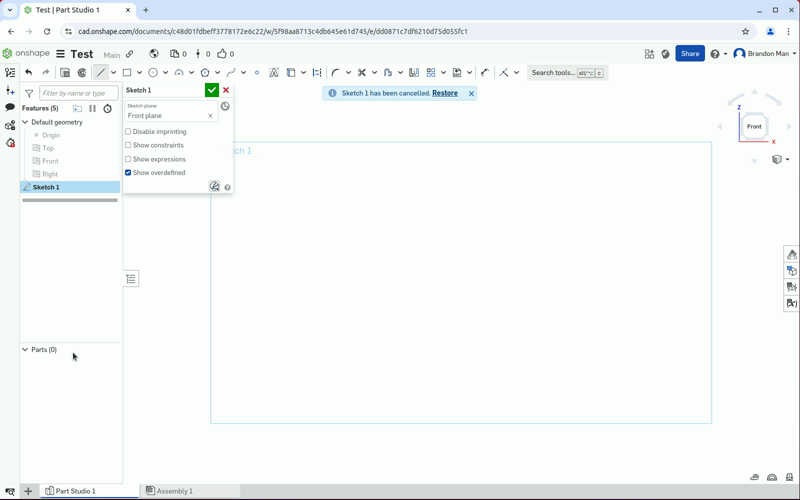
key_down(shift)
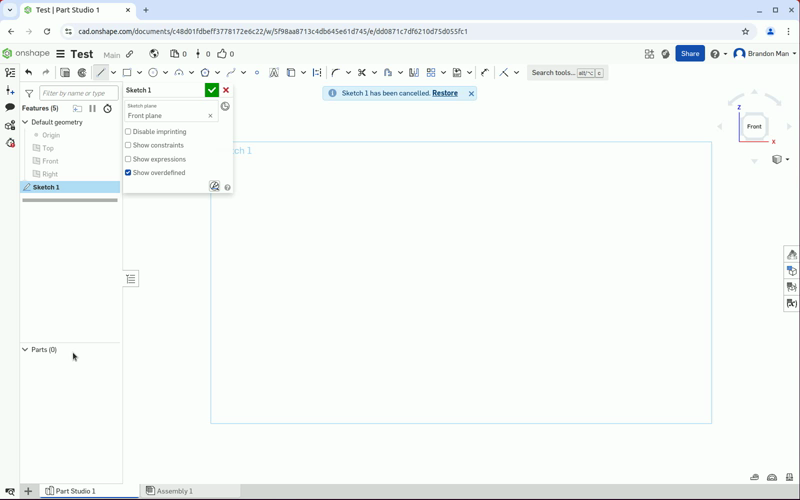
mouse_move(460, 282)
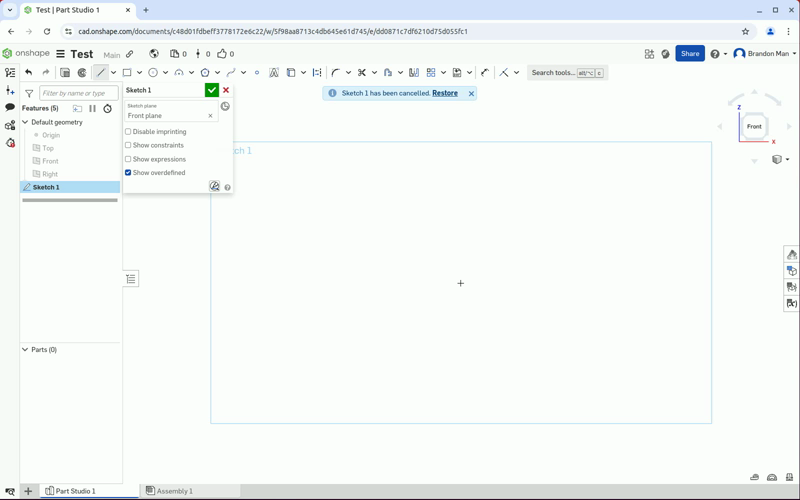
click(460, 282)
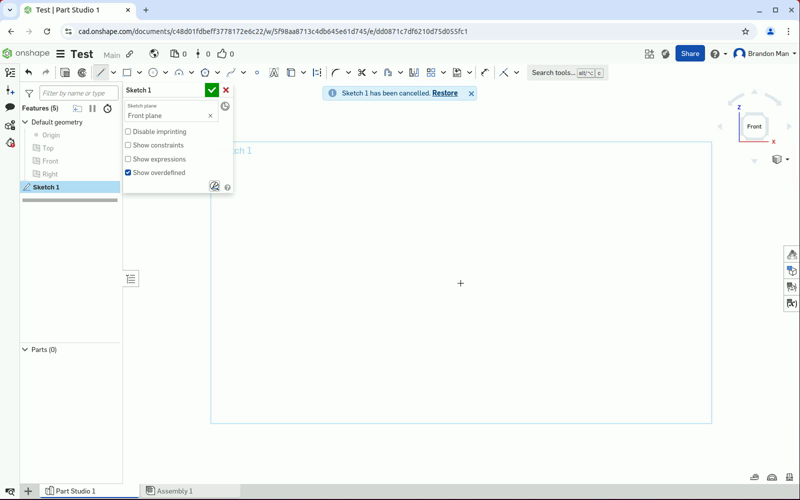
key_up(shift)
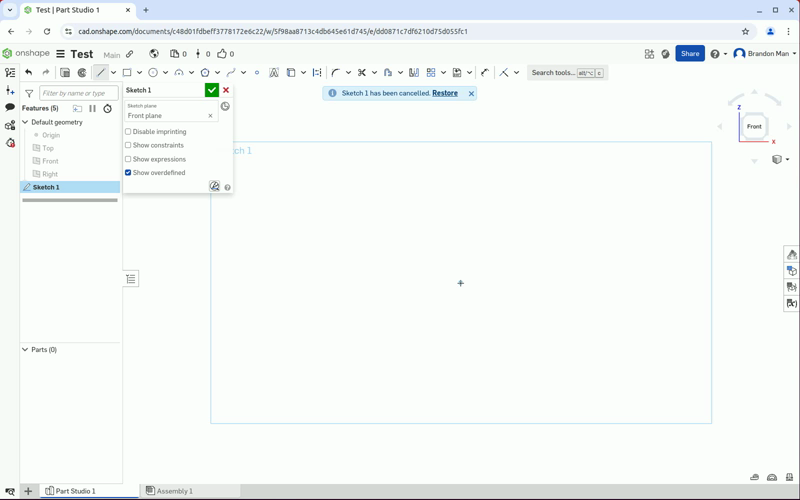
key_down(shift)
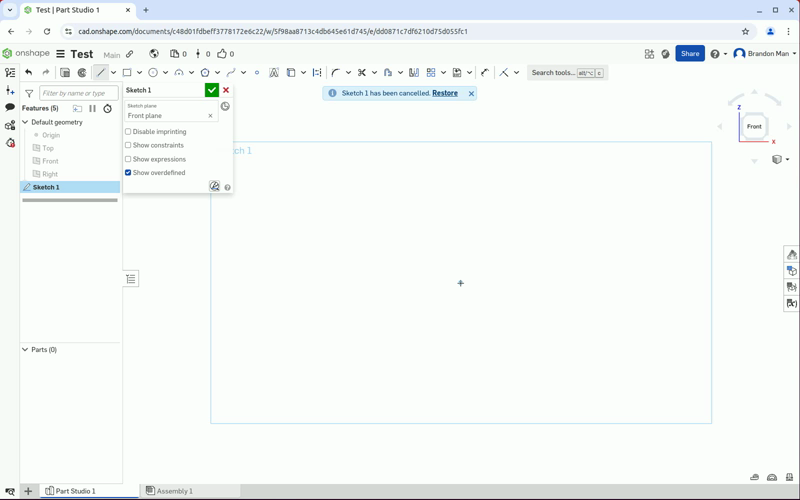
mouse_move(573, 282)
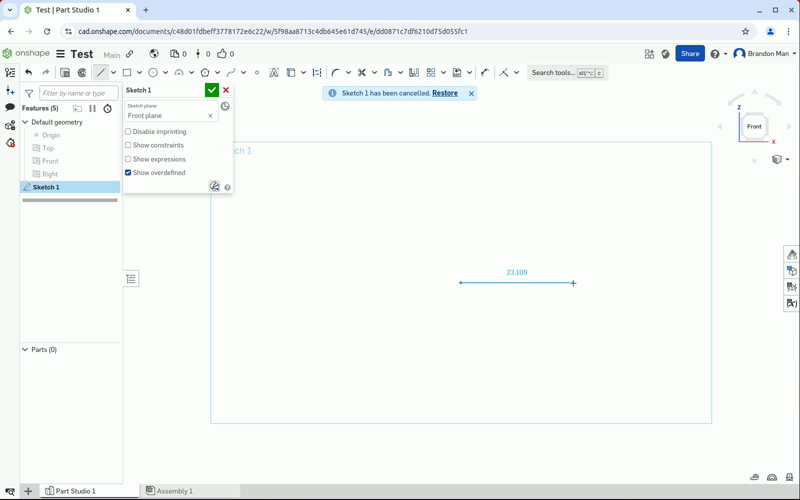
click(573, 282)
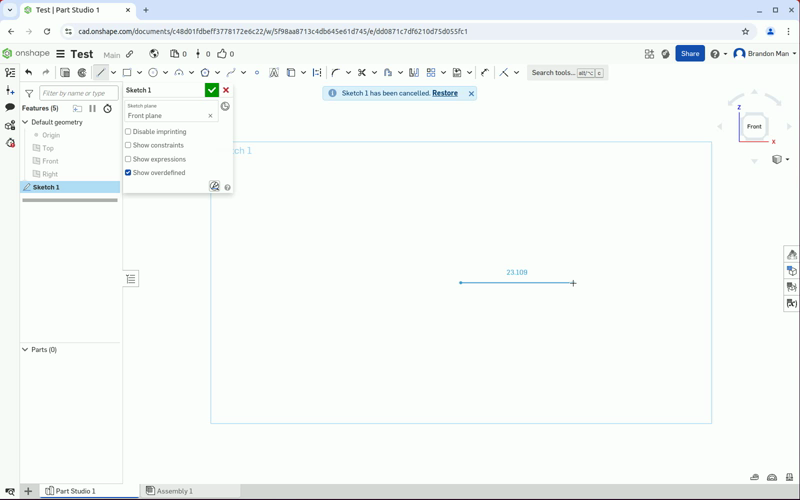
key_up(shift)
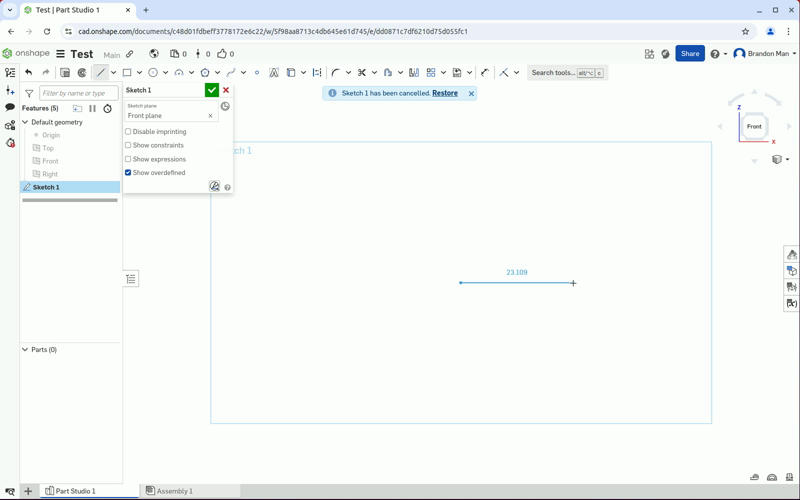
key_down(shift)
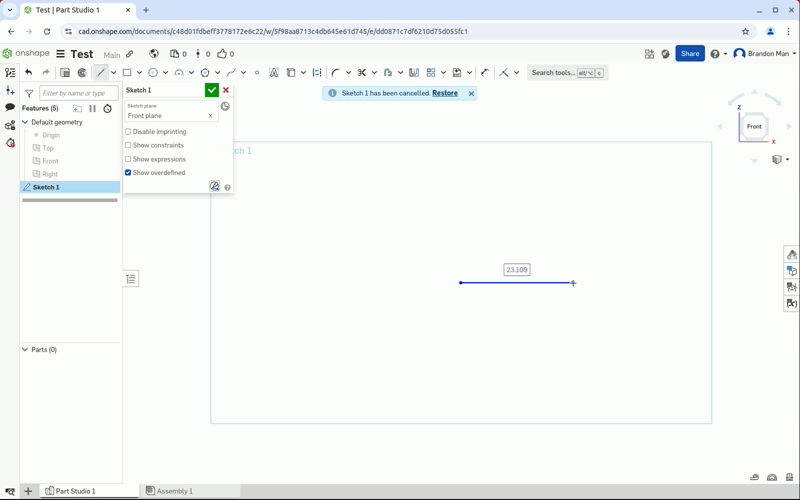
mouse_move(573, 208)
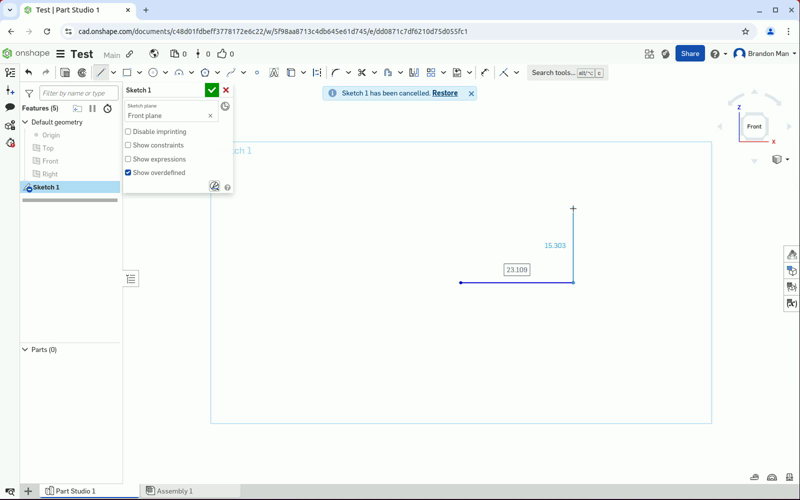
click(573, 208)
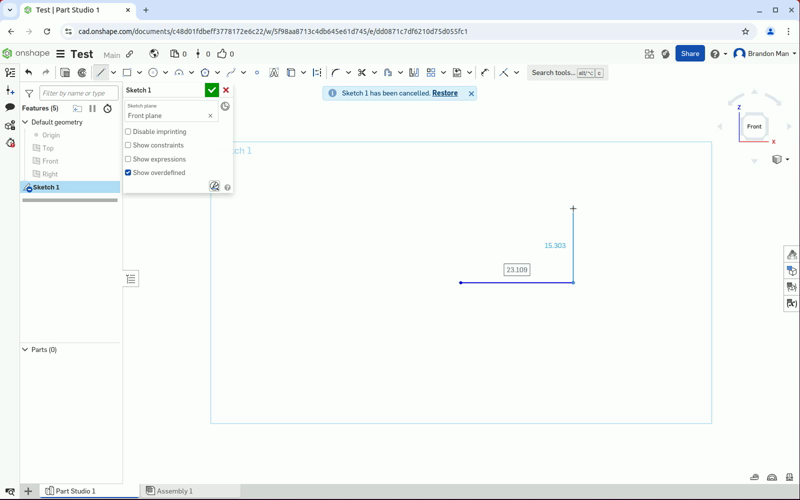
key_up(shift)
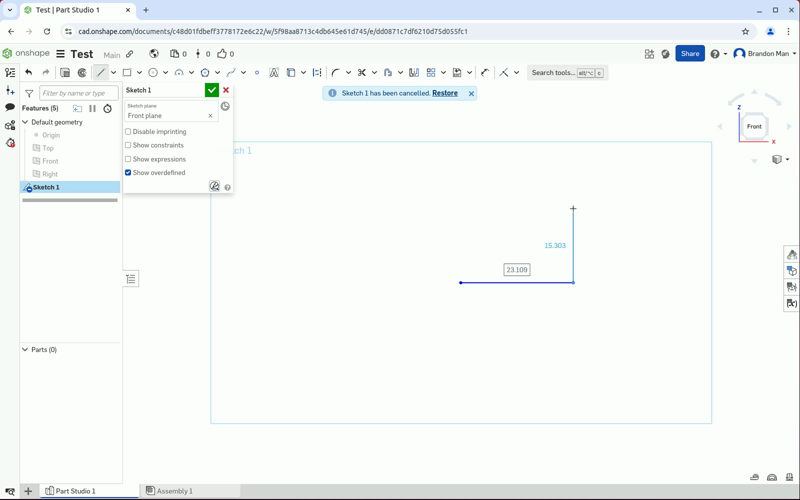
key_down(shift)
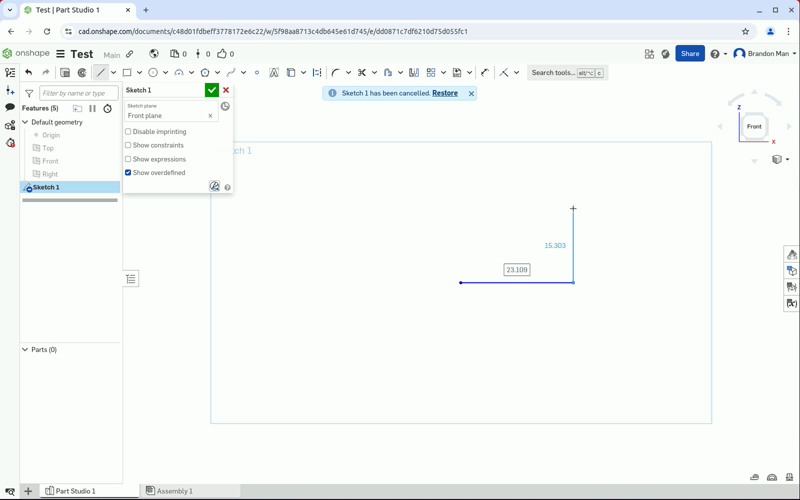
mouse_move(589, 208)
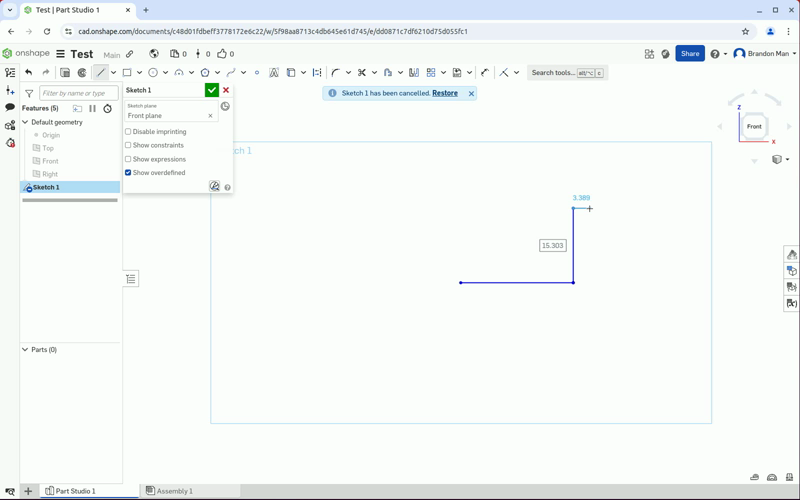
mouse_move(535, 208)
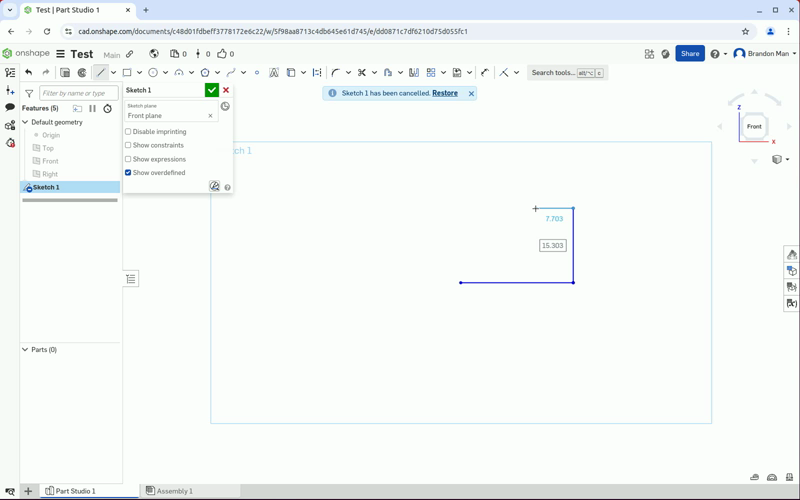
click(535, 208)
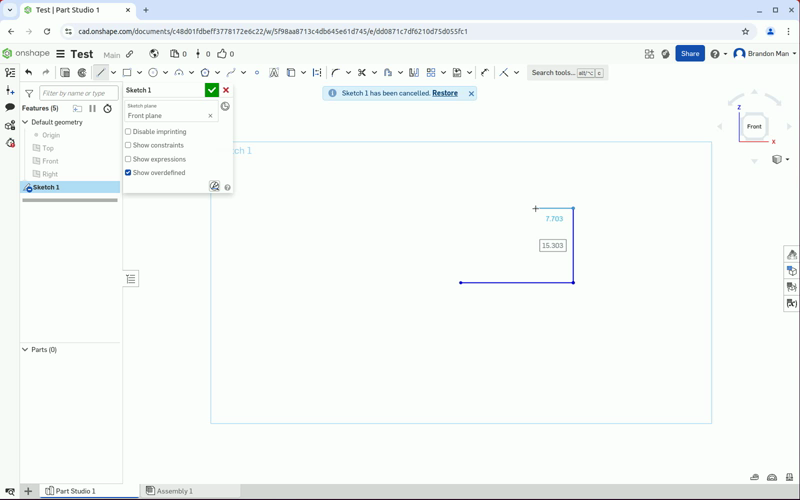
key_up(shift)
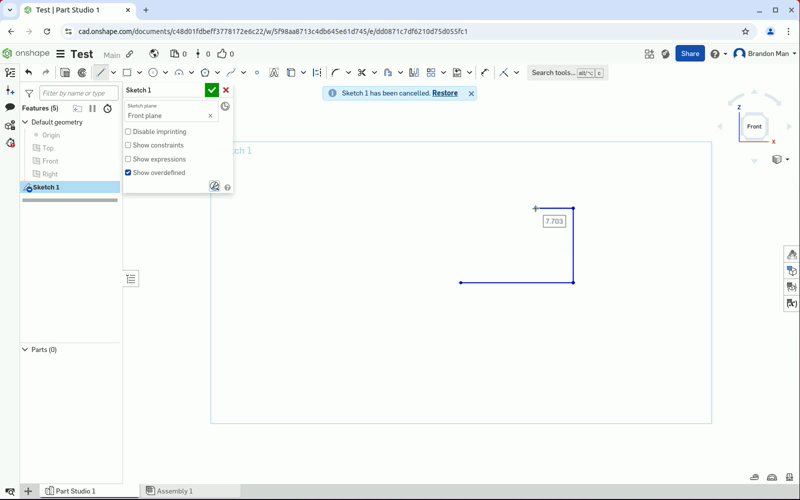
key_down(shift)
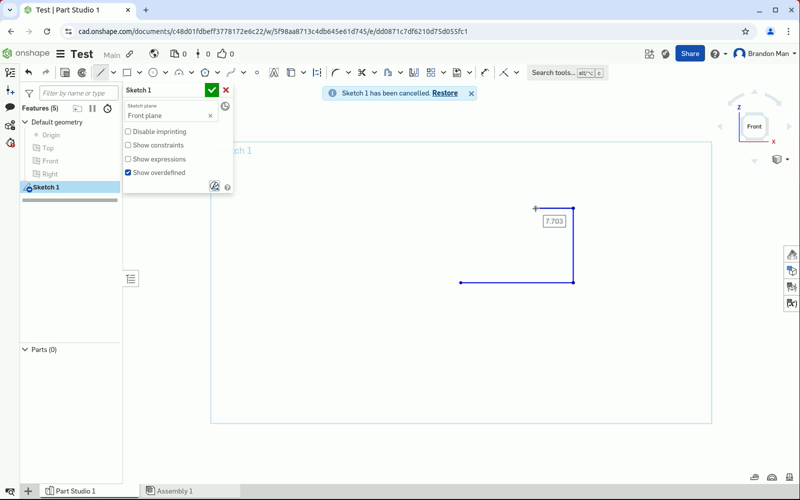
mouse_move(460, 264)
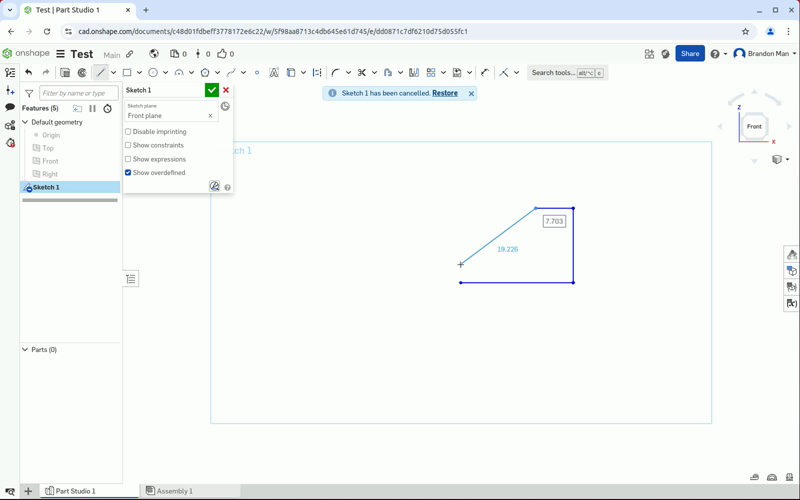
click(460, 264)
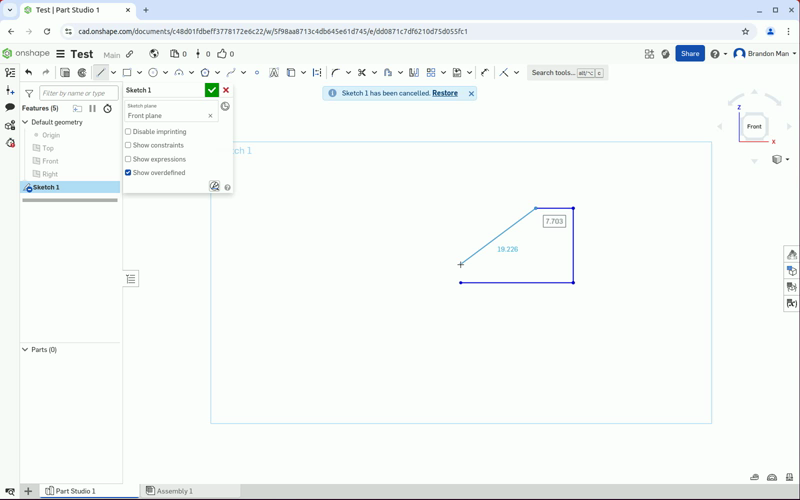
key_up(shift)
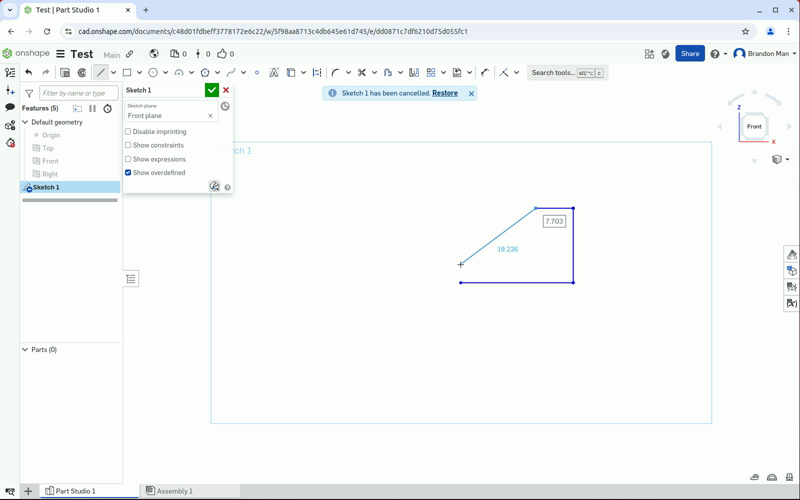
mouse_move(490, 264)
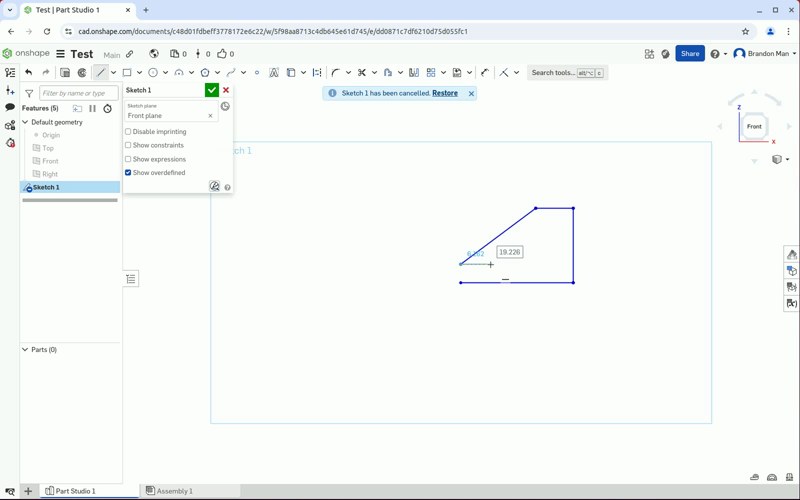
key_down(shift)
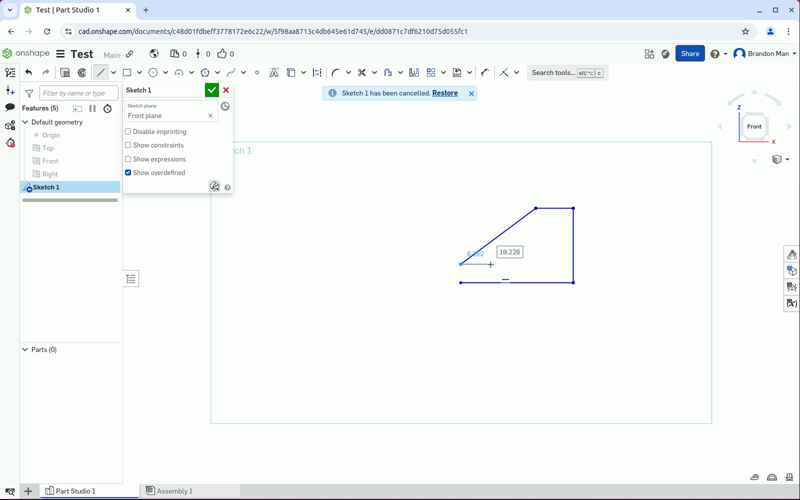
mouse_move(460, 282)
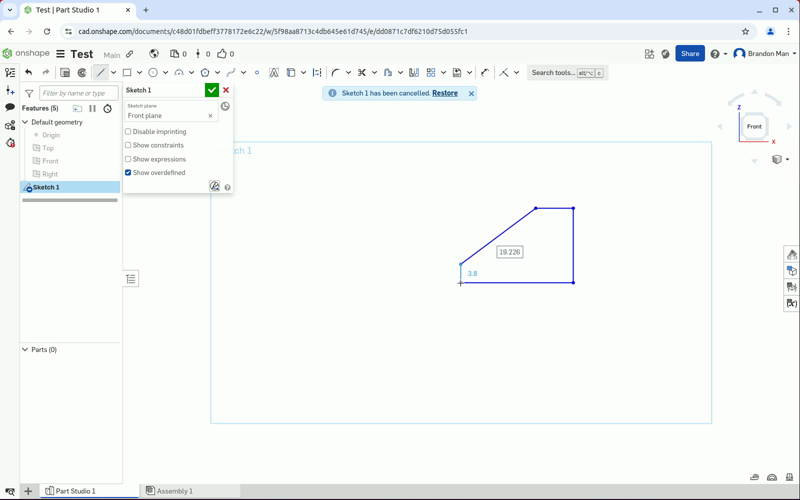
key_up(shift)
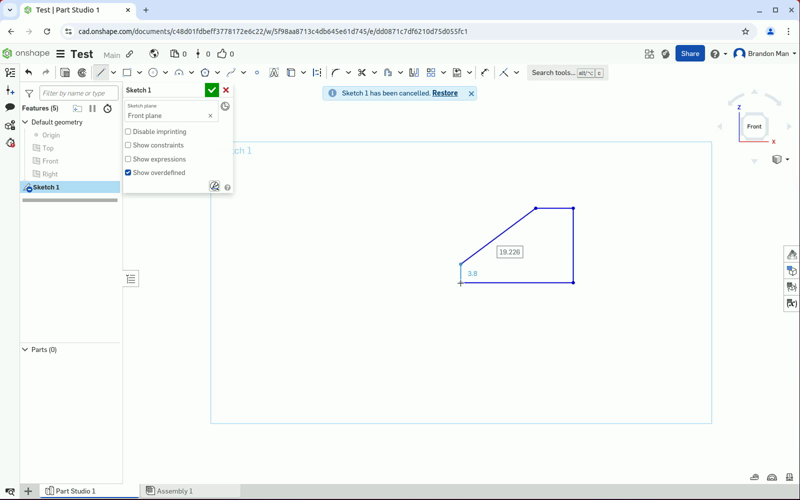
click(460, 282)
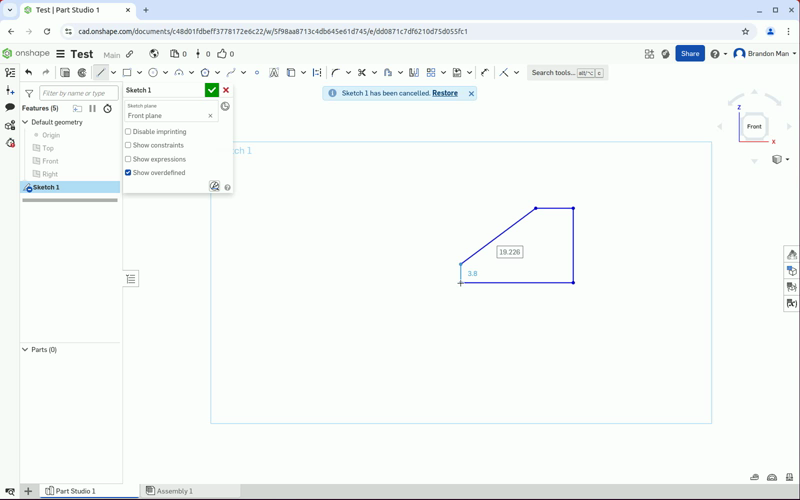
key(esc)
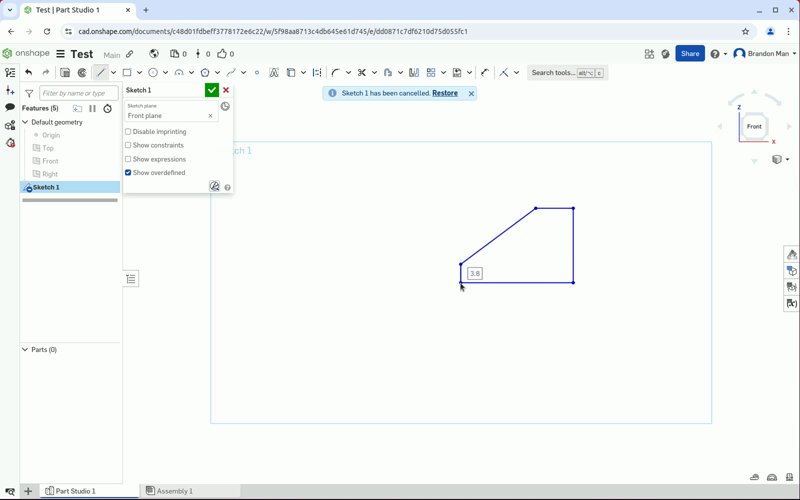
mouse_move(557, 227)
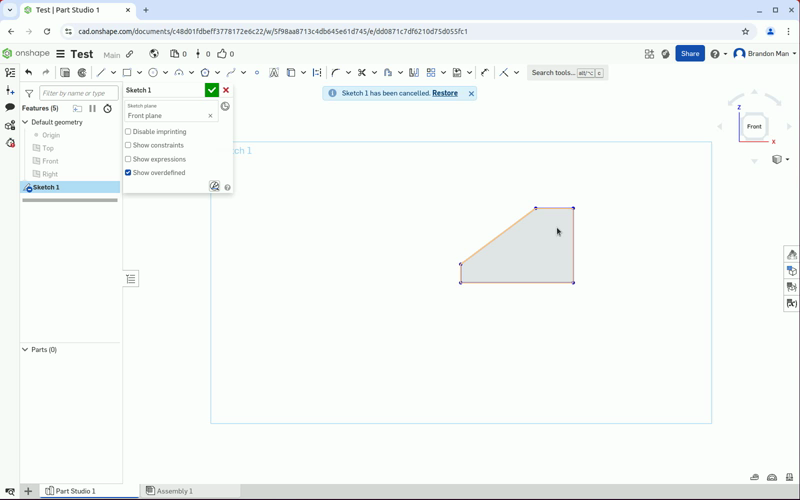
click(557, 227)
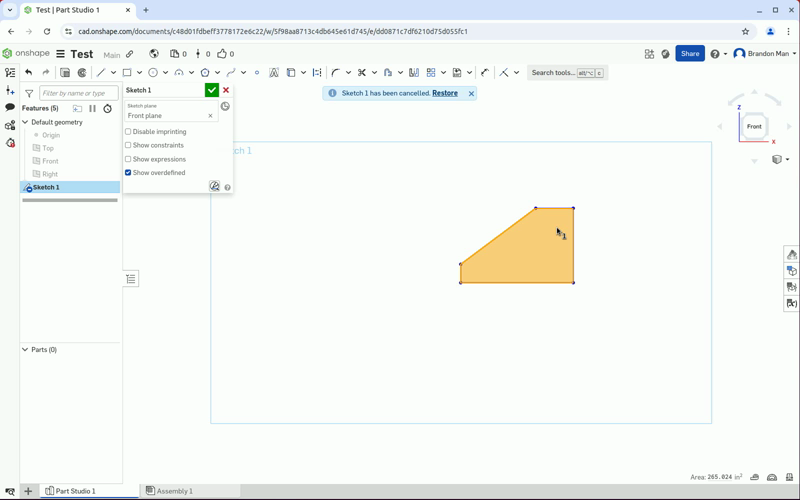
mouse_move(73, 352)
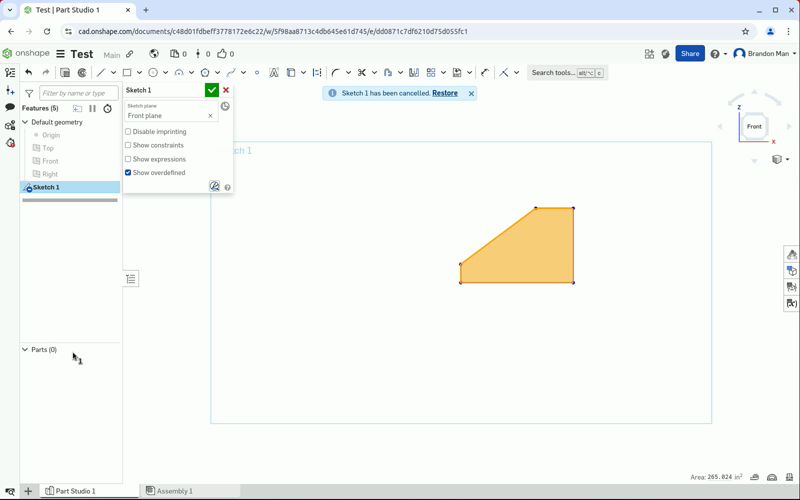
key(shift+y)
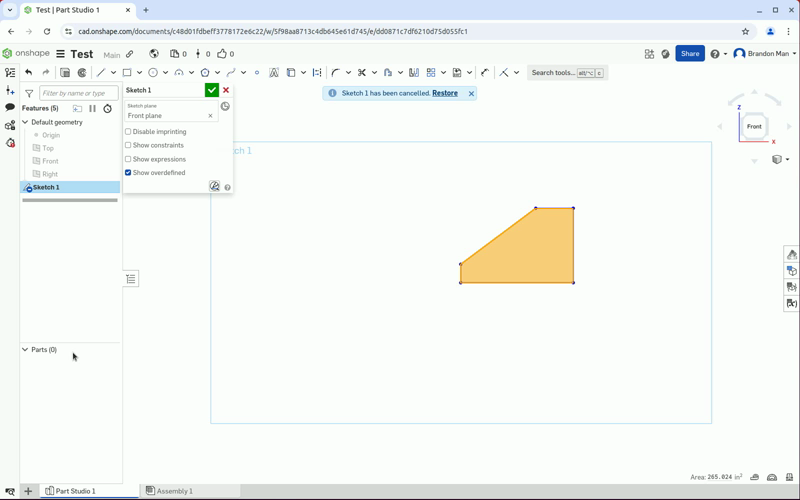
key(shift+e)
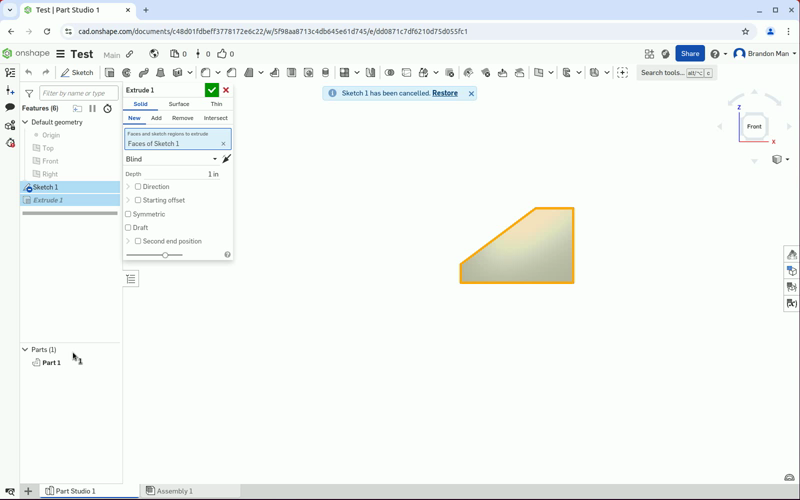
mouse_move(143, 106)
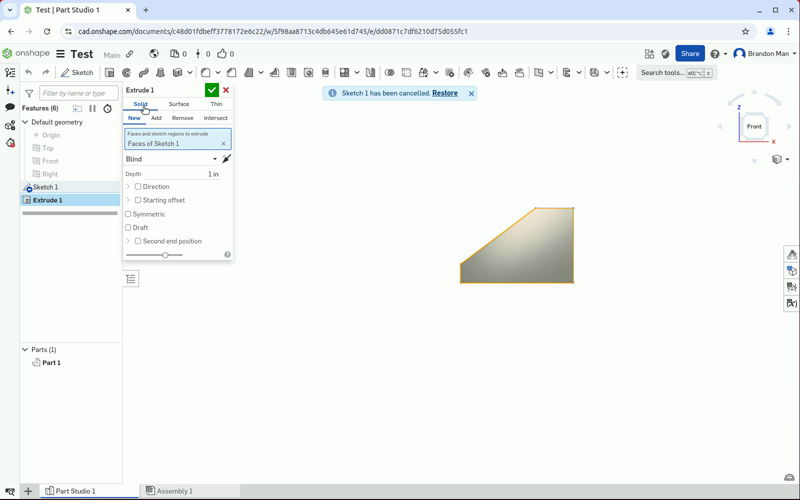
click(143, 106)
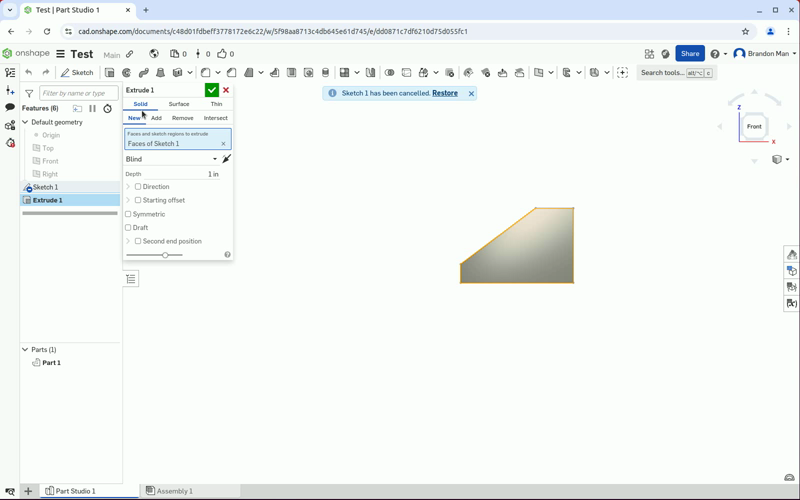
mouse_move(137, 120)
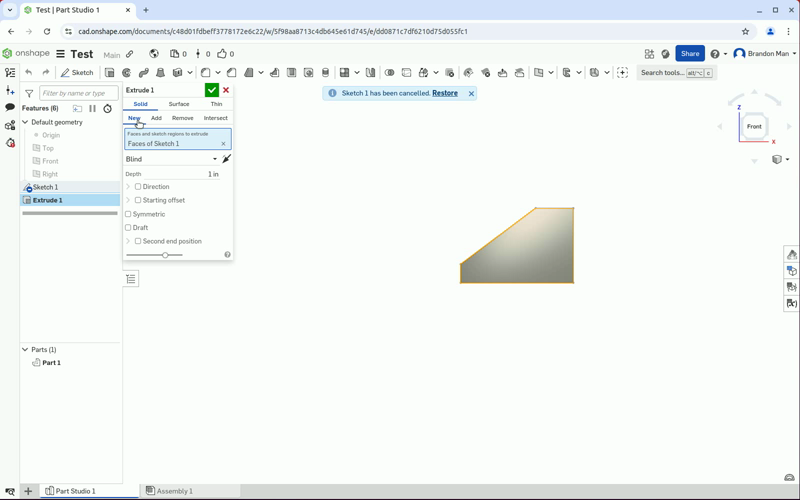
click(137, 120)
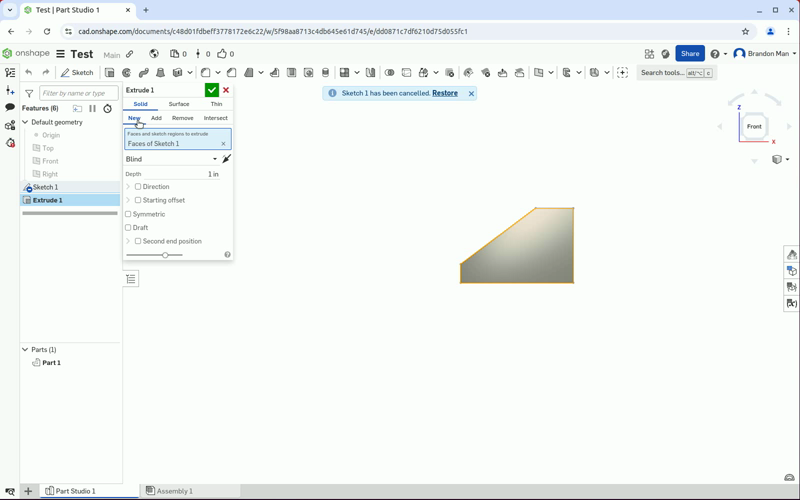
key(tab, 4)
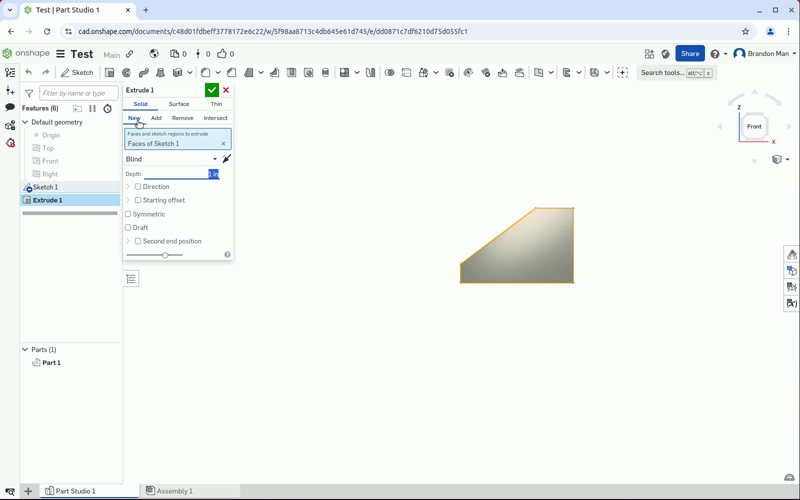
text(7.703)
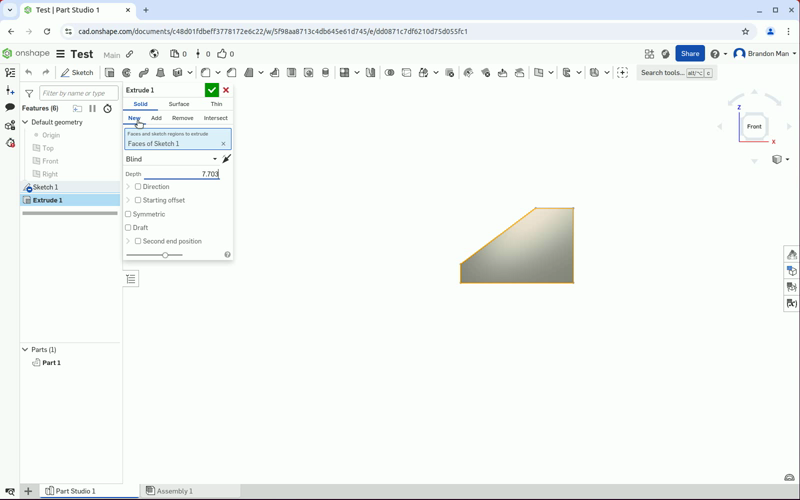
key(enter)
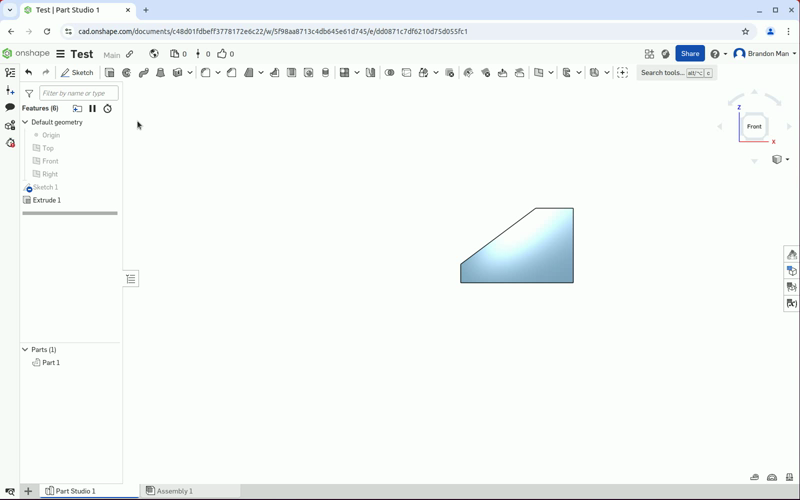
key(shift+h)
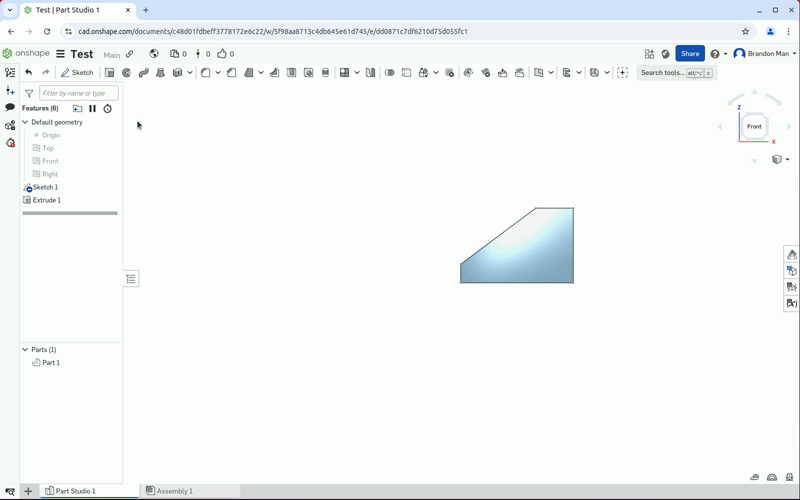
key(shift+h)
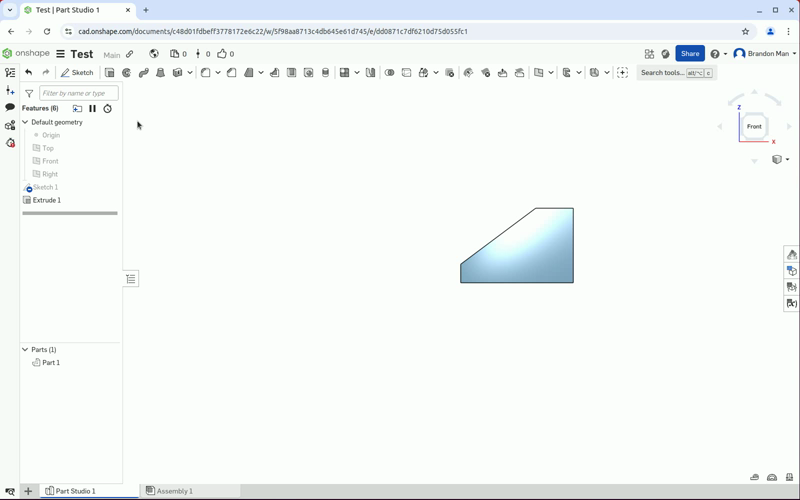
mouse_move(73, 189)
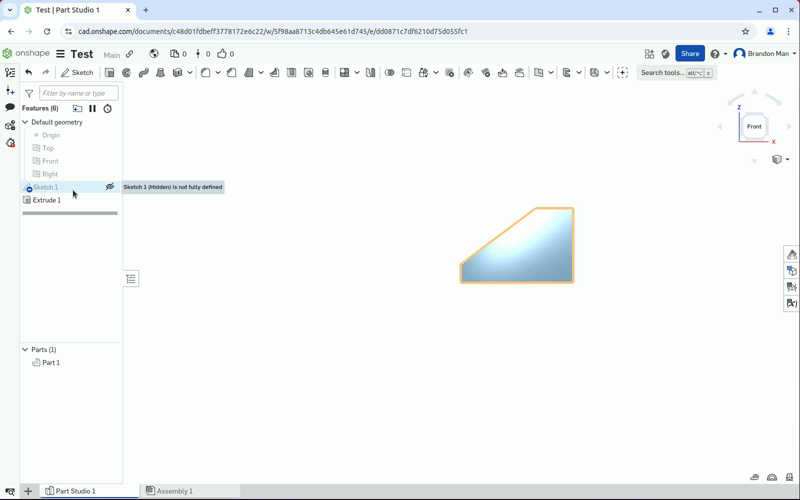
click(73, 189)
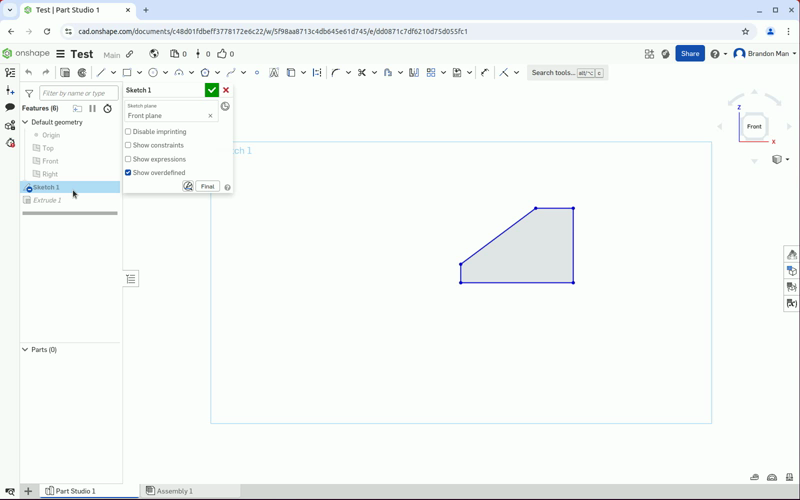
mouse_move(229, 92)
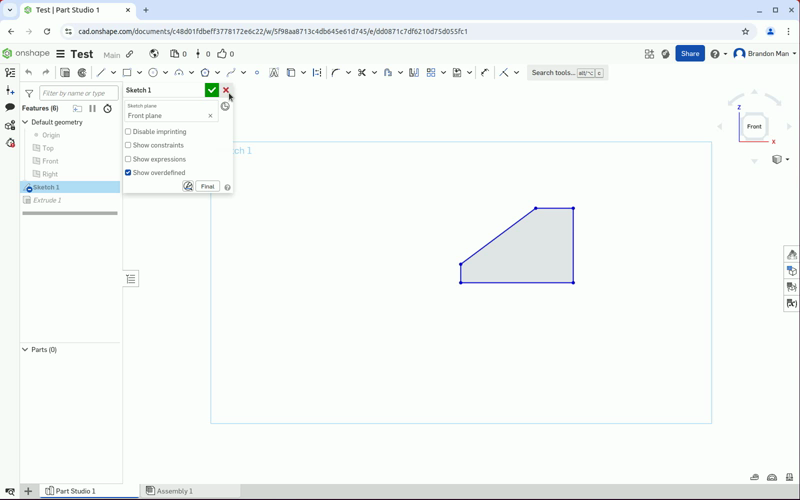
click(229, 92)
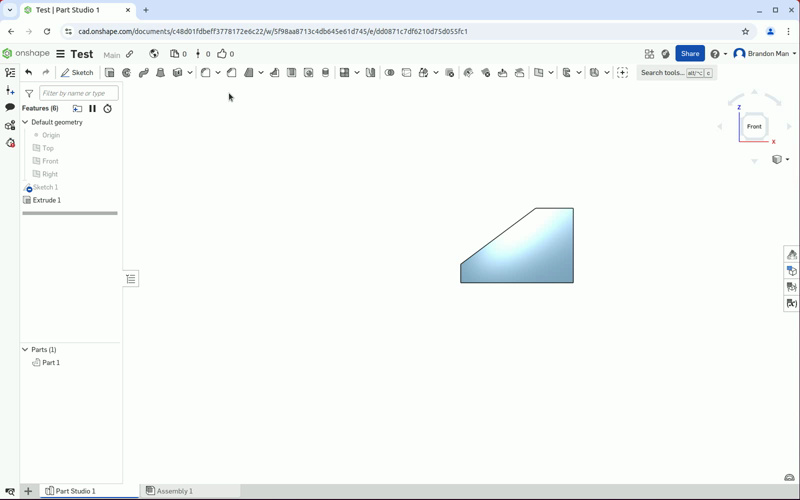
mouse_move(73, 352)
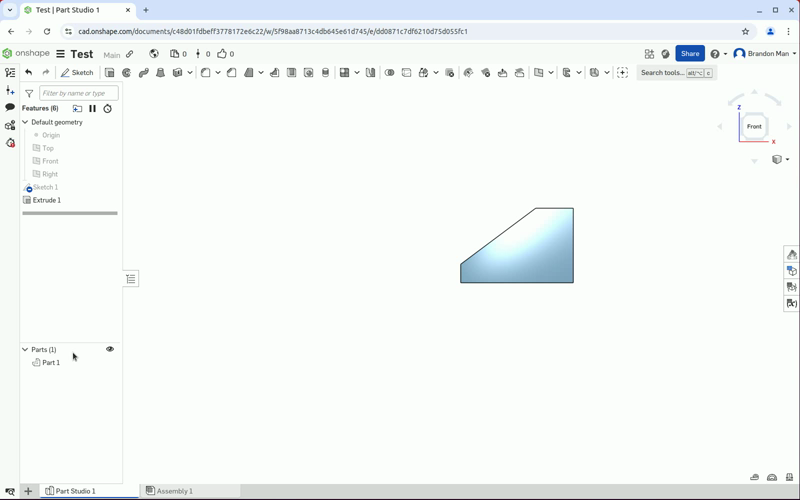
key(y)
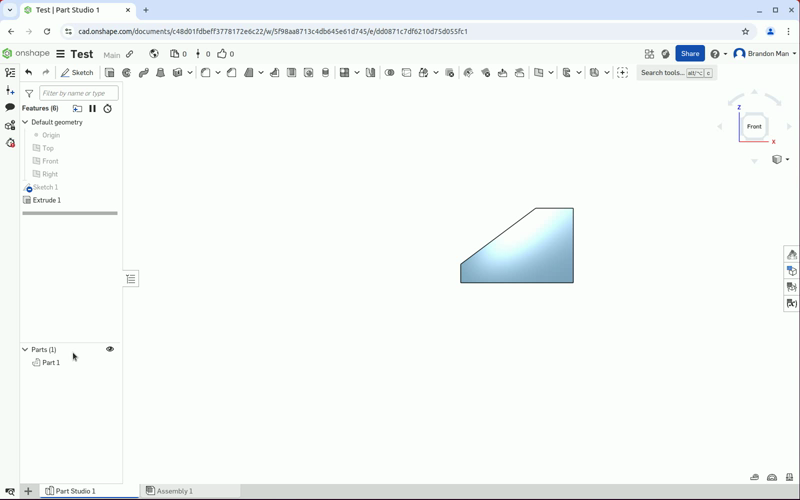
key(shift+p)
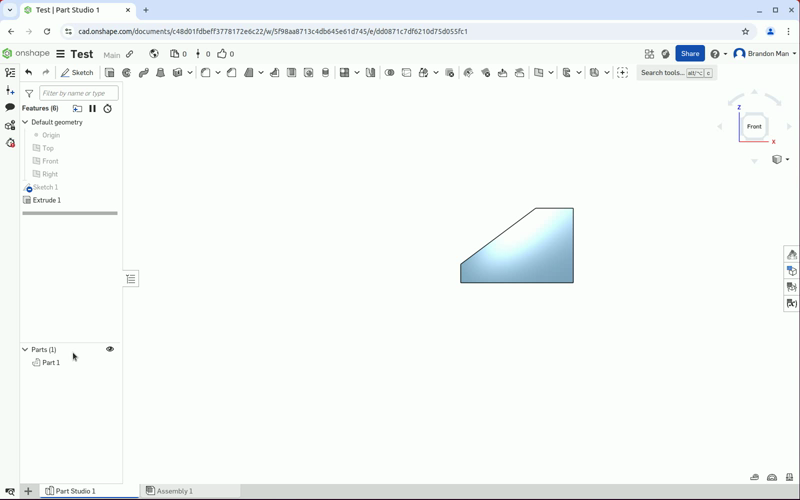
key(space)
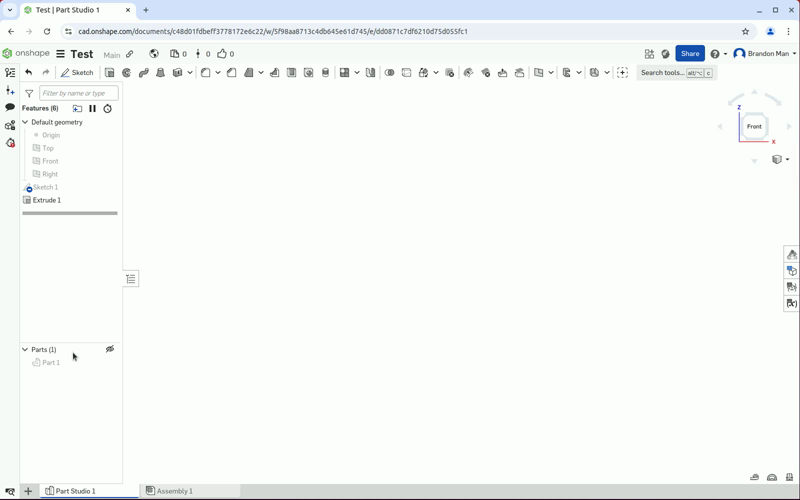
key_down(shift)
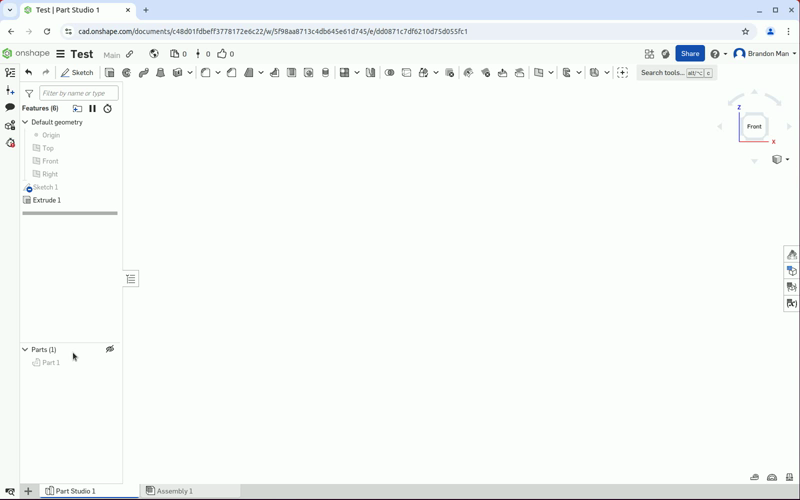
key(down)
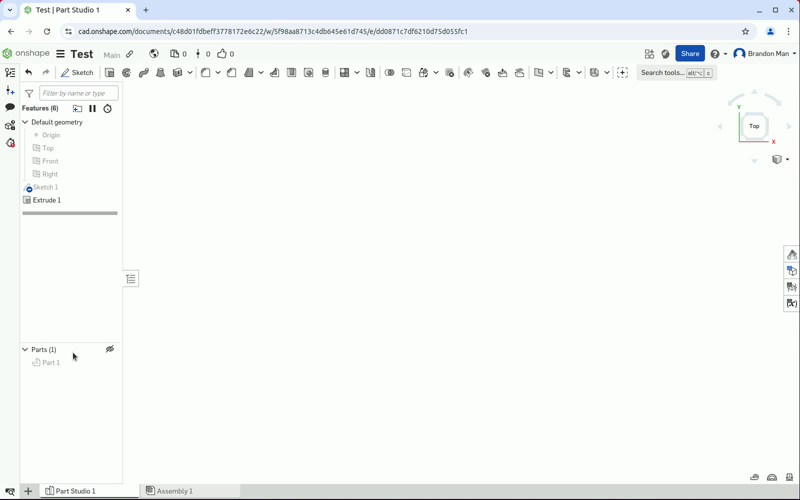
key_up(shift)
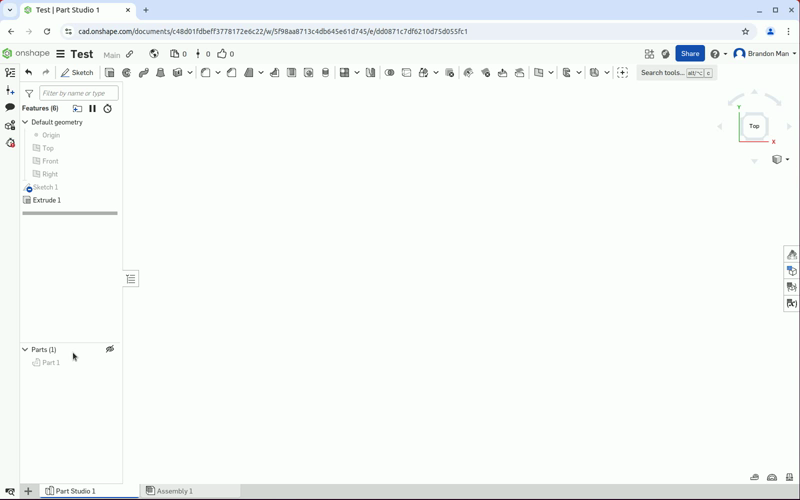
mouse_move(73, 352)
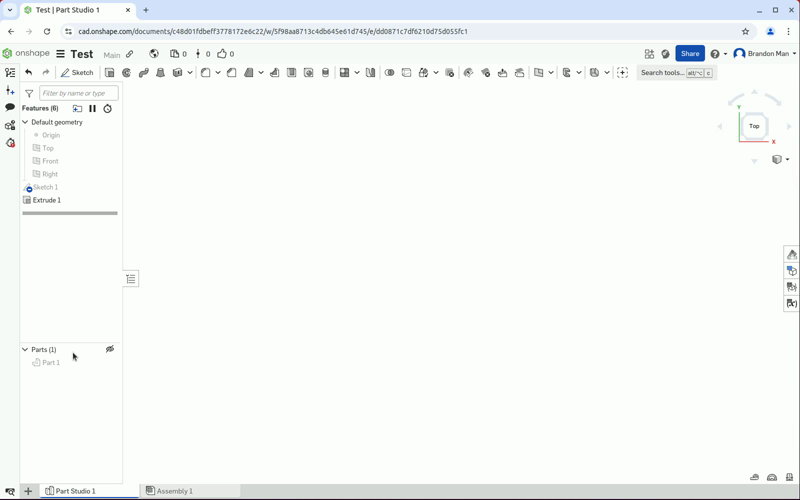
key(shift+y)
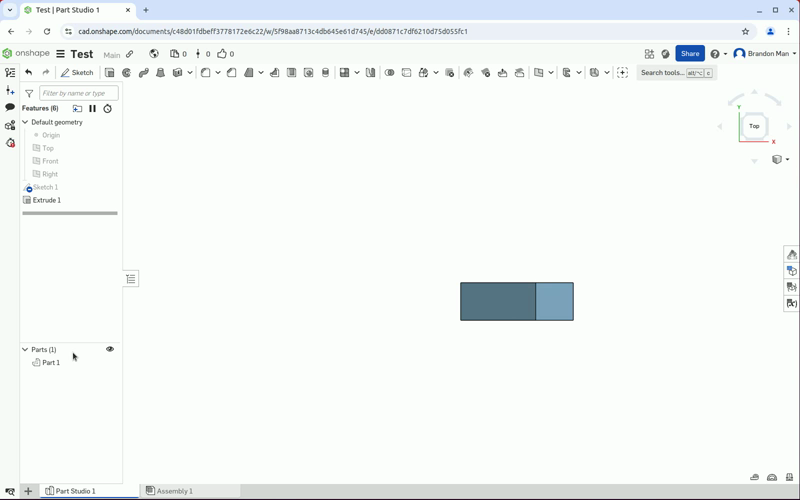
mouse_move(541, 75)
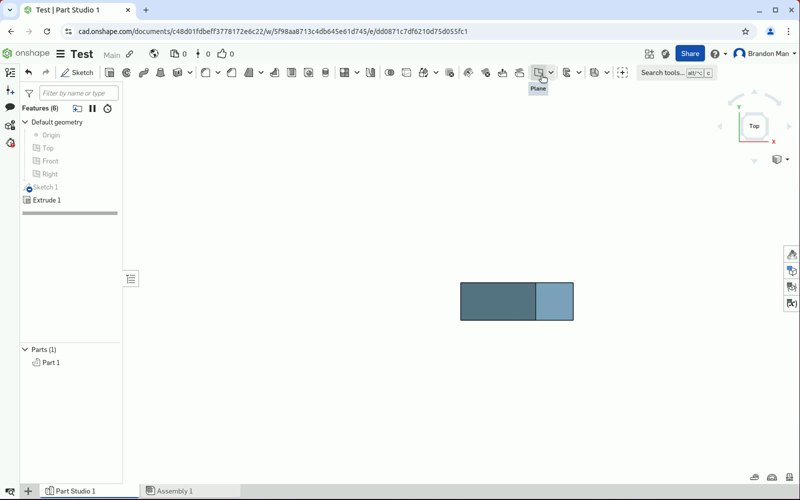
click(541, 75)
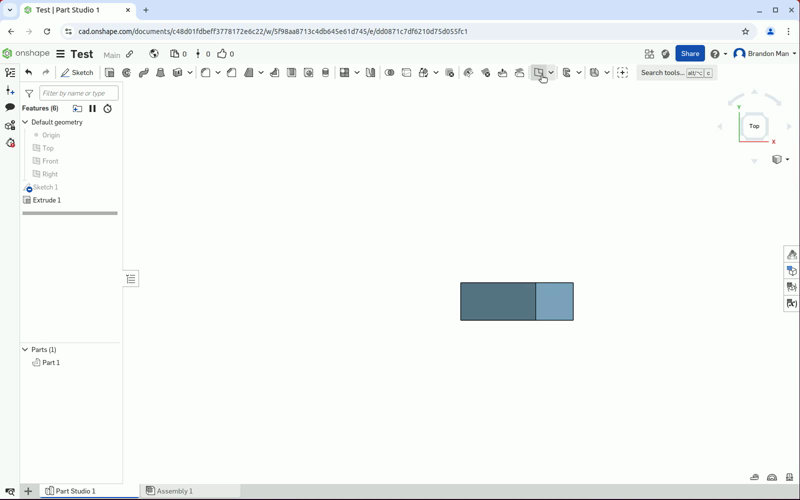
mouse_move(73, 150)
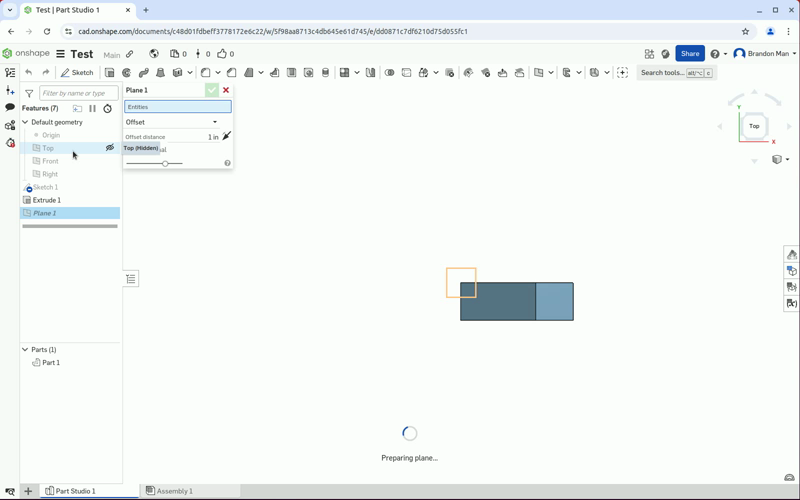
click(73, 150)
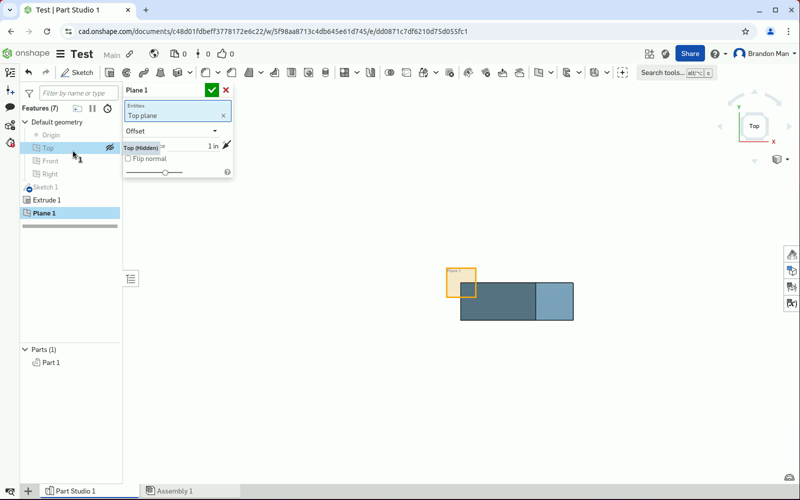
key(tab, 2)
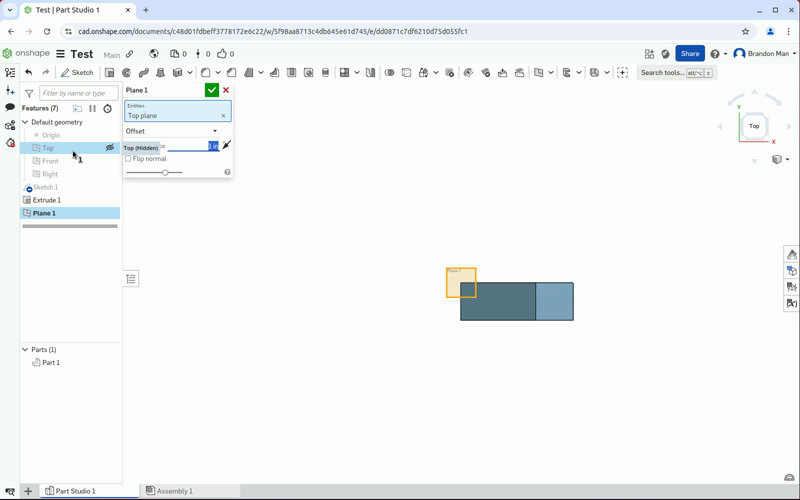
text(15.405)
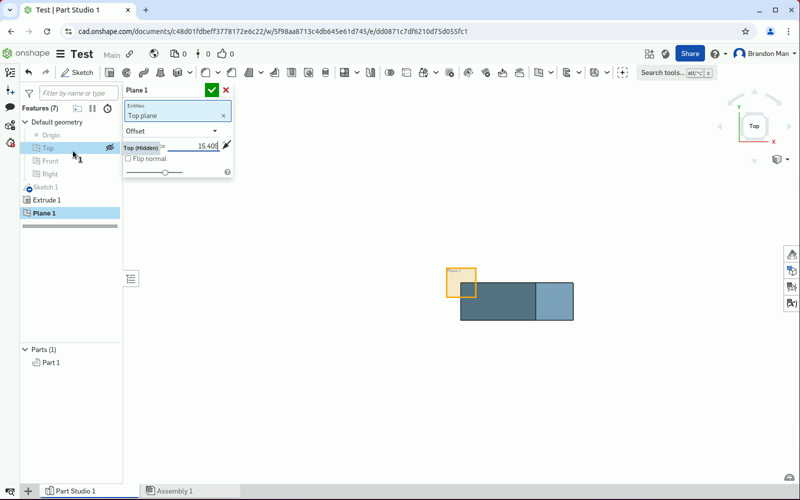
key(enter, 2)
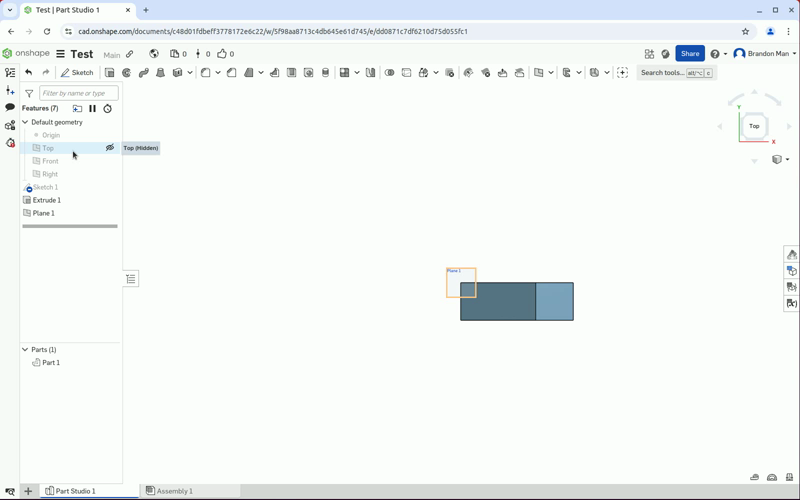
key(shift+s)
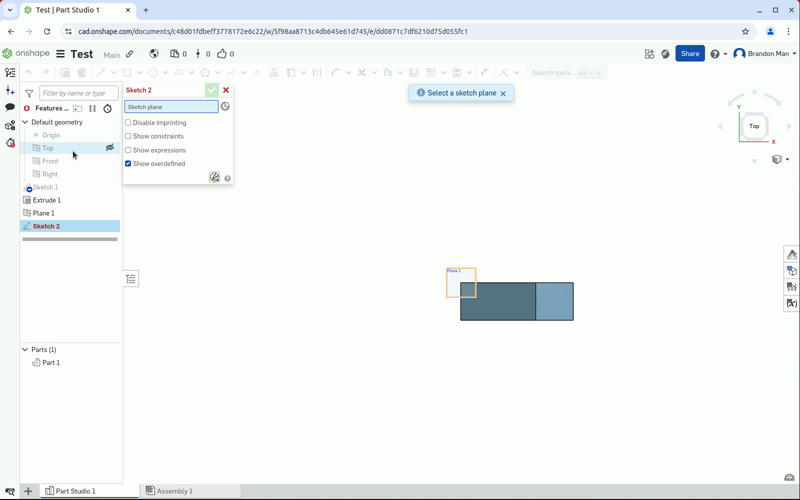
mouse_move(73, 215)
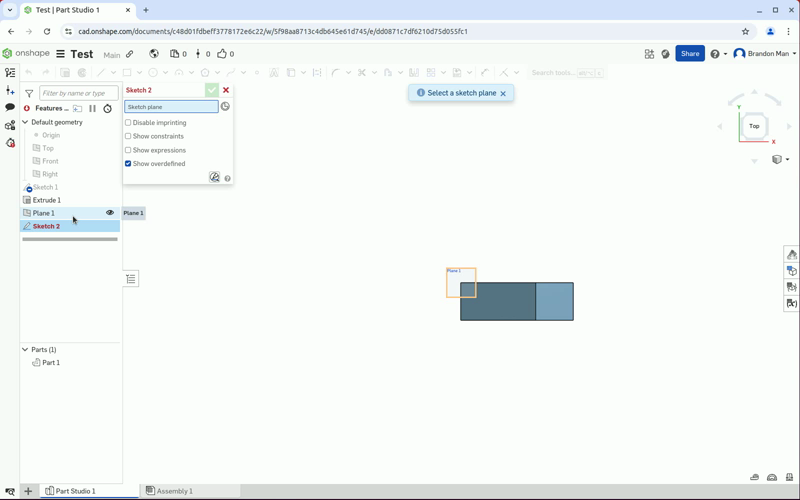
click(73, 215)
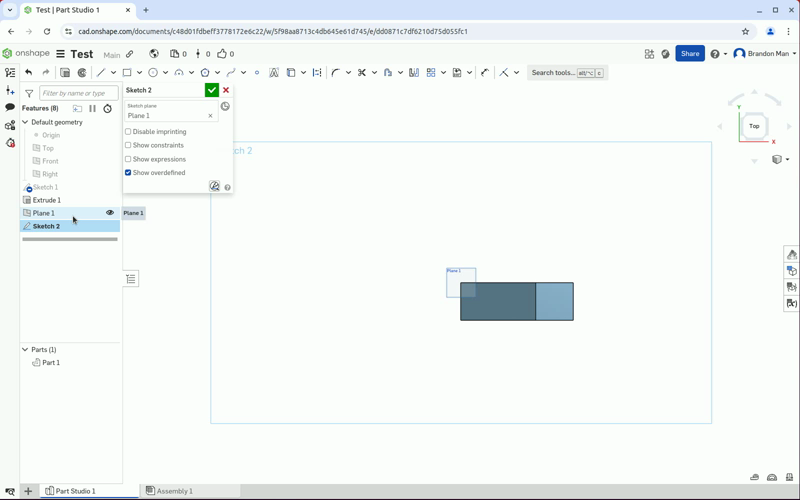
mouse_move(73, 352)
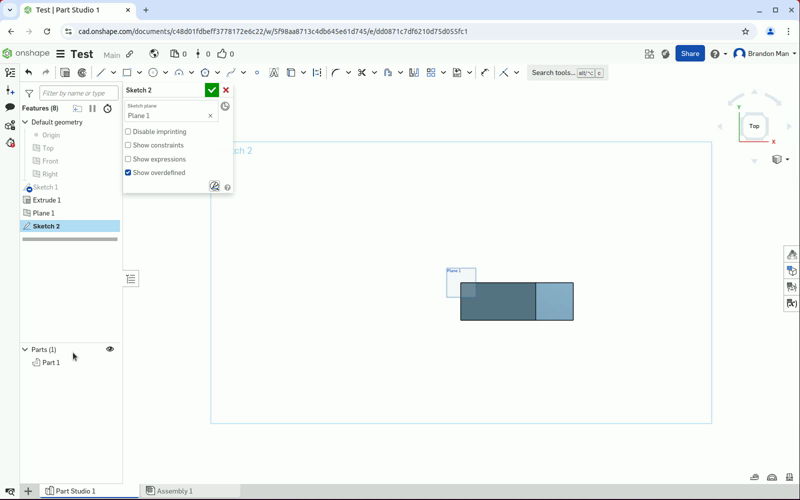
key(y)
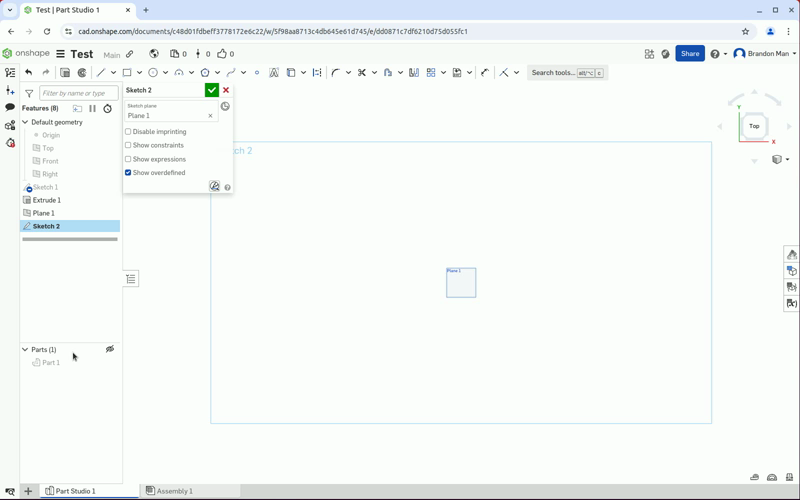
key(l)
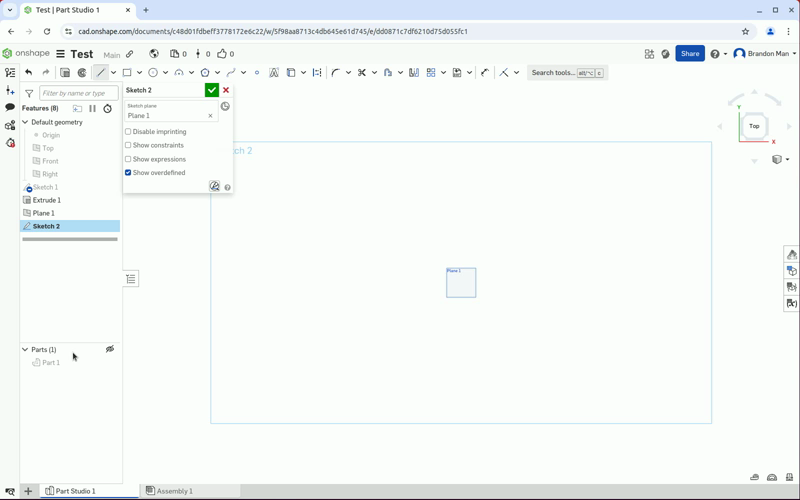
key_down(shift)
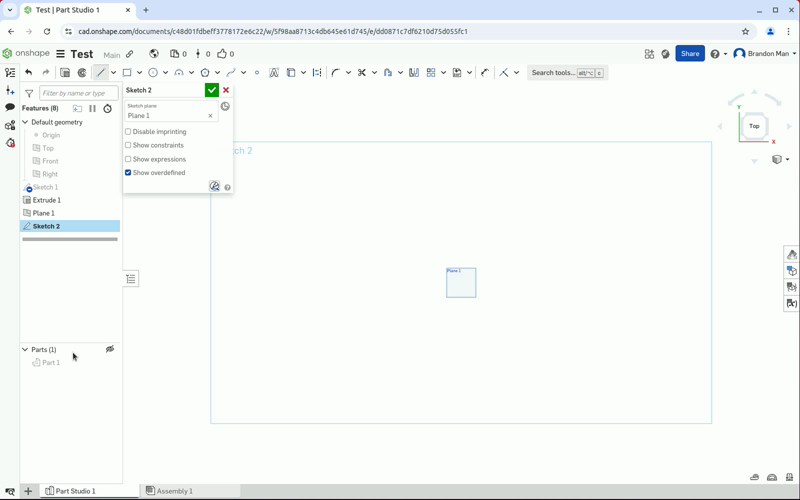
mouse_move(535, 301)
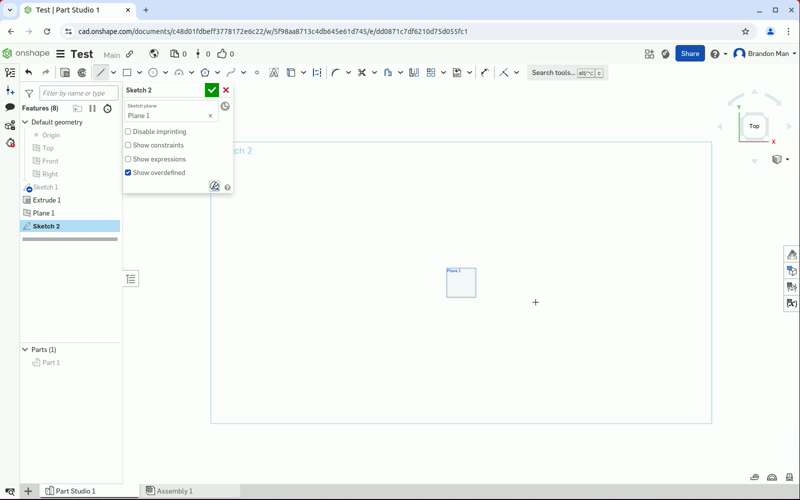
click(535, 301)
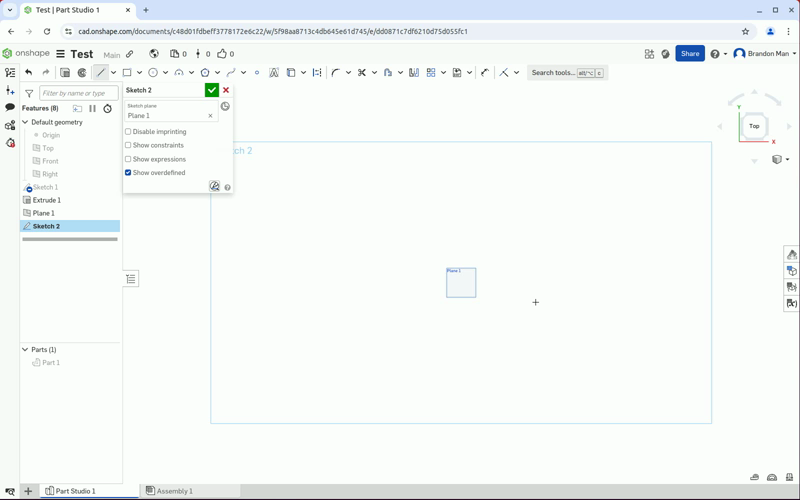
key_up(shift)
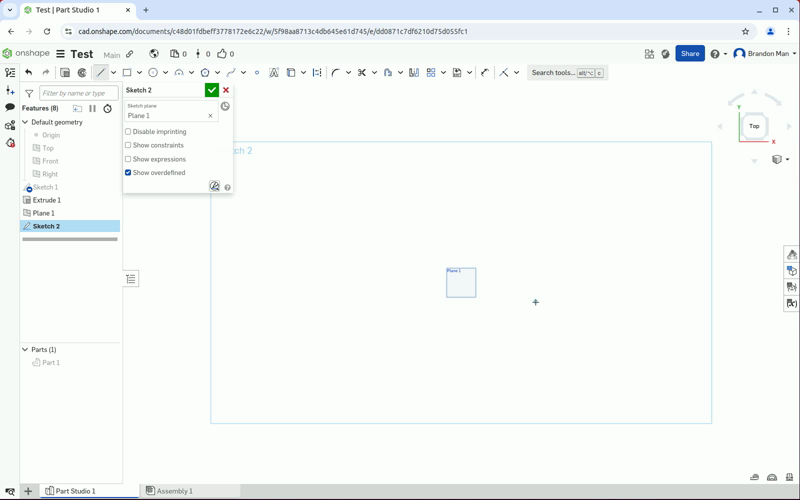
key_down(shift)
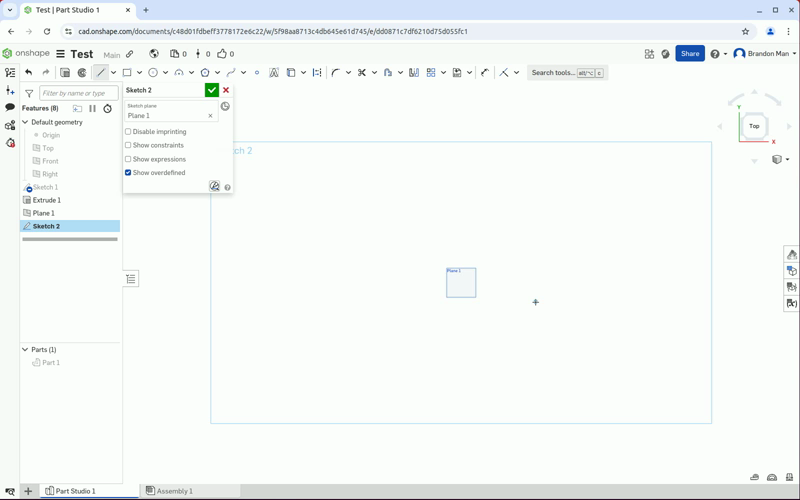
mouse_move(565, 301)
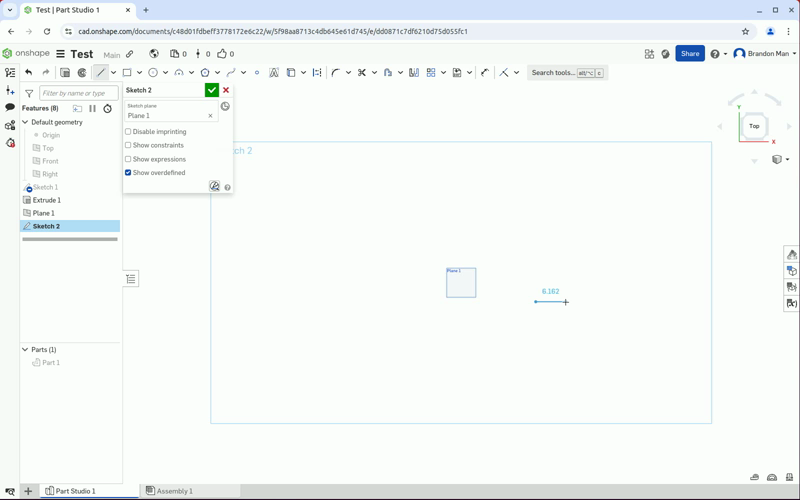
mouse_move(574, 301)
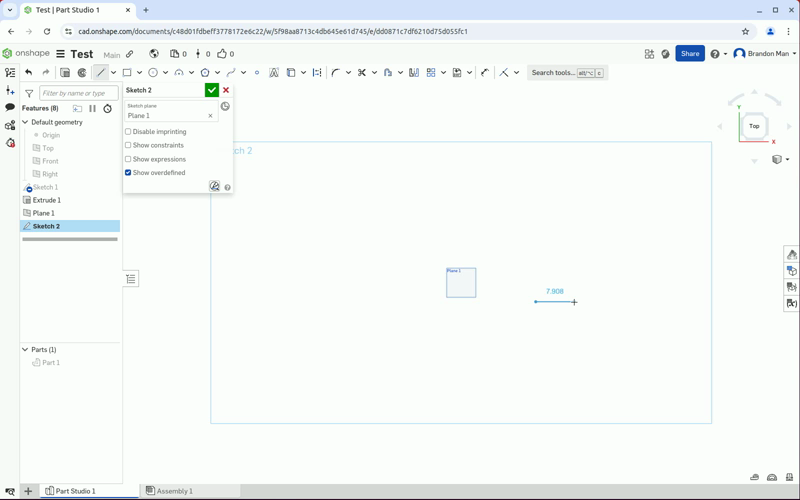
click(574, 301)
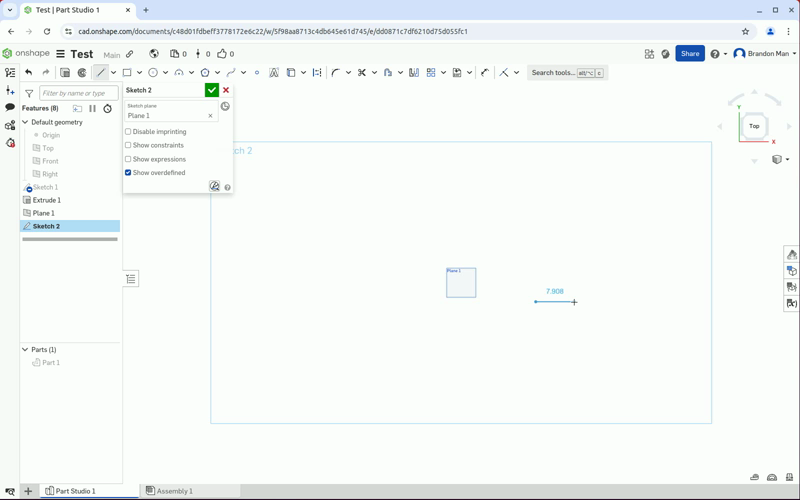
key_up(shift)
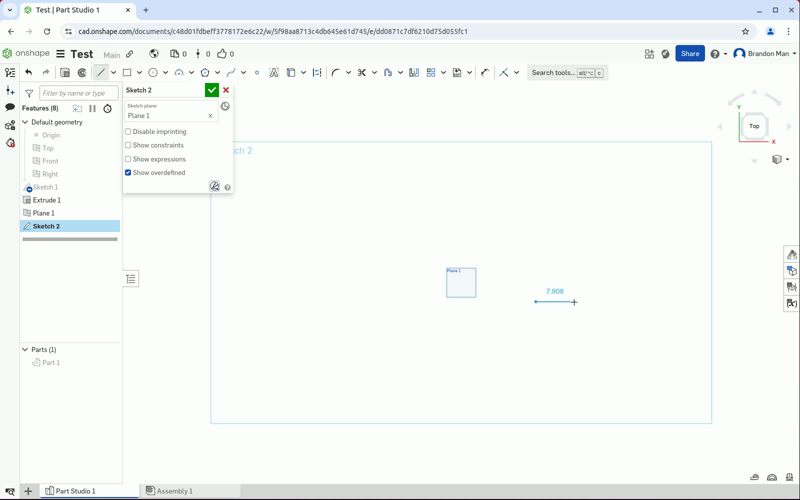
key_down(shift)
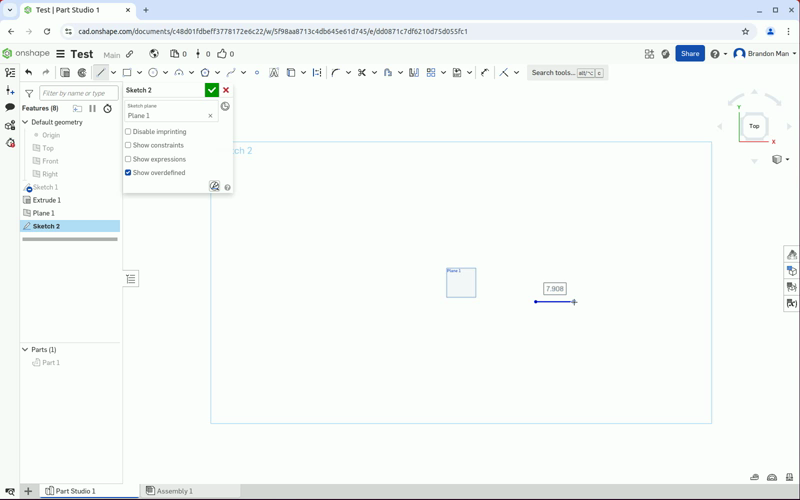
mouse_move(589, 301)
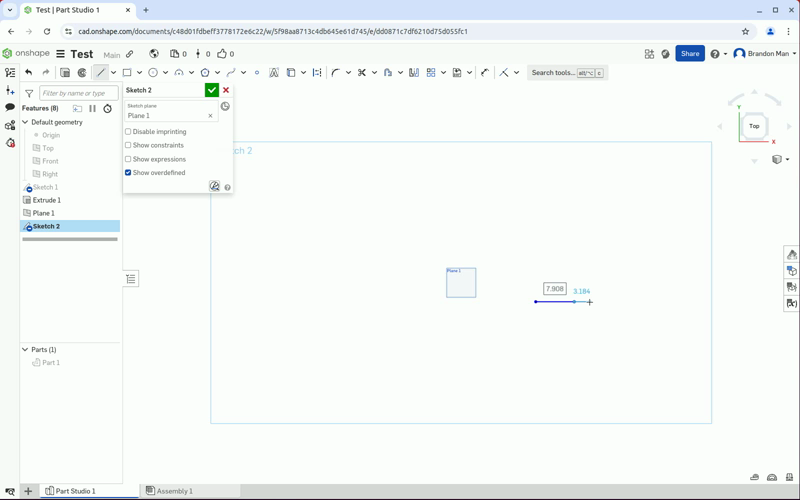
mouse_move(574, 282)
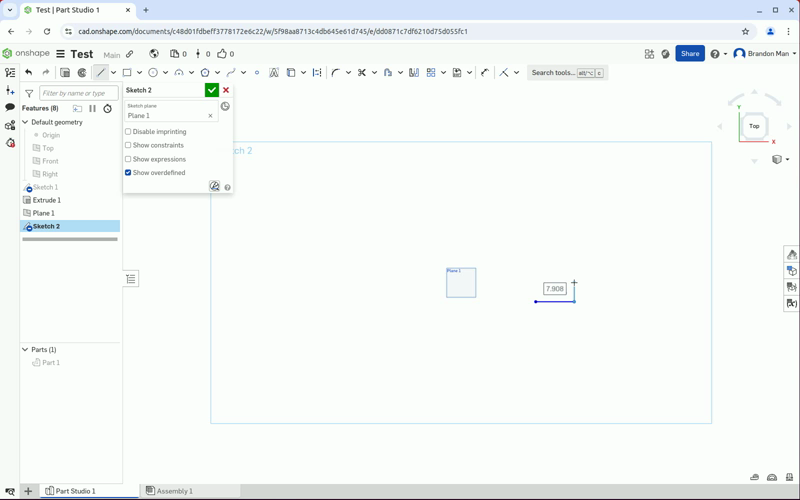
click(574, 282)
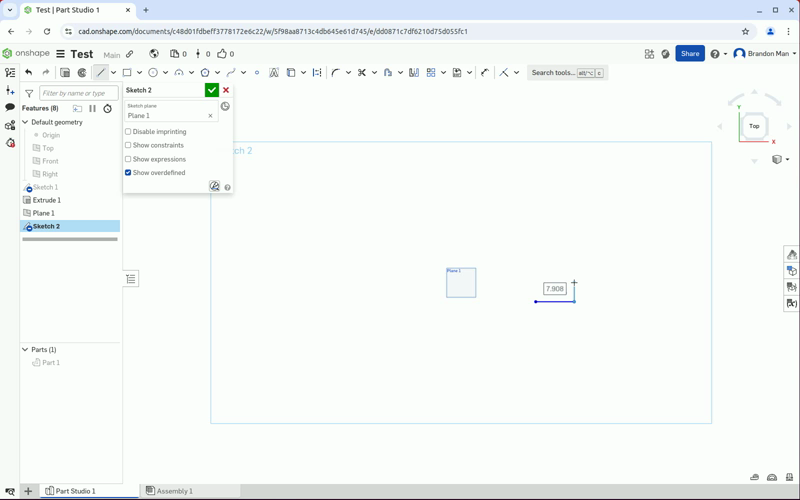
key_up(shift)
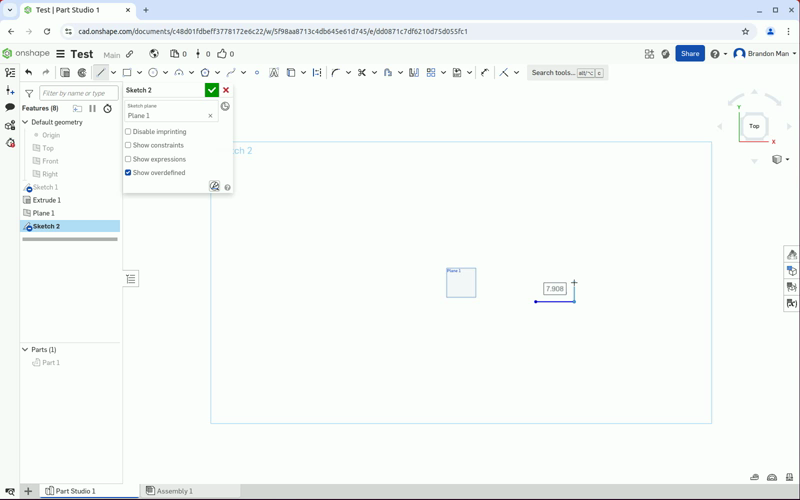
key_down(shift)
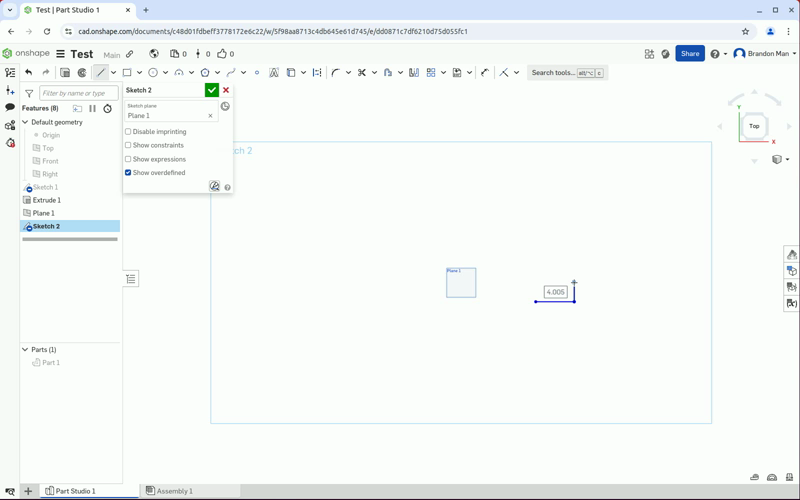
mouse_move(589, 282)
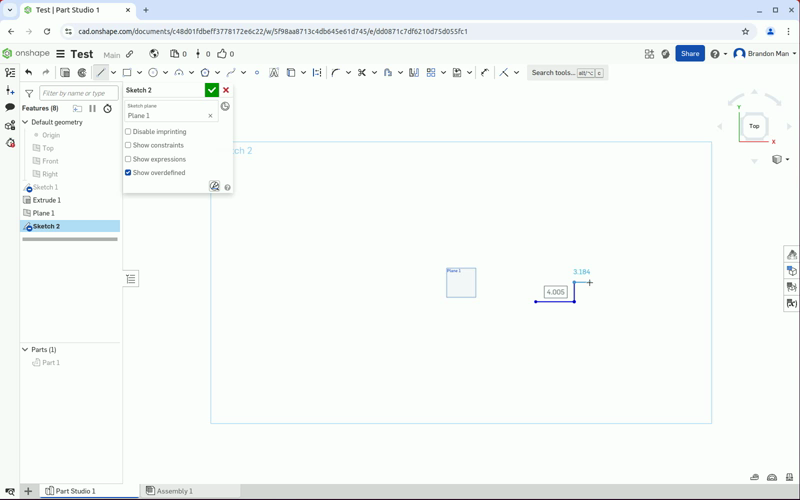
mouse_move(535, 282)
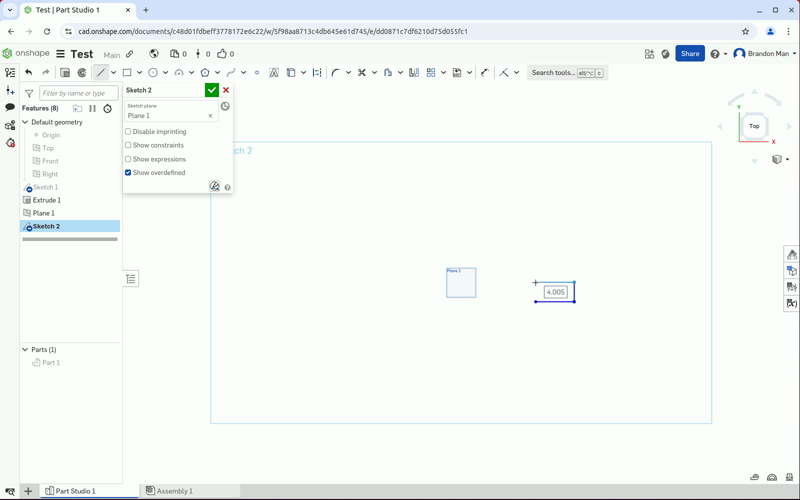
click(535, 282)
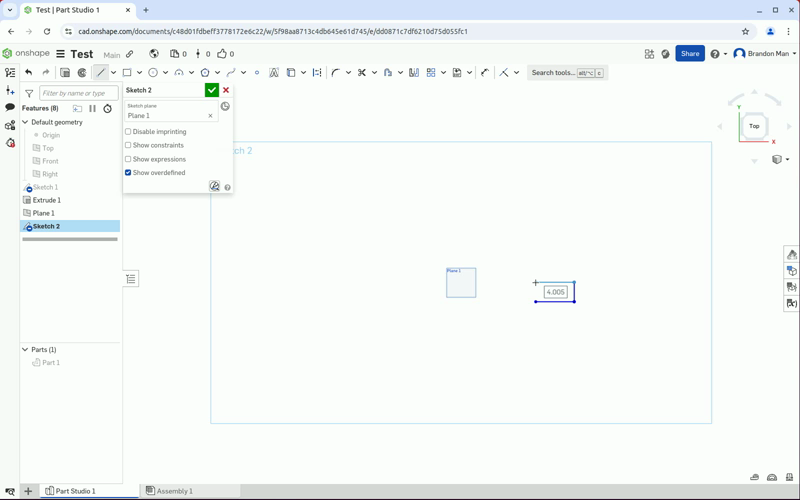
key_up(shift)
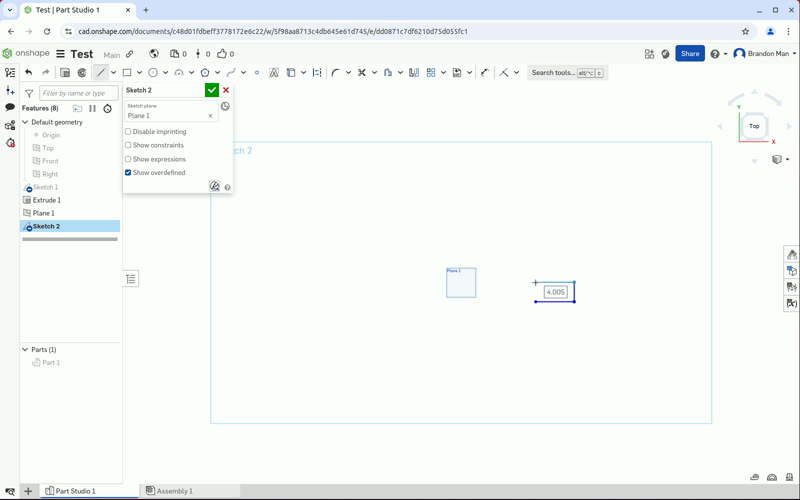
mouse_move(565, 282)
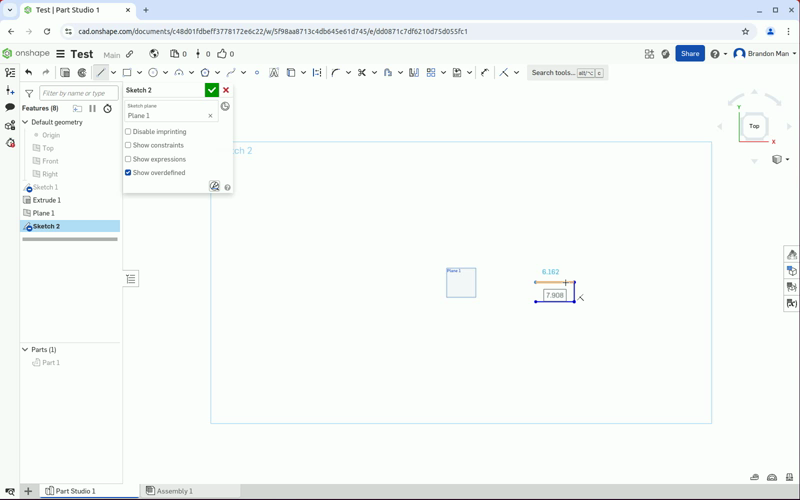
key_down(shift)
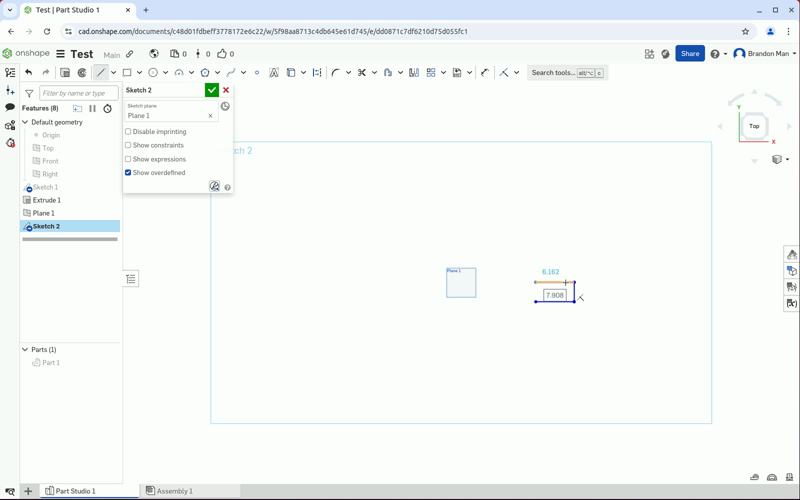
mouse_move(535, 301)
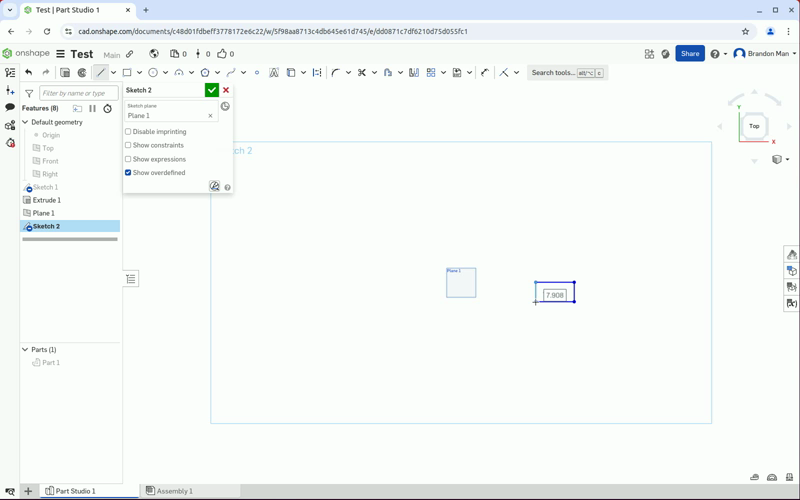
key_up(shift)
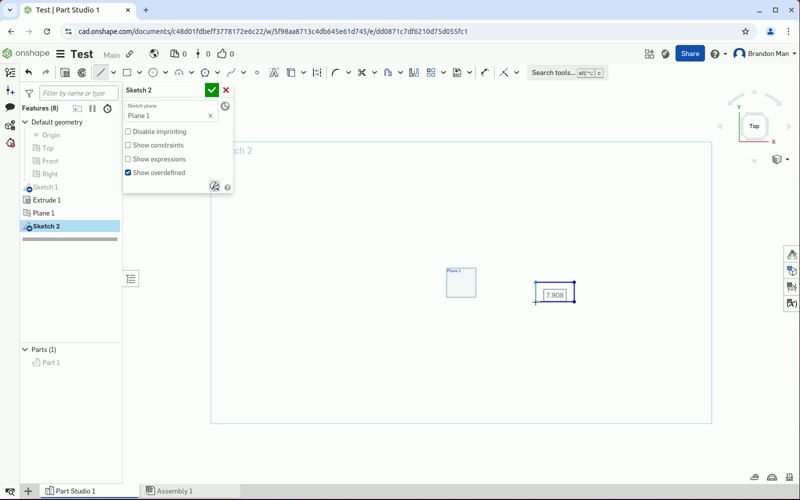
click(535, 301)
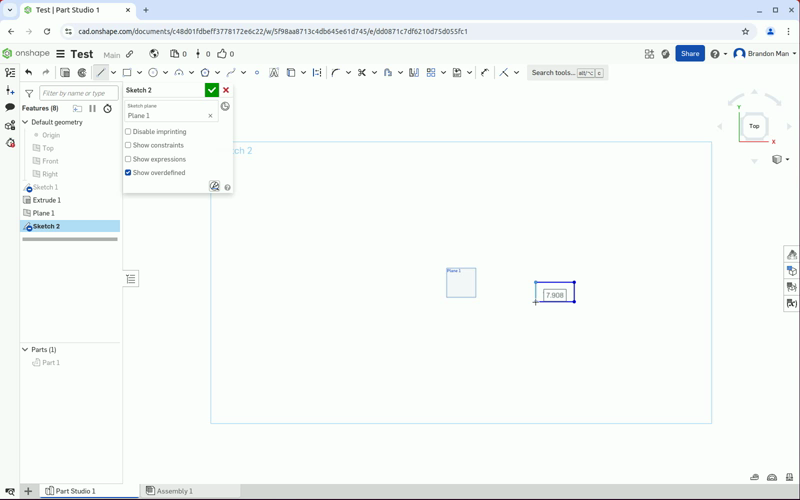
key(esc)
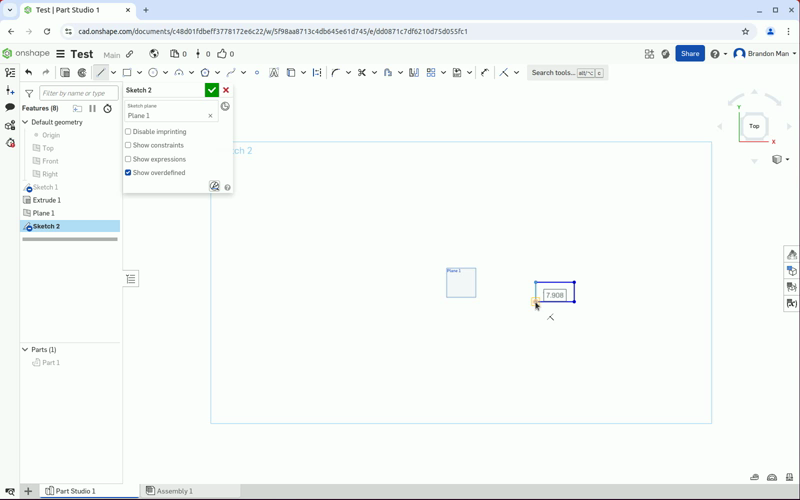
mouse_move(559, 295)
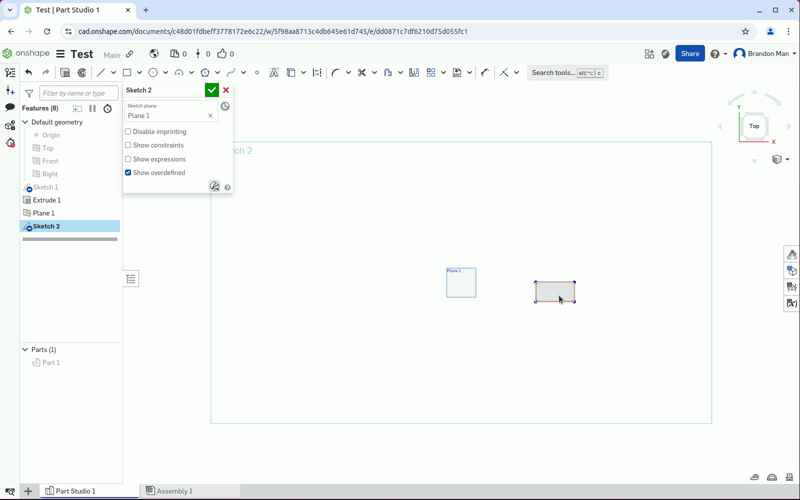
scroll(6)
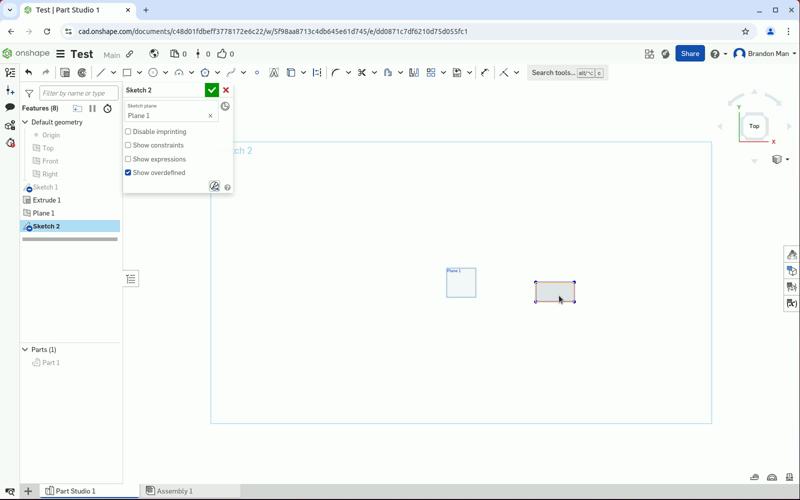
scroll(6)
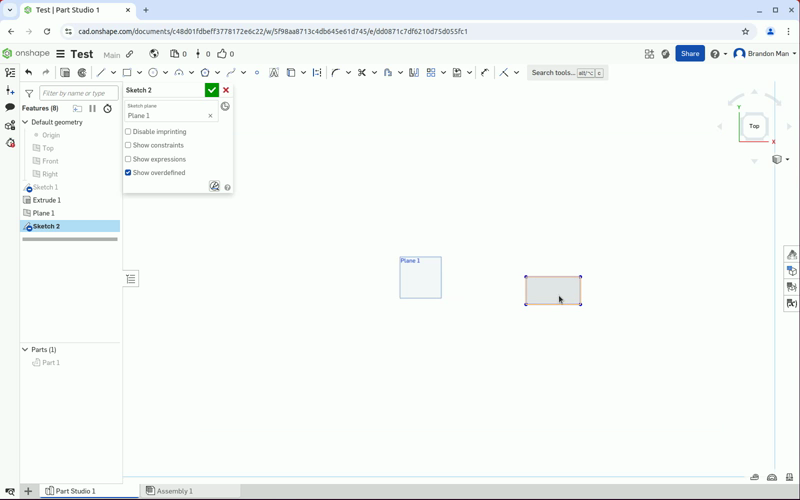
scroll(6)
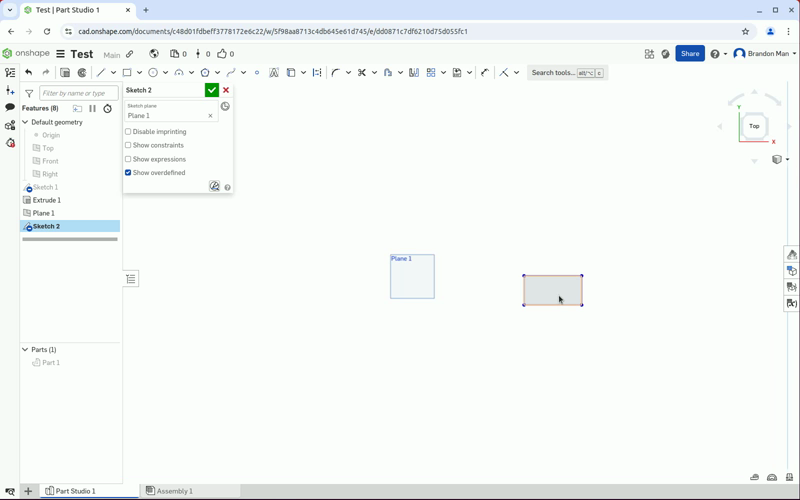
scroll(6)
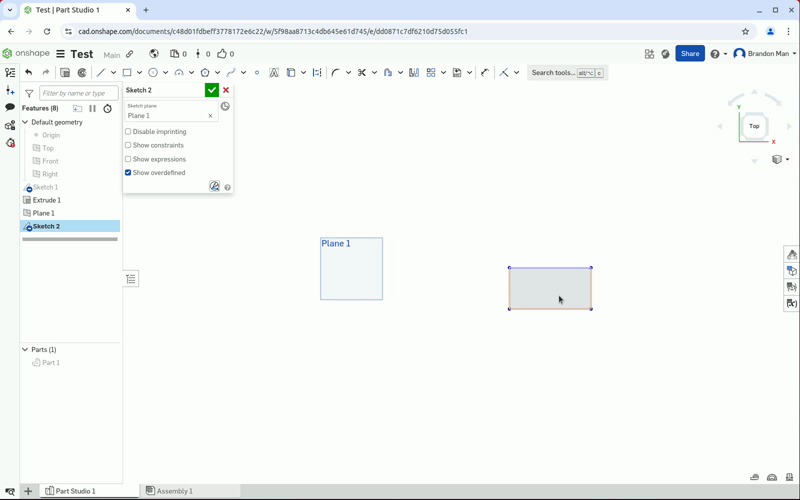
scroll(6)
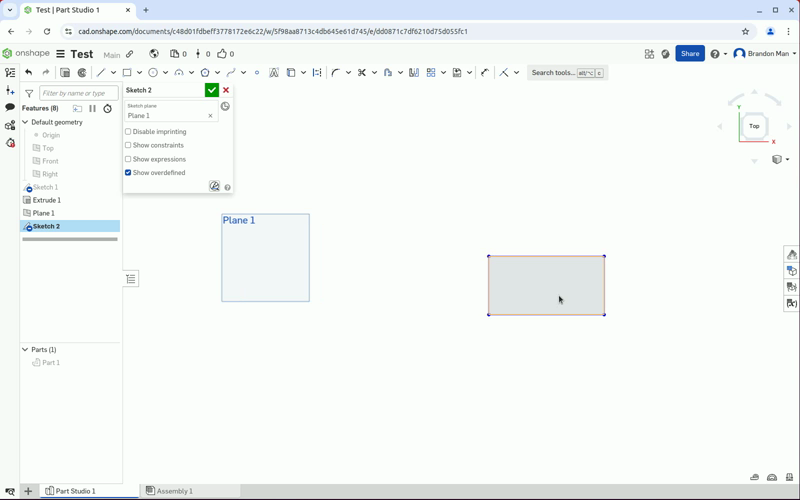
scroll(6)
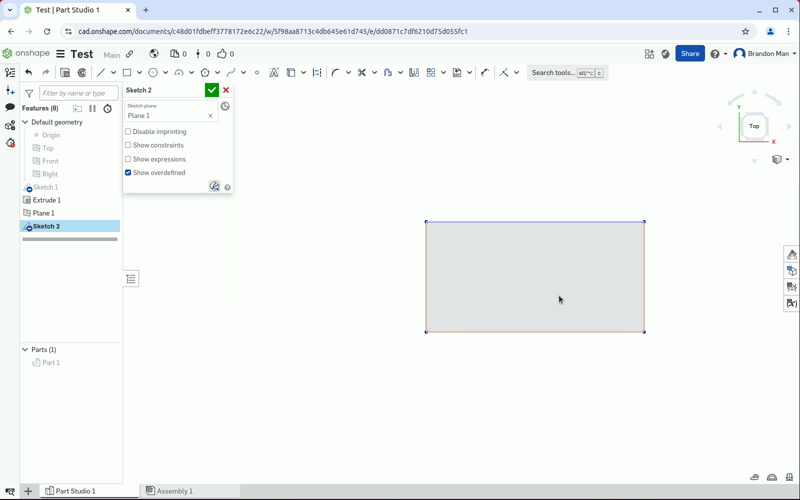
scroll(6)
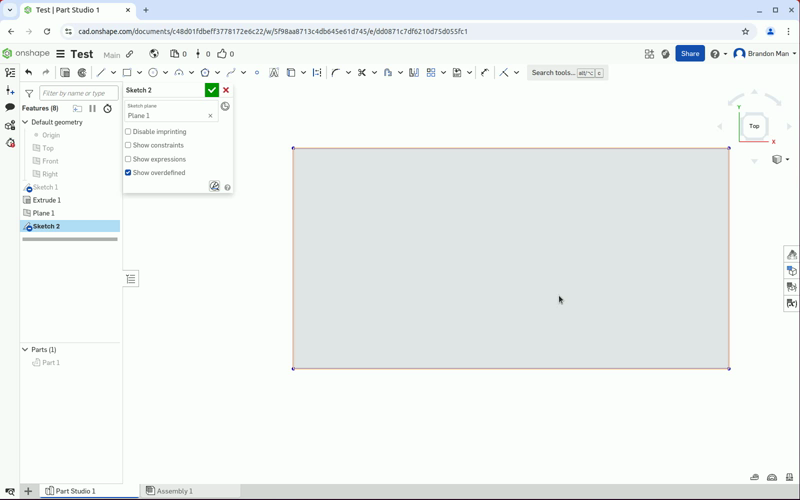
click(559, 295)
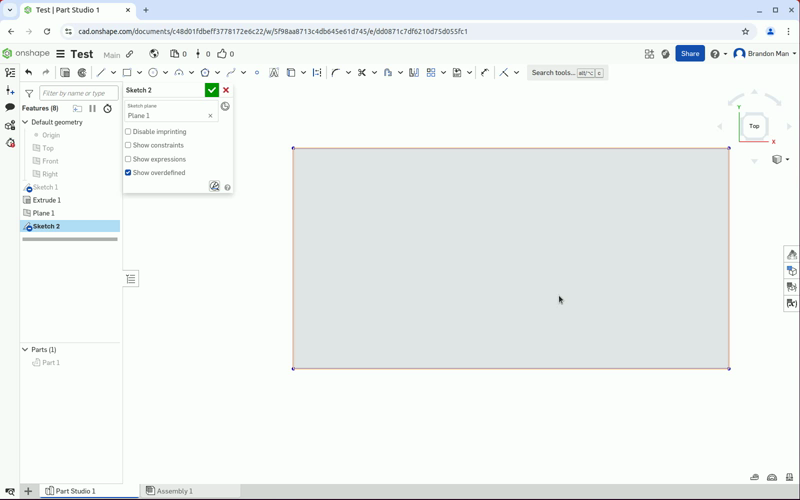
scroll(-6)
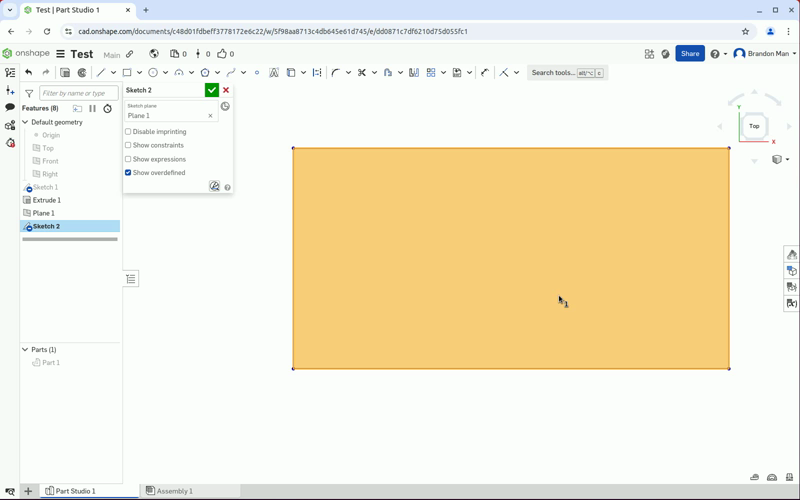
scroll(-6)
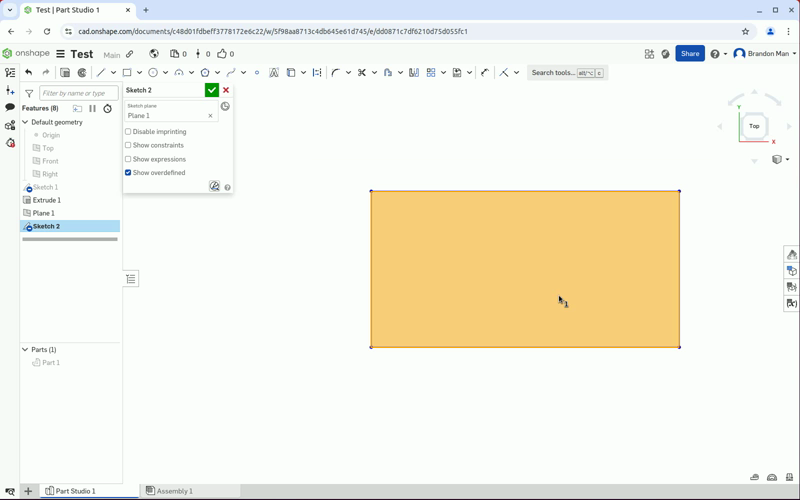
scroll(-6)
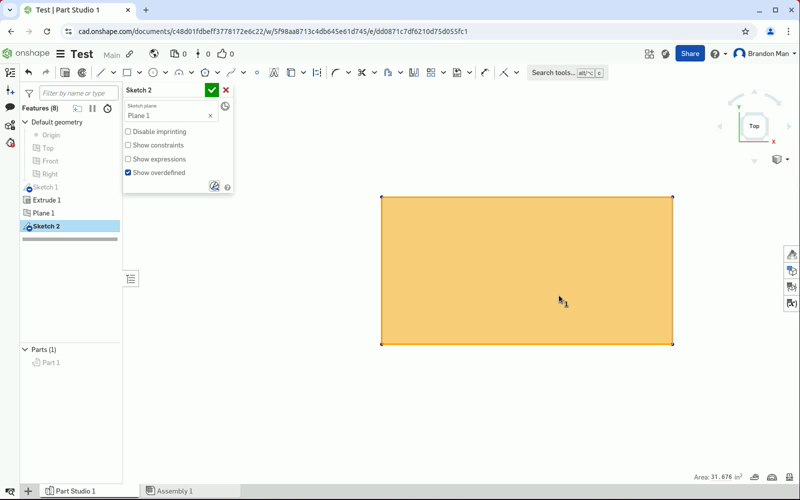
scroll(-6)
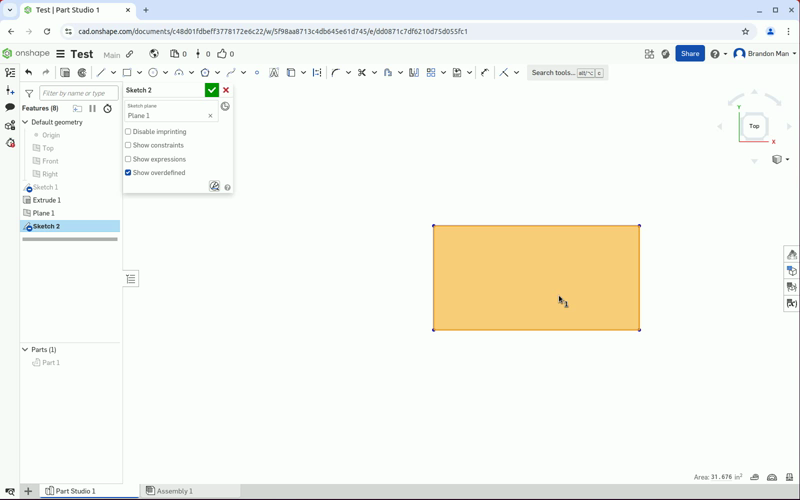
scroll(-6)
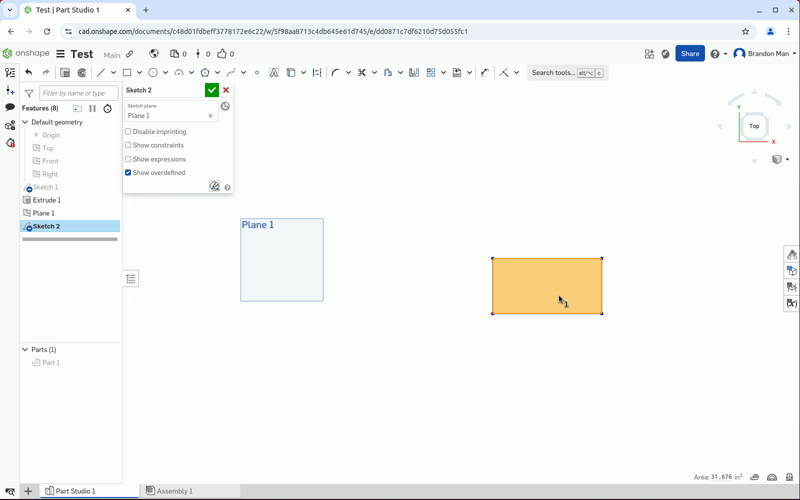
scroll(-6)
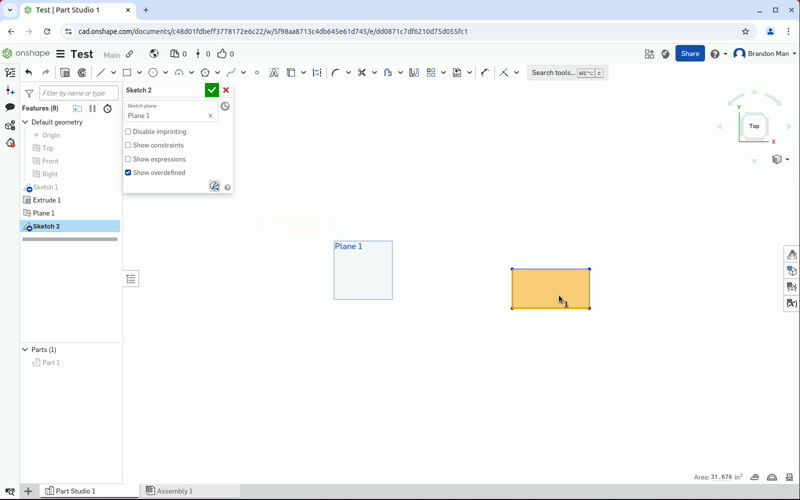
scroll(-6)
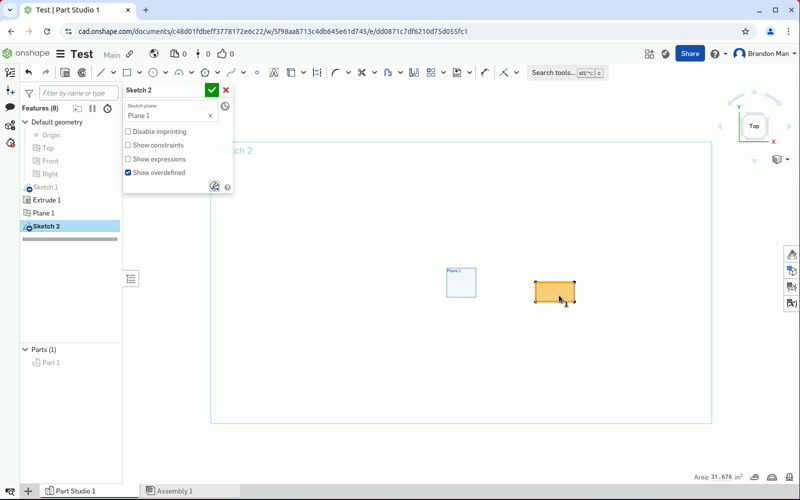
mouse_move(73, 352)
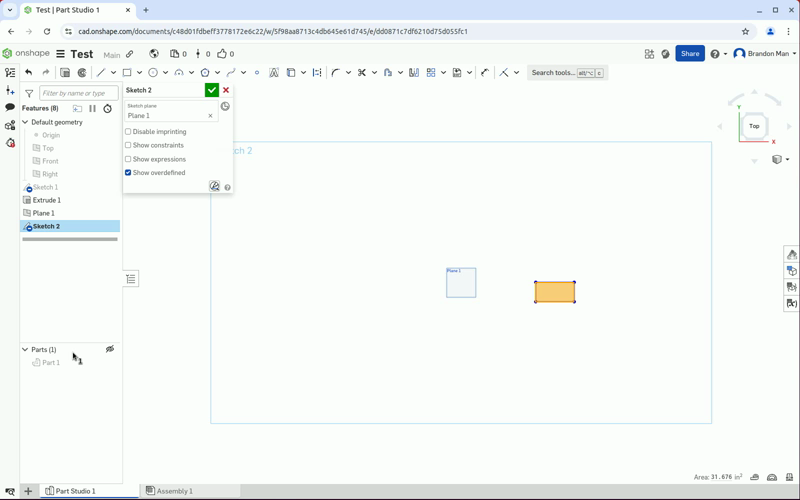
key(shift+y)
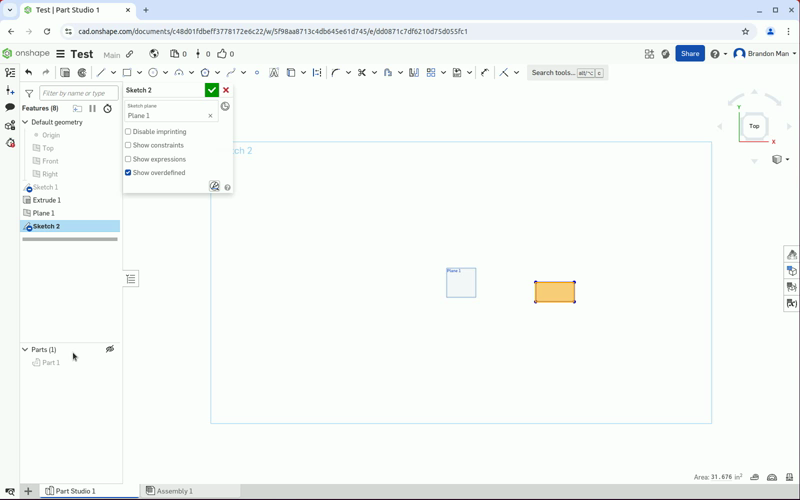
key(shift+e)
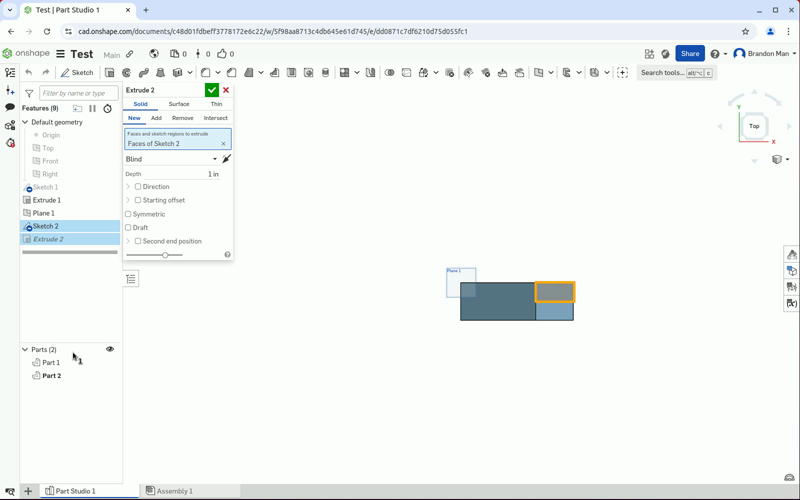
mouse_move(143, 106)
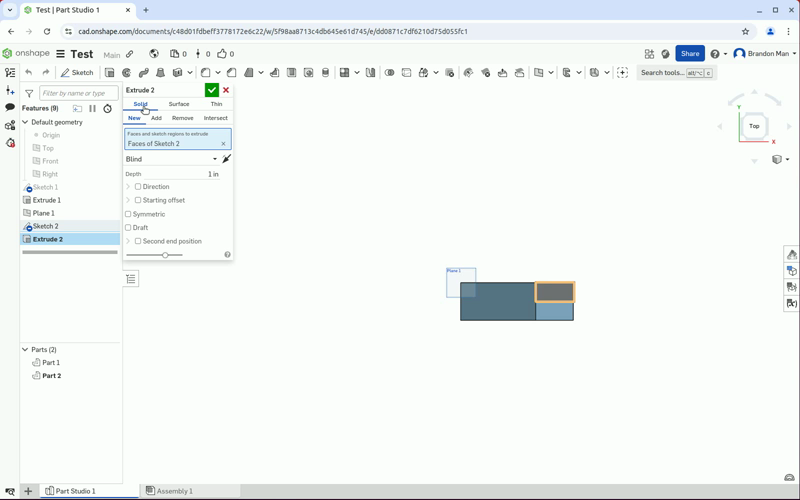
click(143, 106)
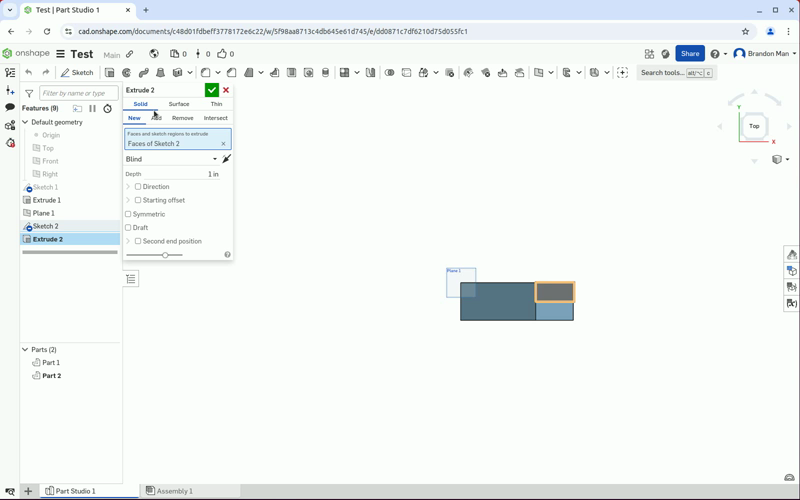
mouse_move(186, 120)
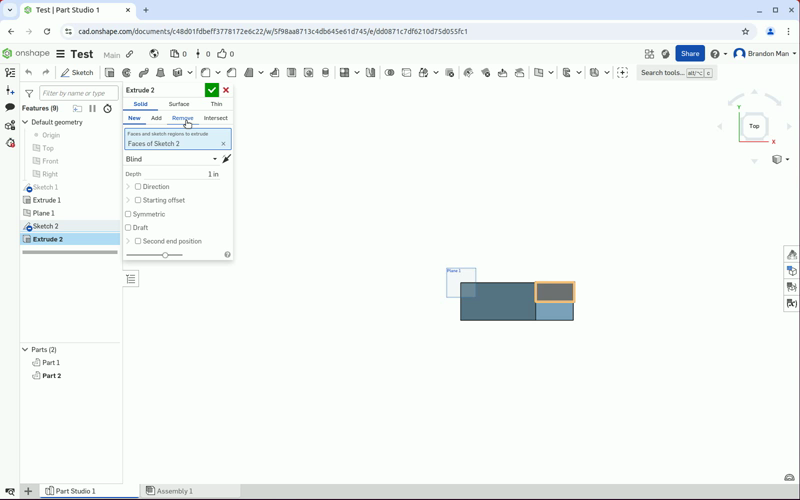
click(186, 120)
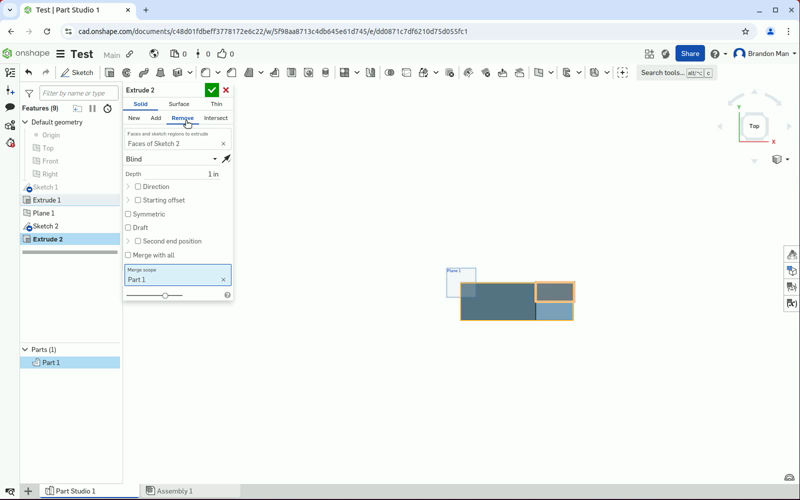
key(tab, 4)
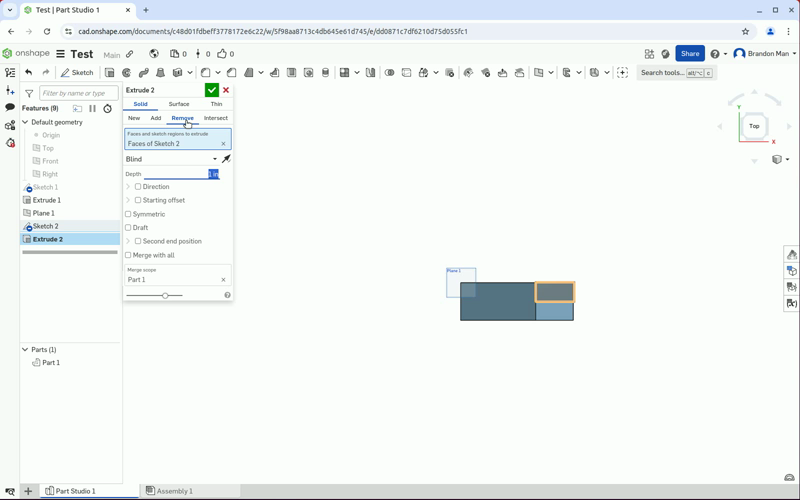
text(11.554)
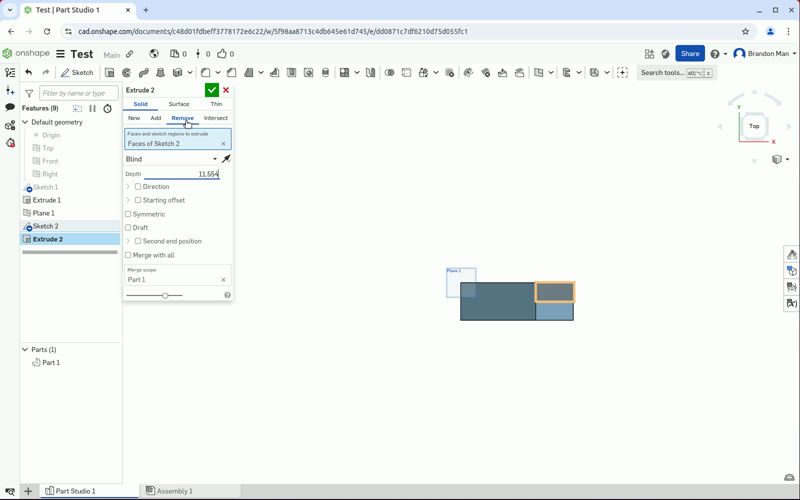
key(tab, 6)
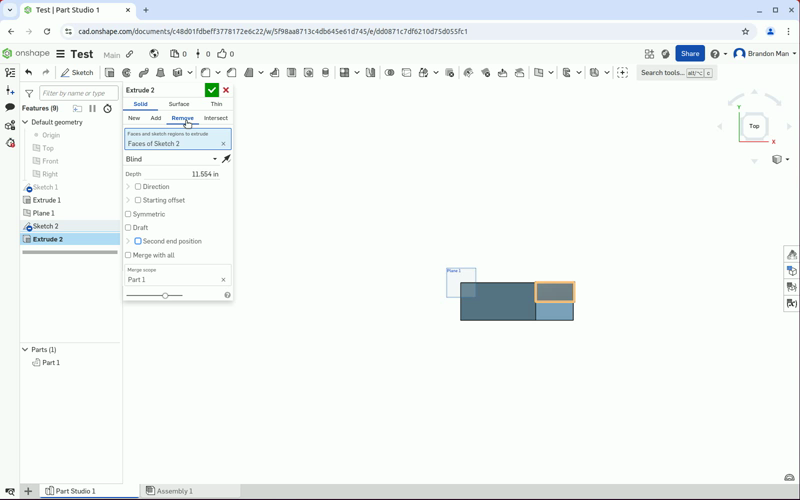
key(space)
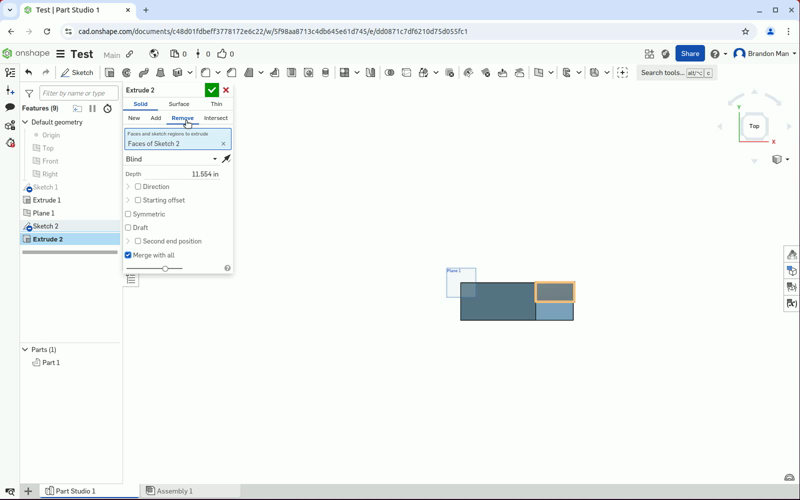
key(enter)
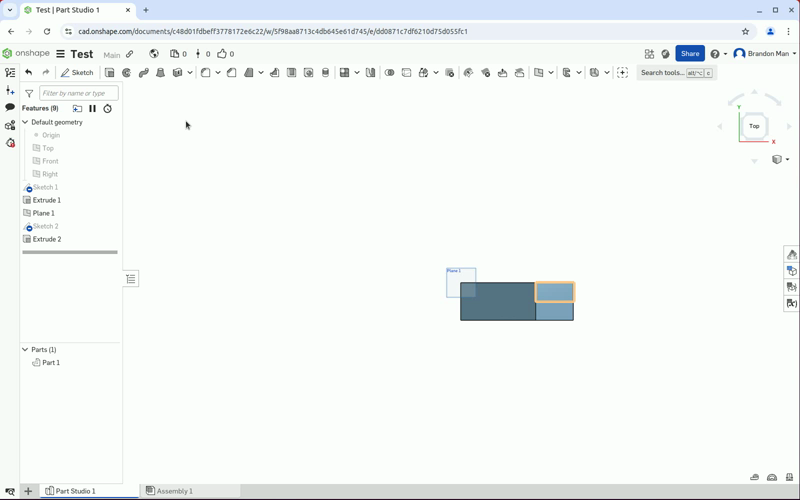
key(shift+h)
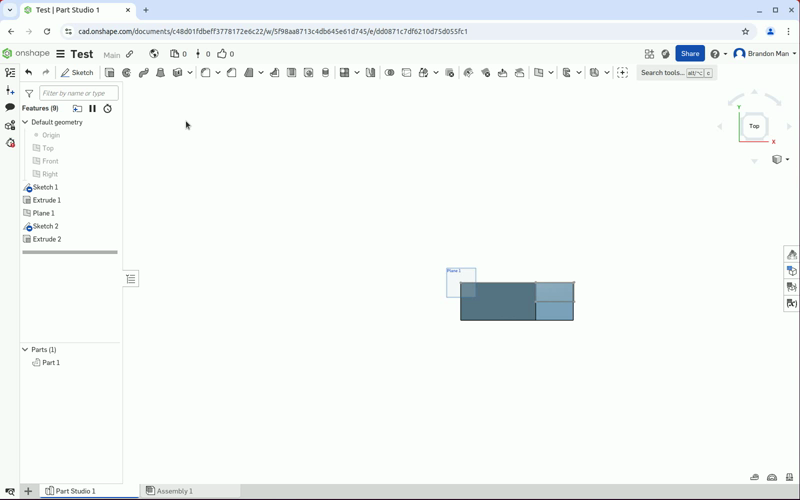
key(shift+h)
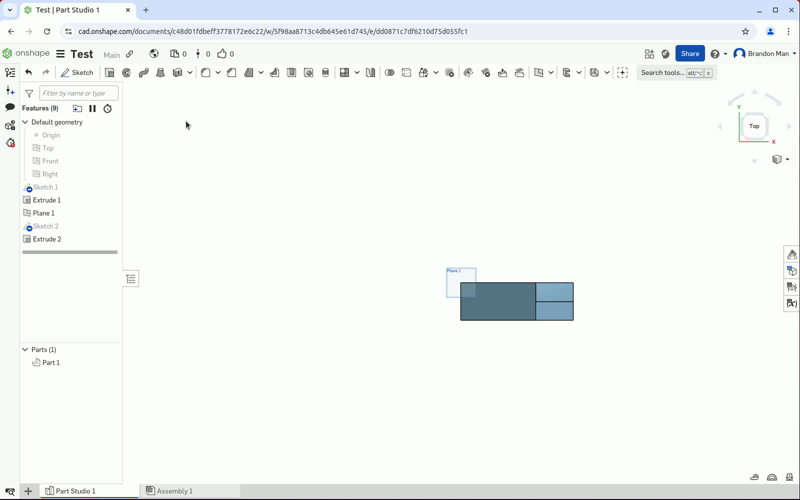
mouse_move(73, 189)
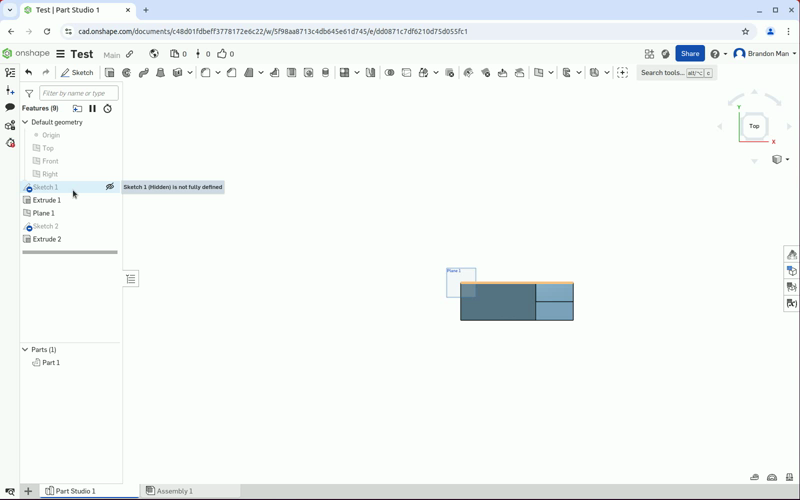
click(73, 189)
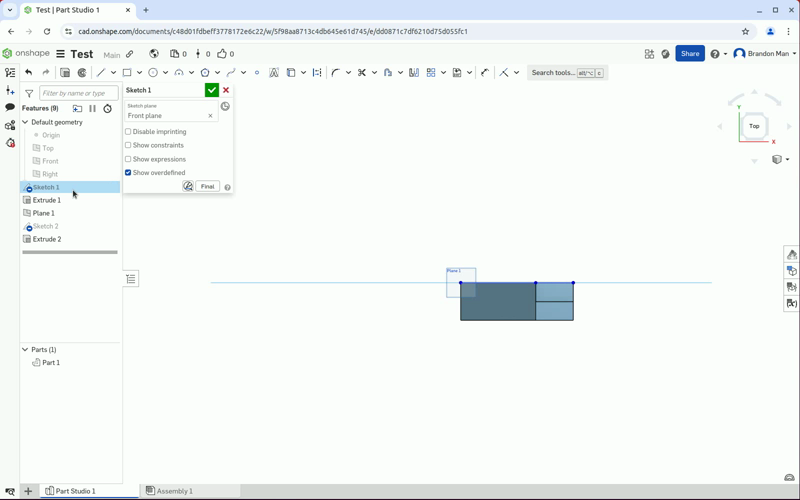
mouse_move(229, 92)
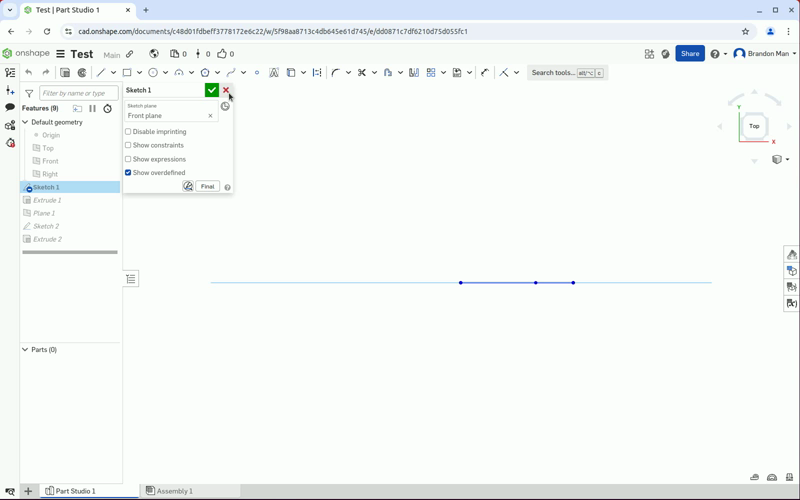
click(229, 92)
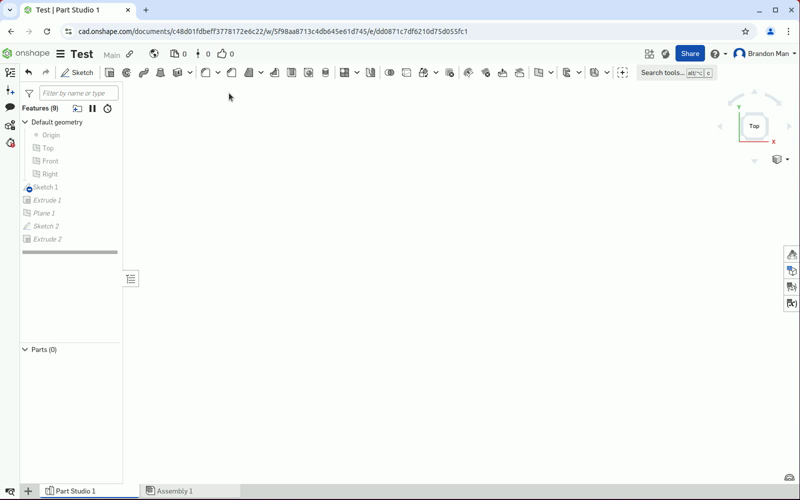
key(shift+s)
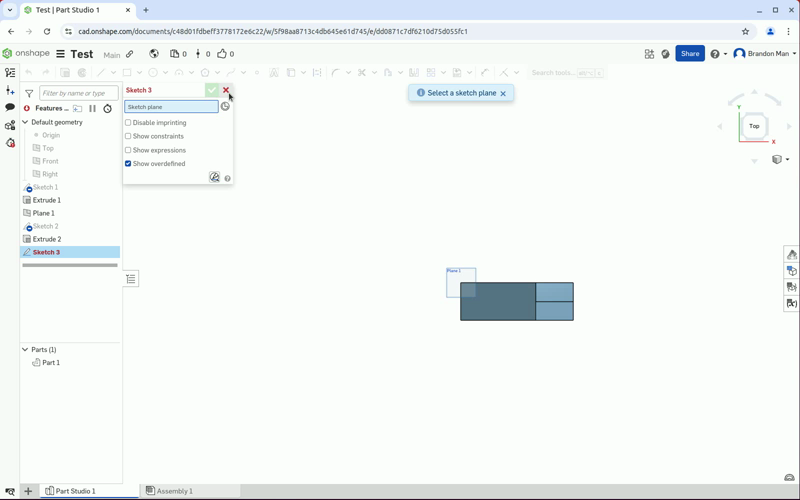
mouse_move(73, 215)
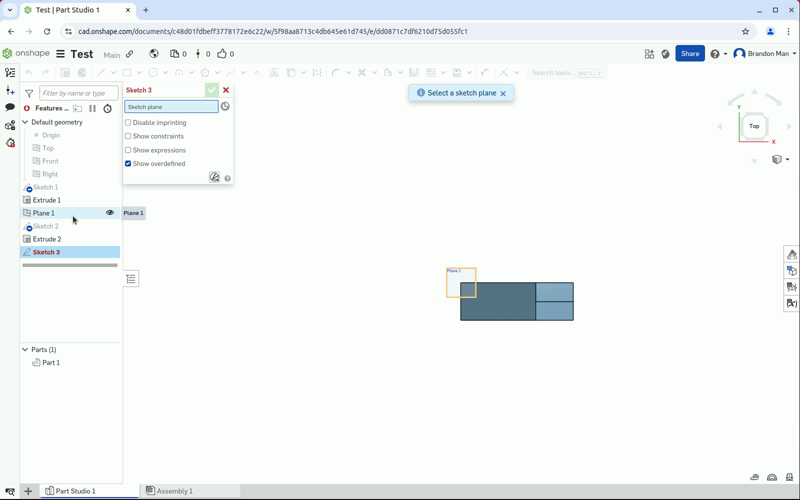
click(73, 215)
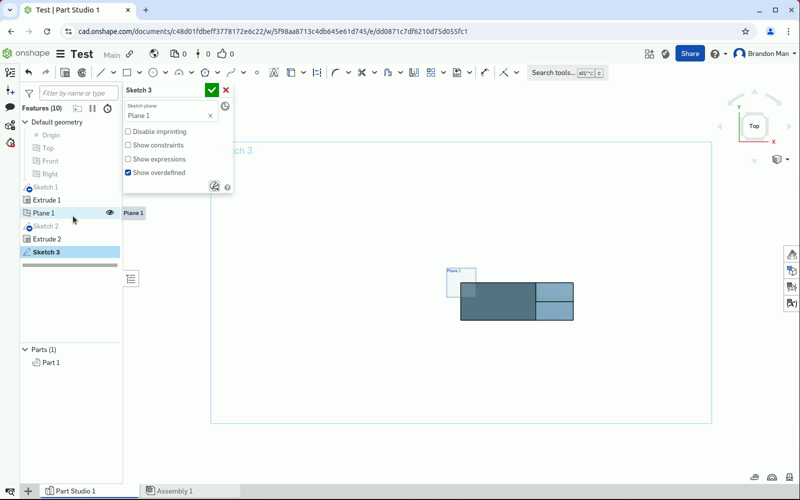
mouse_move(73, 352)
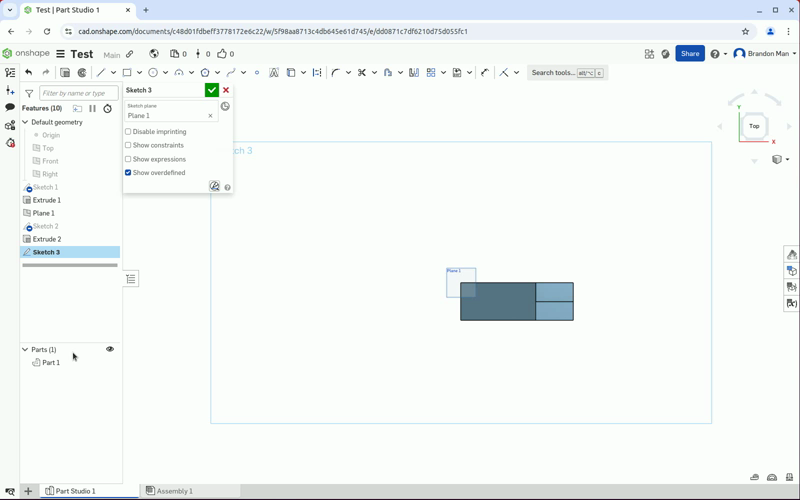
key(y)
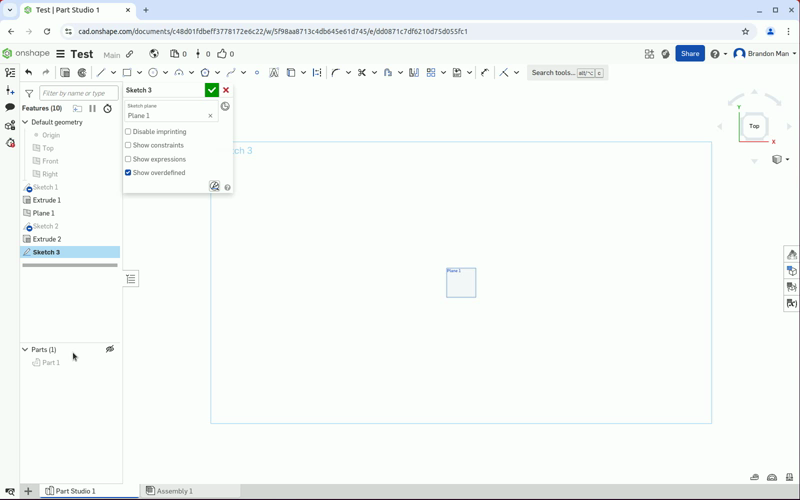
key(l)
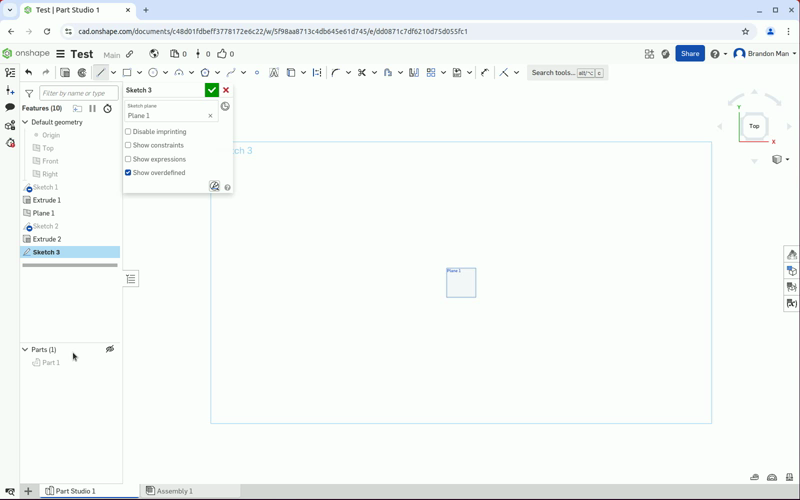
key_down(shift)
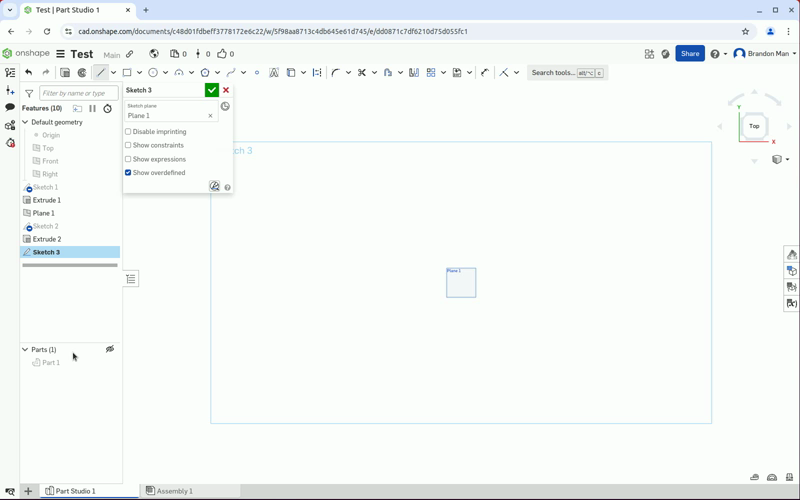
mouse_move(460, 282)
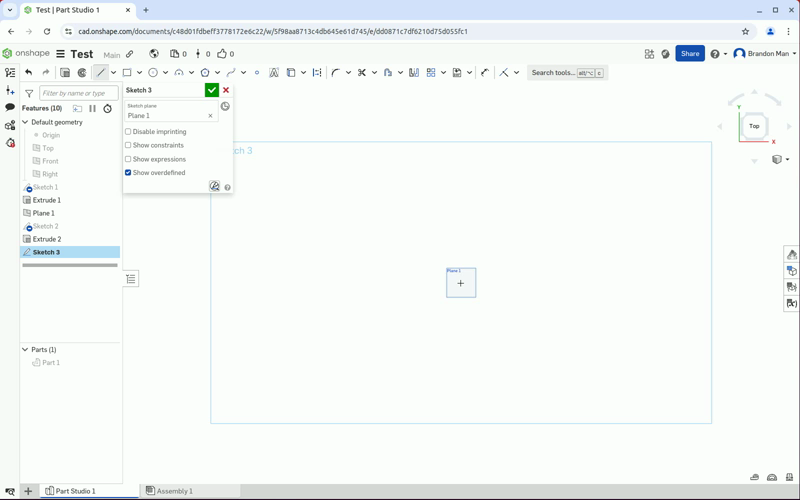
click(460, 282)
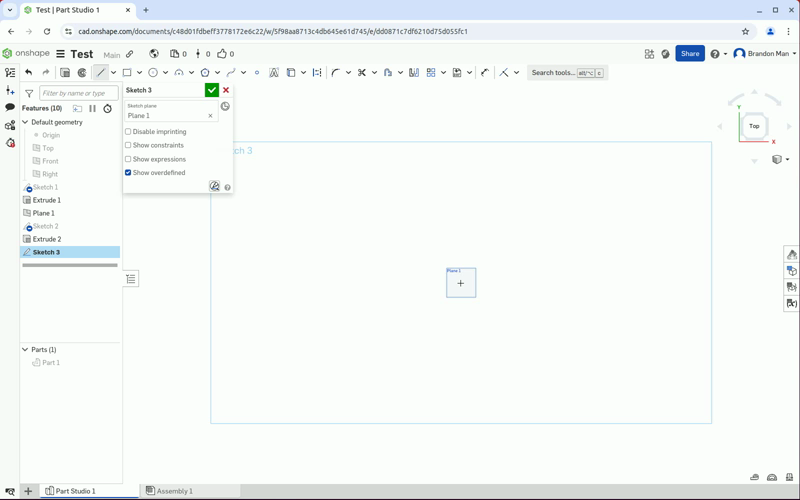
key_up(shift)
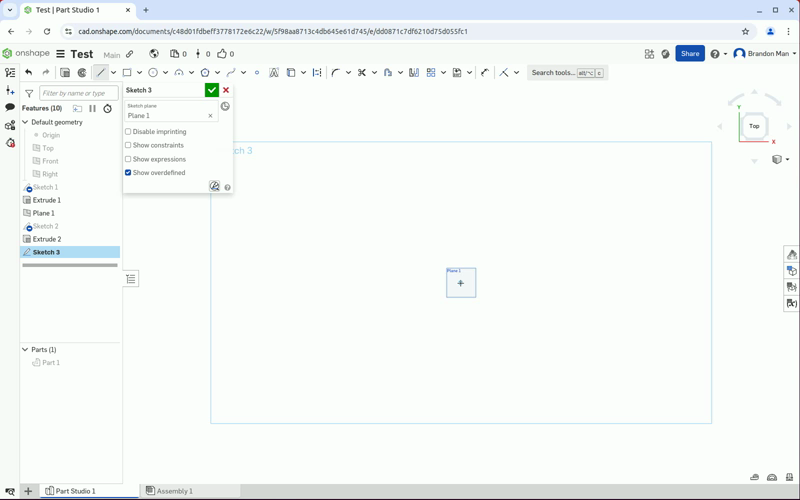
key_down(shift)
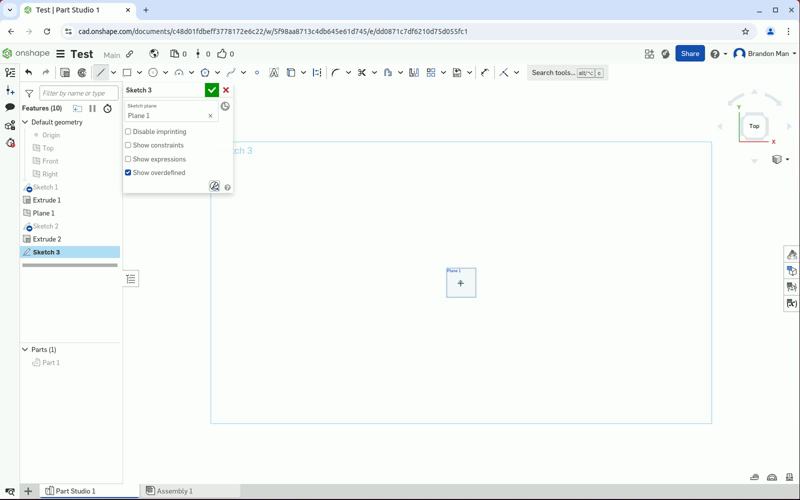
mouse_move(536, 301)
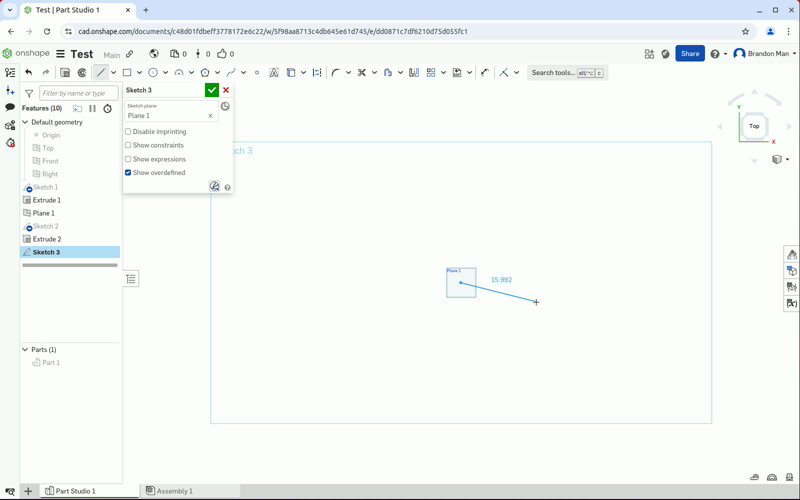
click(536, 301)
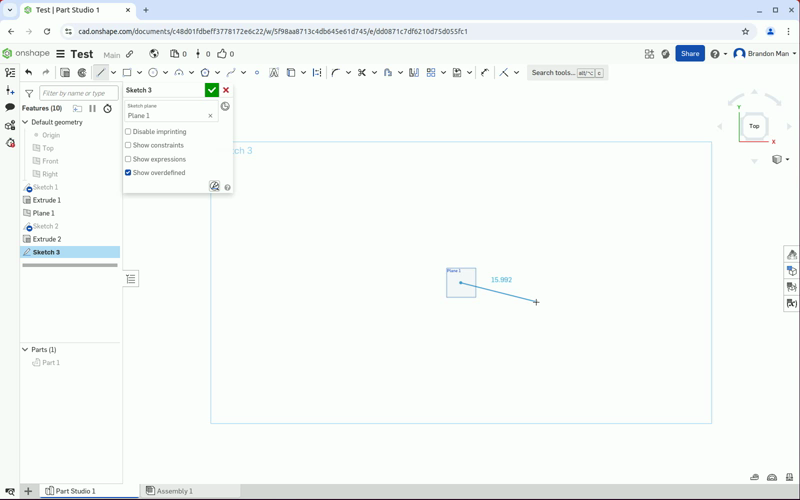
key_up(shift)
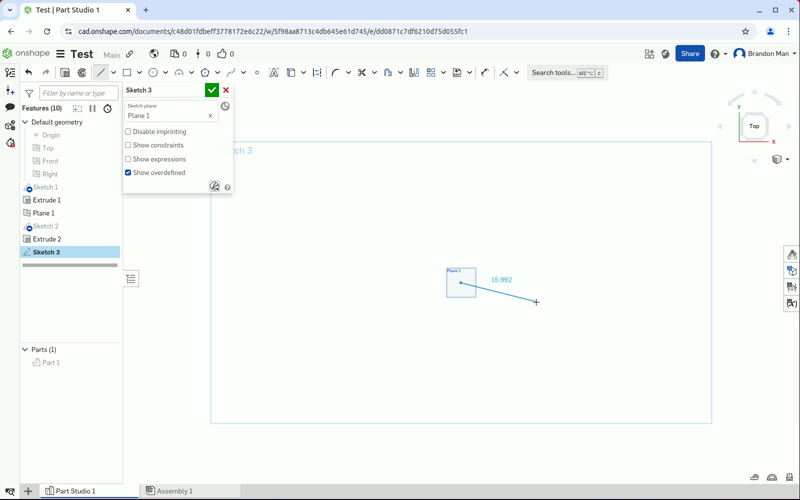
key_down(shift)
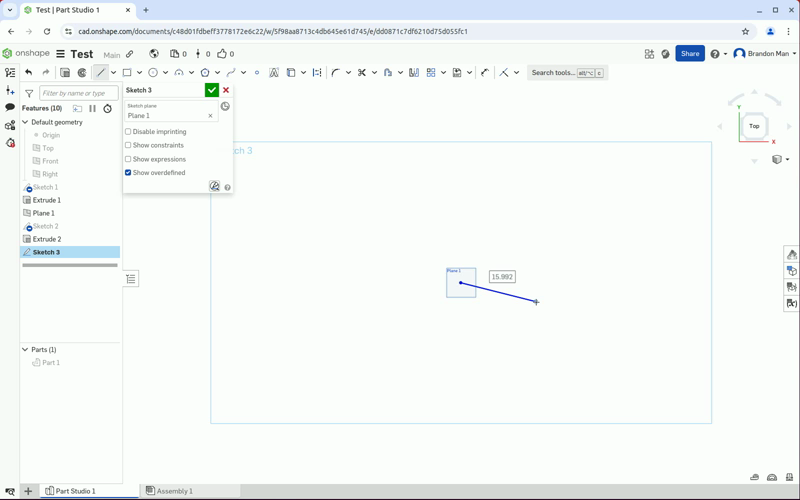
mouse_move(566, 301)
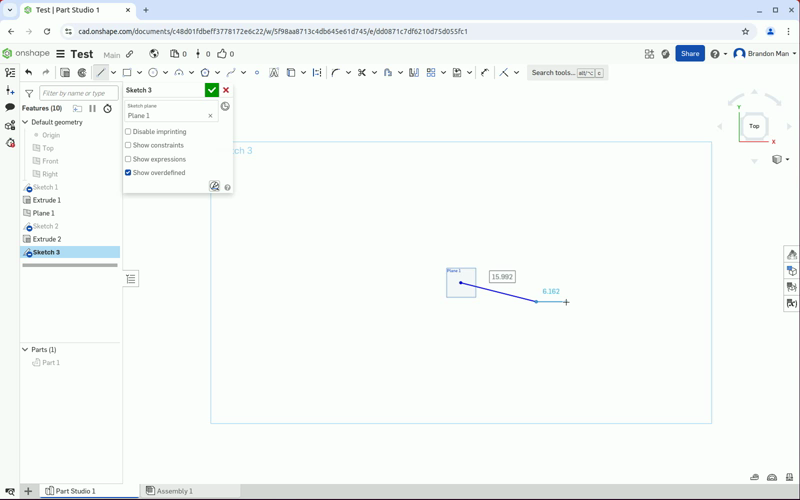
mouse_move(536, 282)
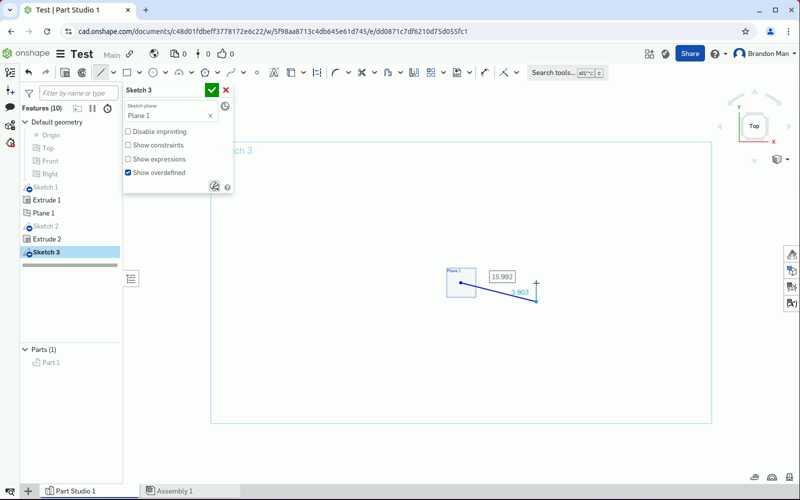
click(536, 282)
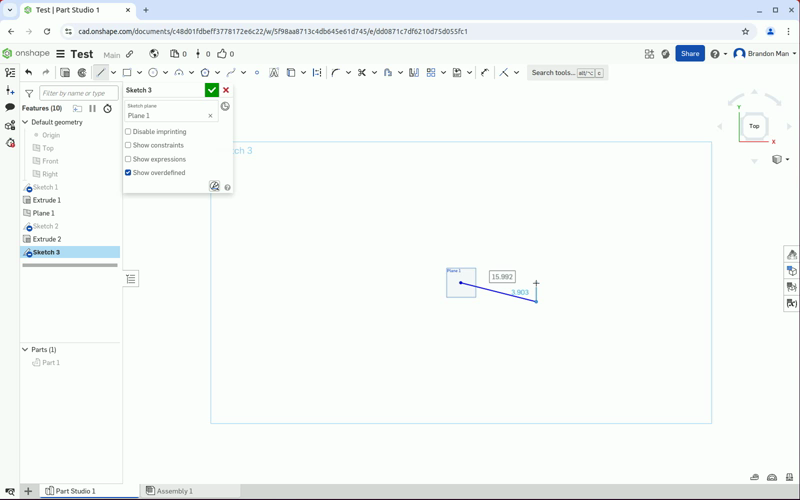
key_up(shift)
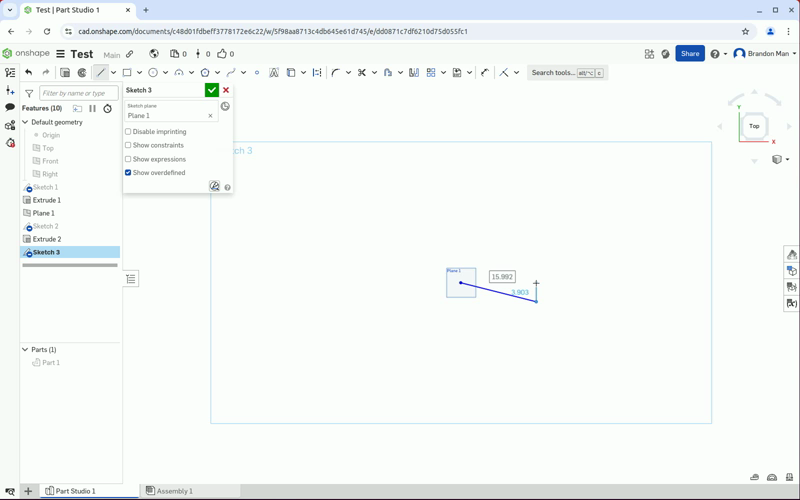
key_down(shift)
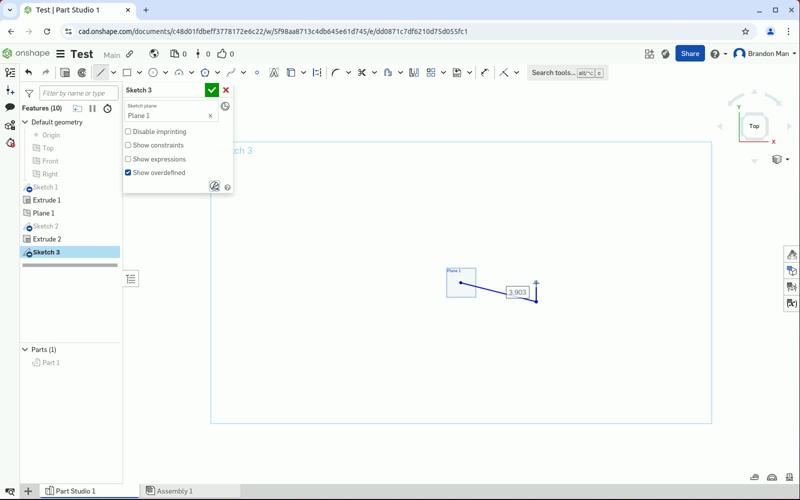
mouse_move(460, 282)
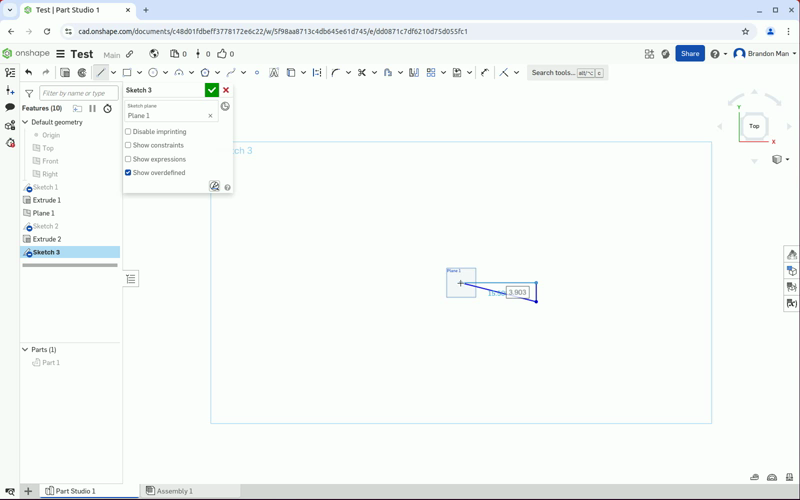
key_up(shift)
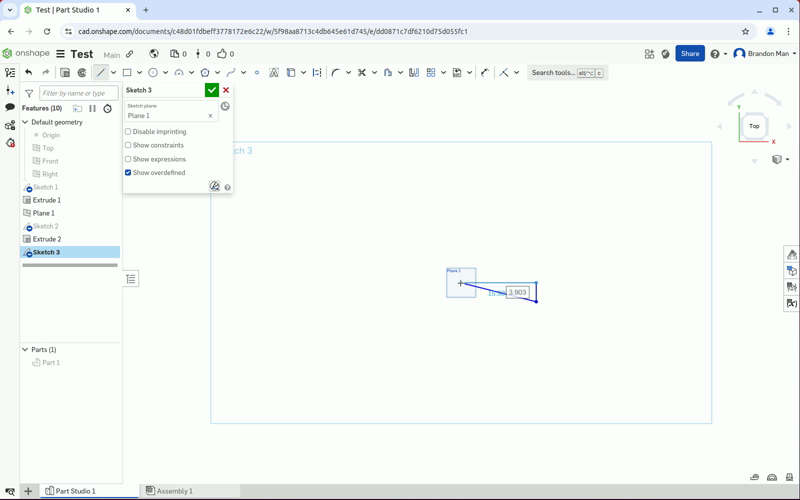
click(460, 282)
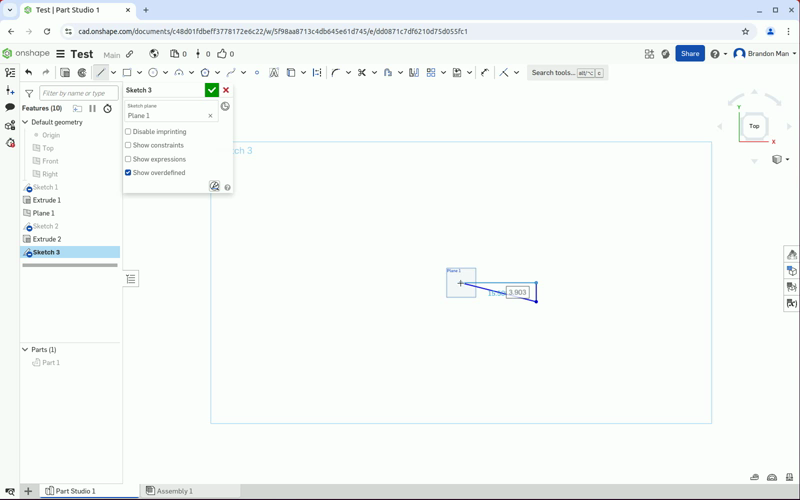
key(esc)
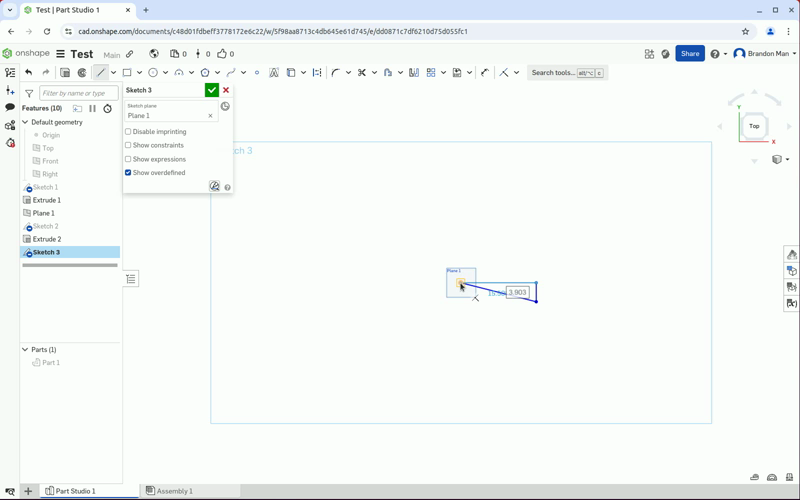
mouse_move(488, 286)
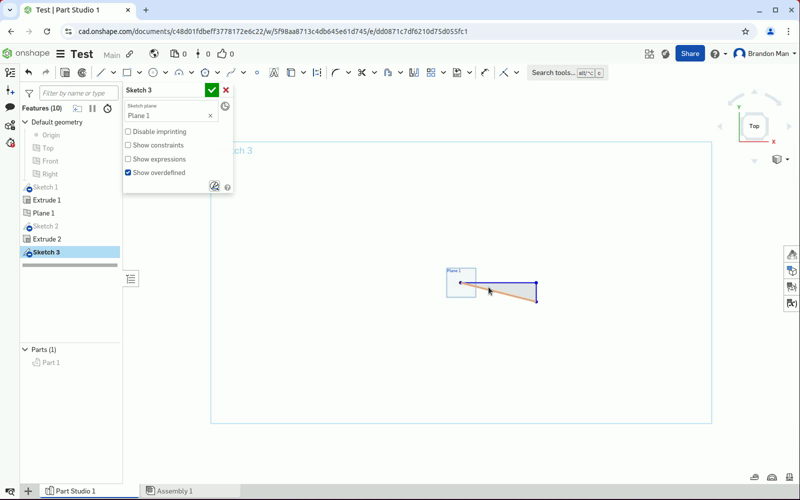
scroll(6)
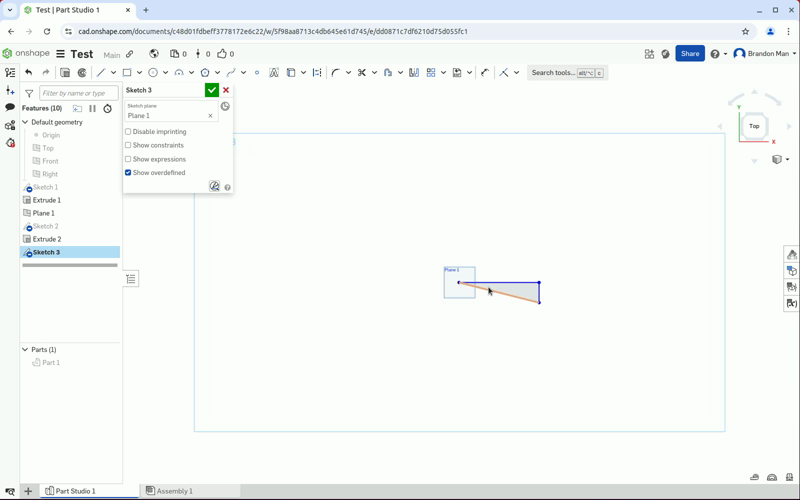
scroll(6)
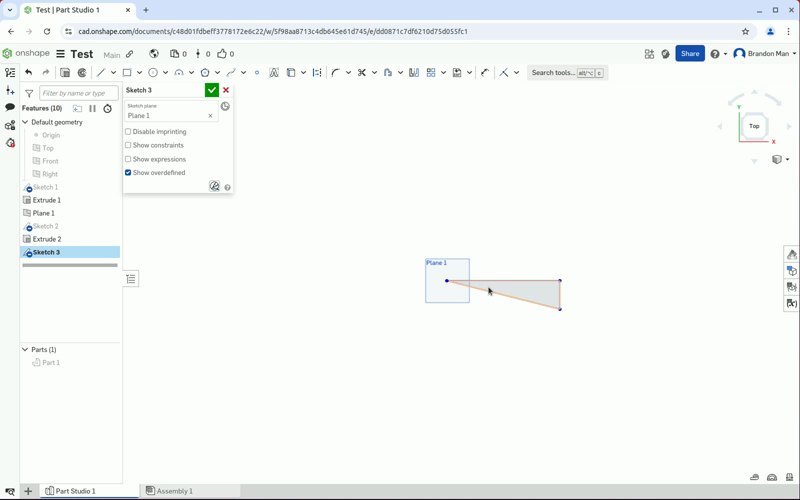
scroll(6)
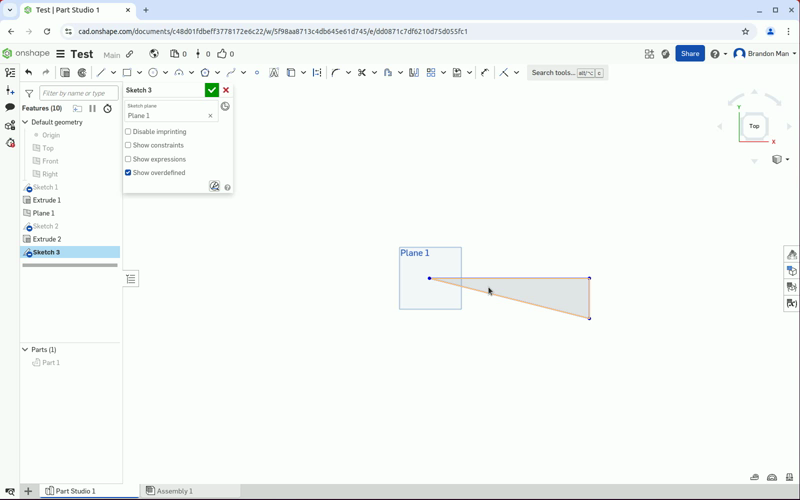
scroll(6)
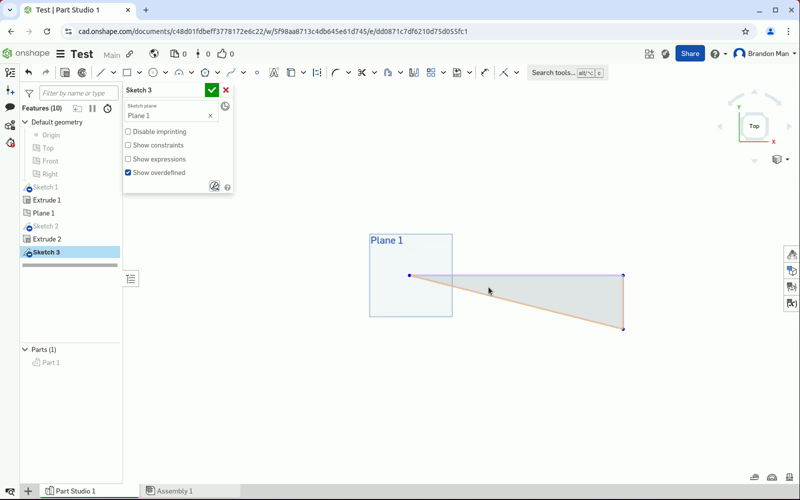
scroll(6)
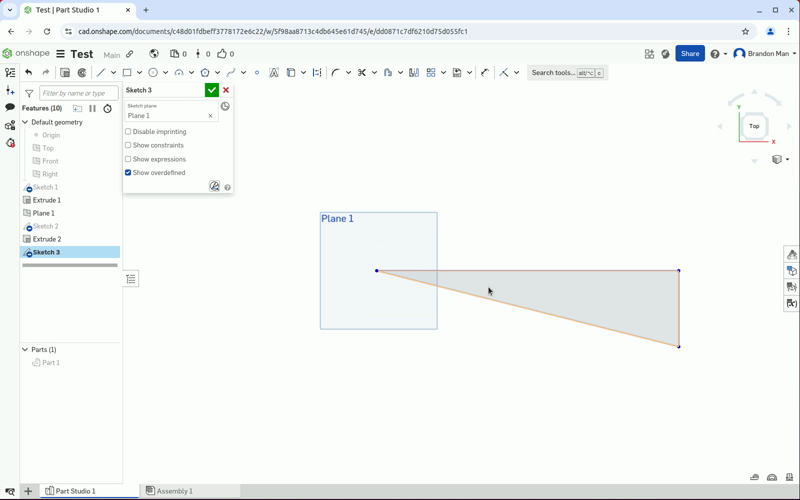
scroll(6)
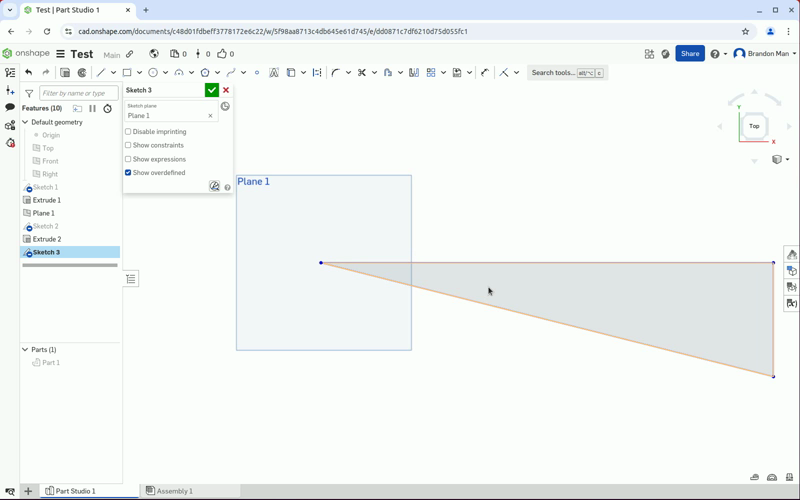
scroll(6)
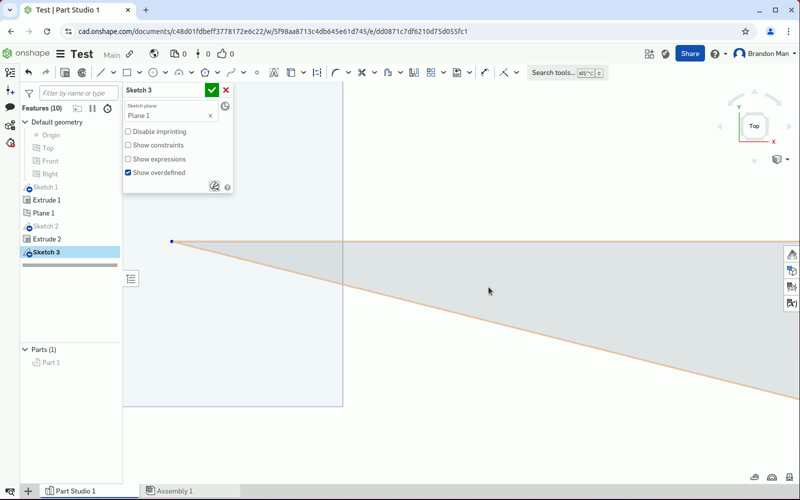
click(488, 286)
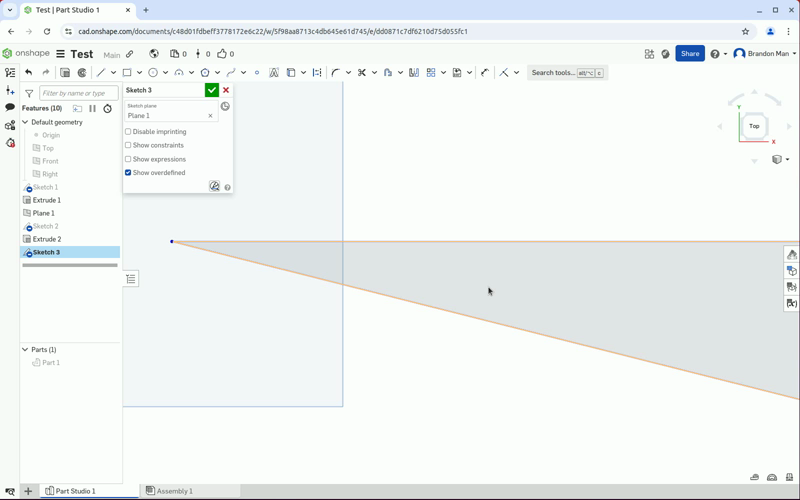
scroll(-6)
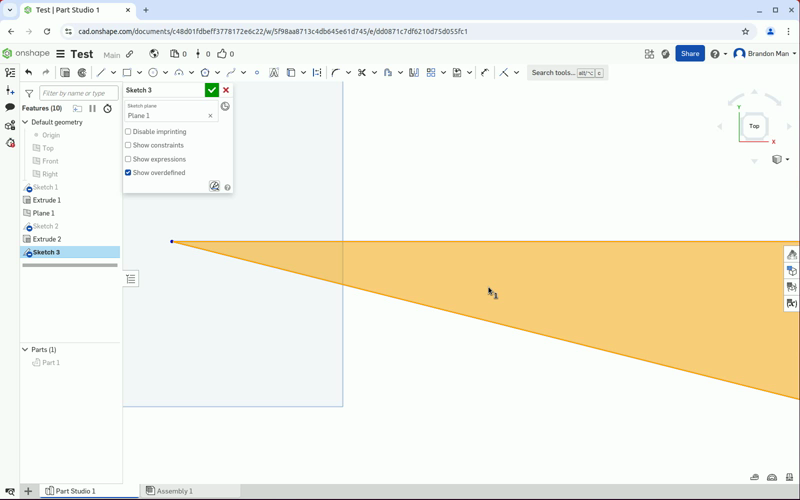
scroll(-6)
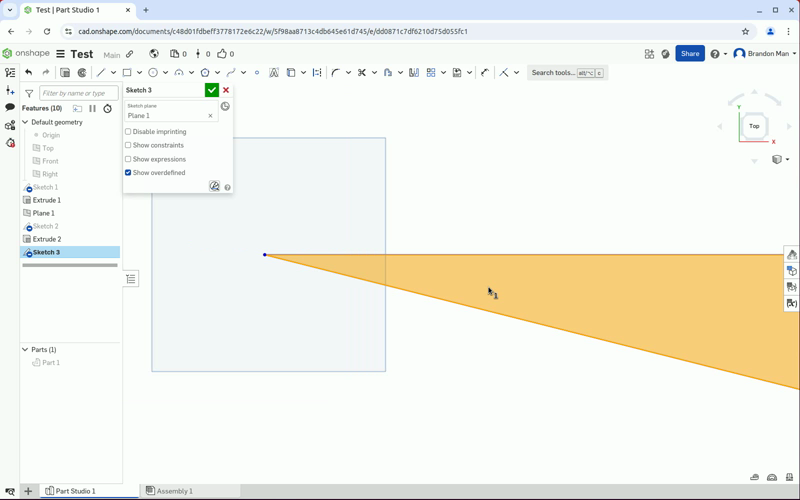
scroll(-6)
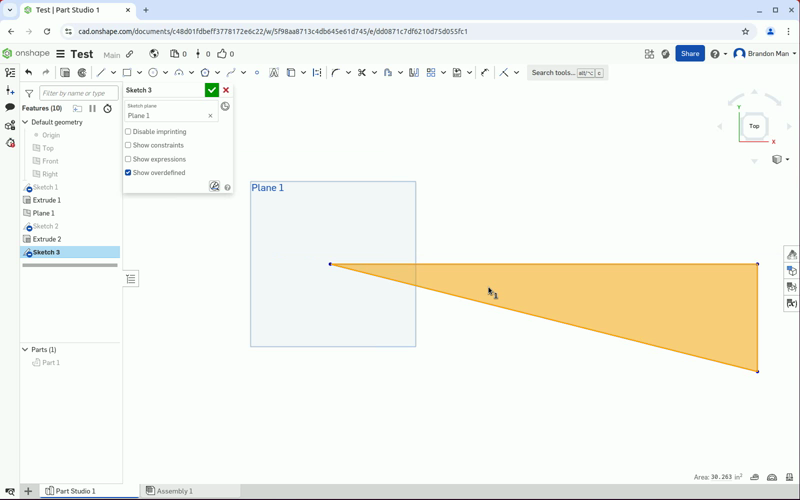
scroll(-6)
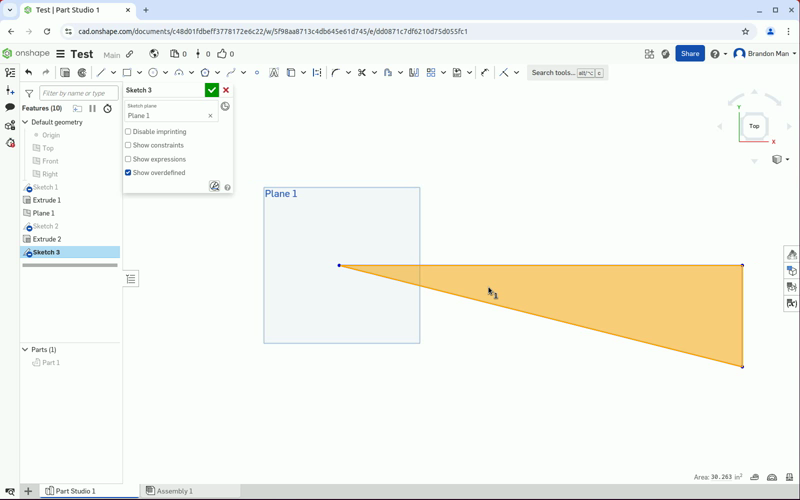
scroll(-6)
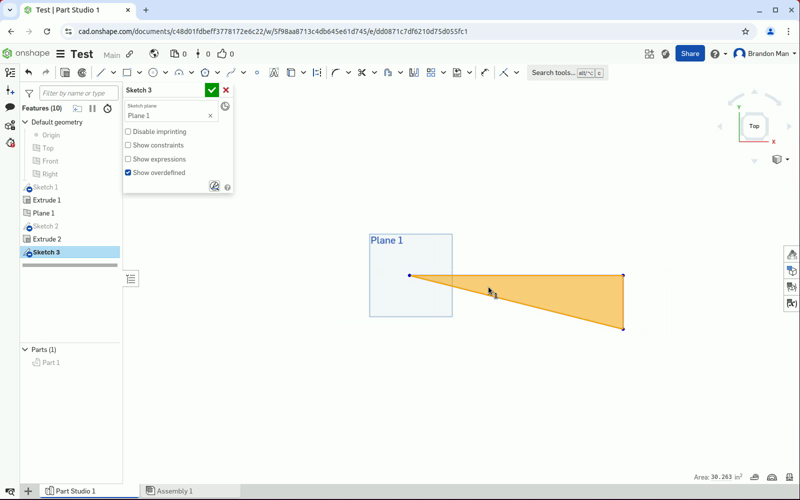
scroll(-6)
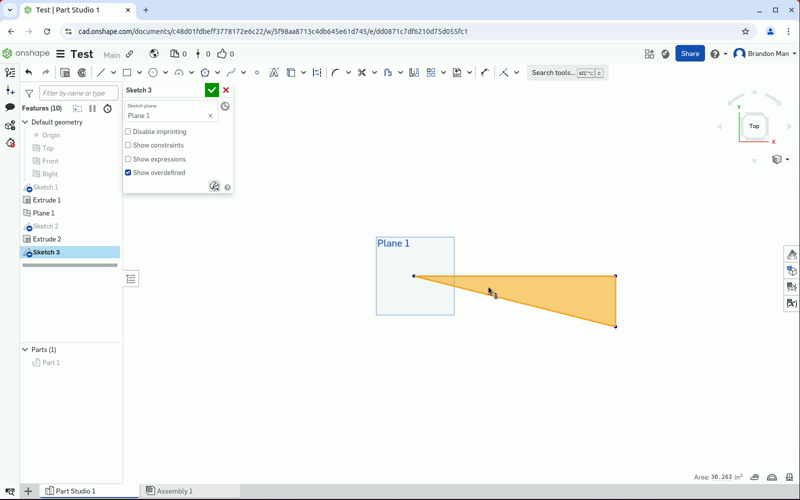
scroll(-6)
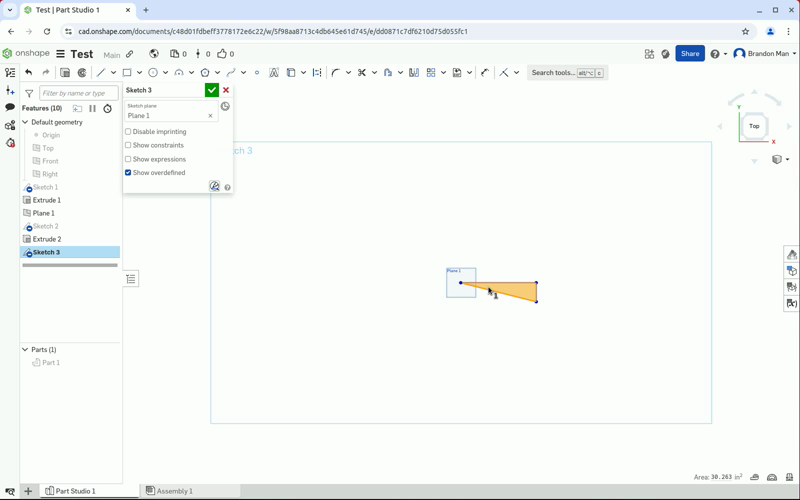
mouse_move(73, 352)
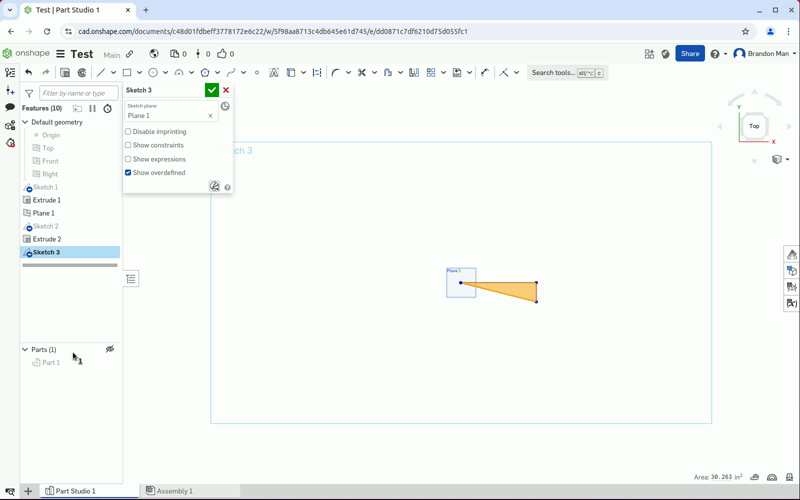
key(shift+y)
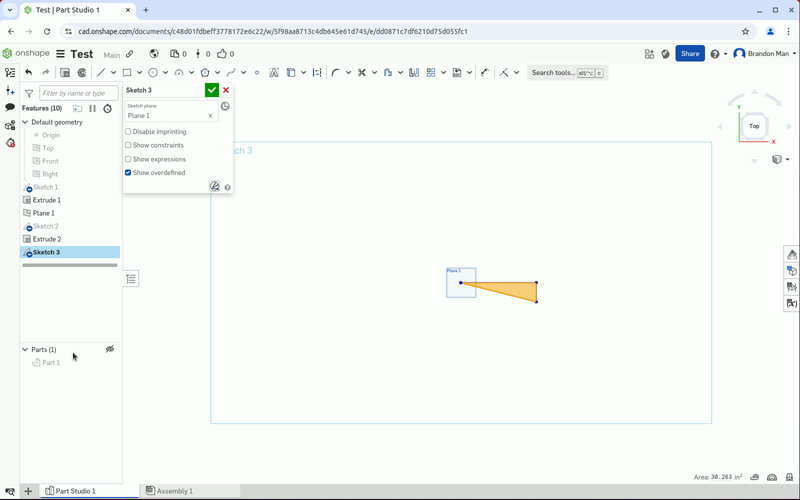
key(shift+e)
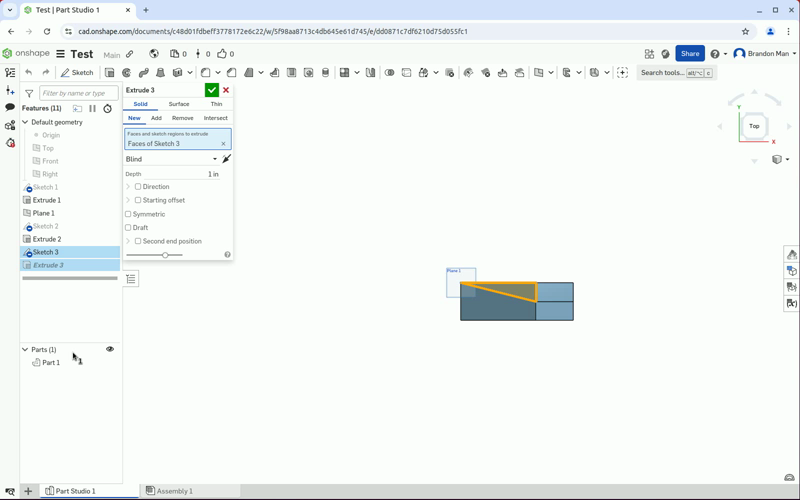
mouse_move(143, 106)
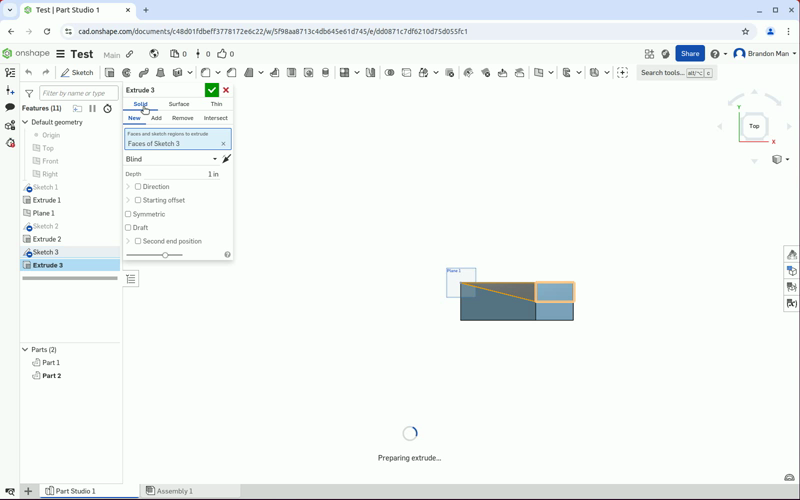
click(143, 106)
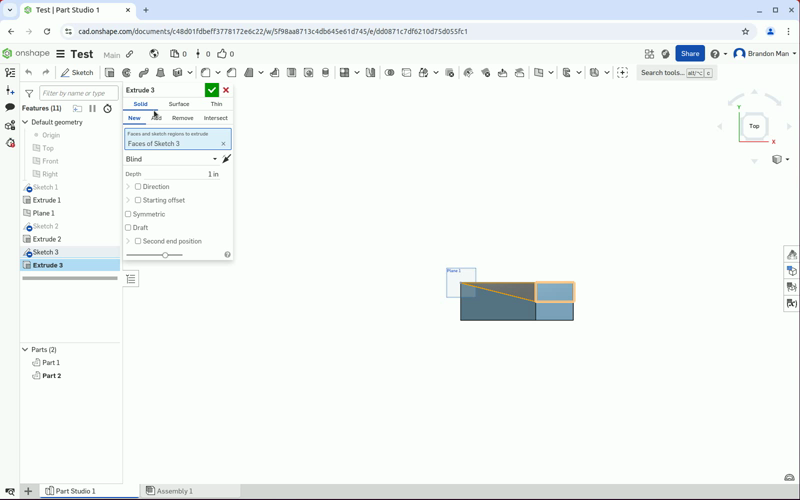
mouse_move(186, 120)
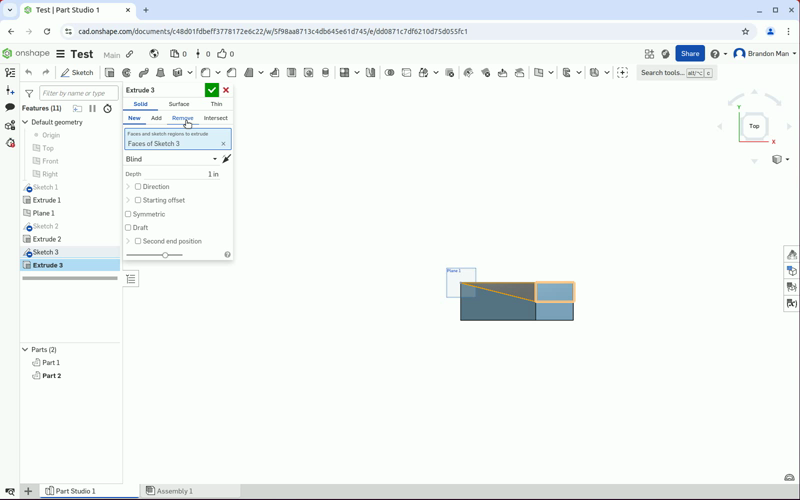
click(186, 120)
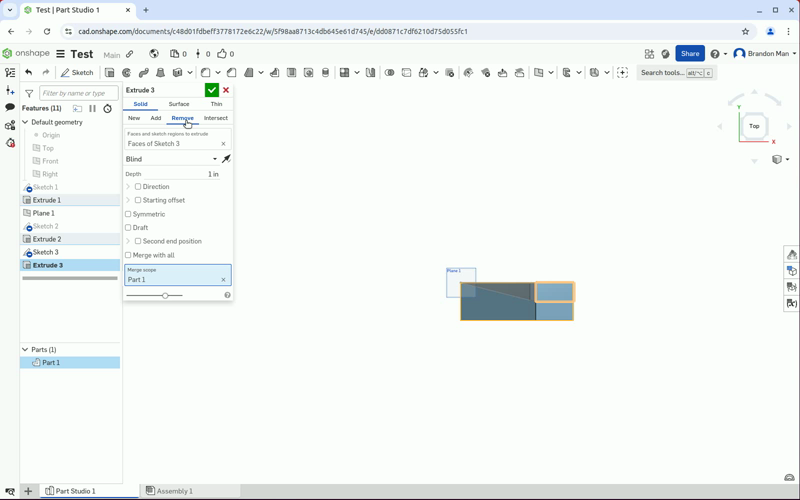
key(tab, 4)
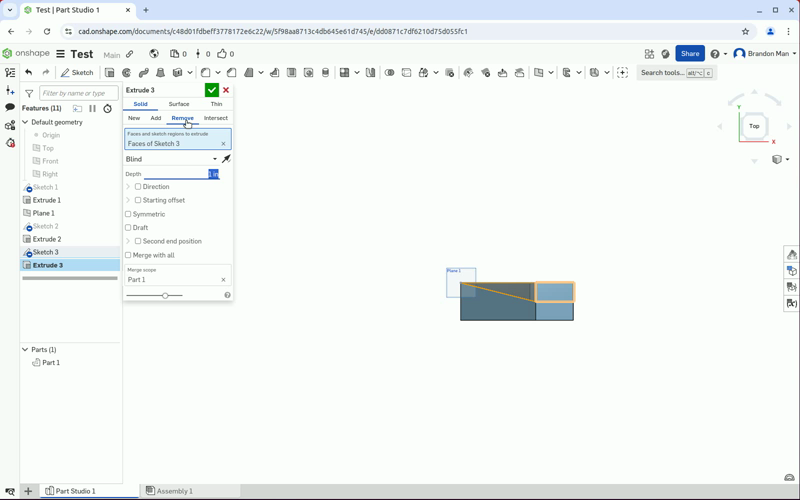
text(11.554)
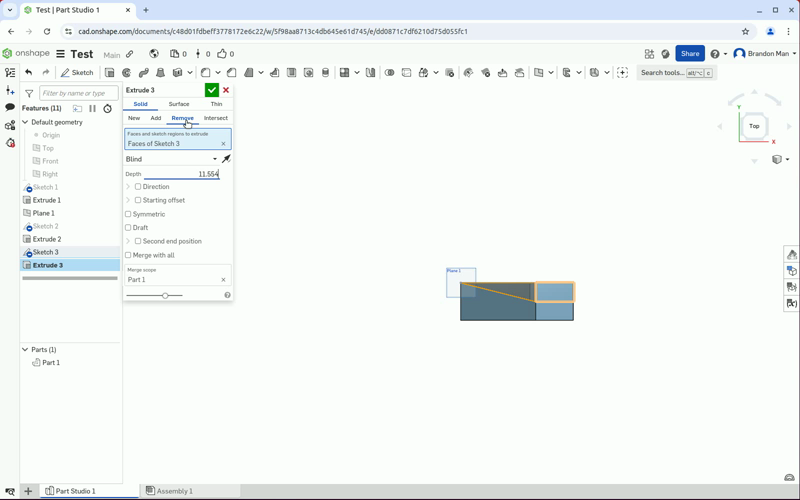
key(tab, 6)
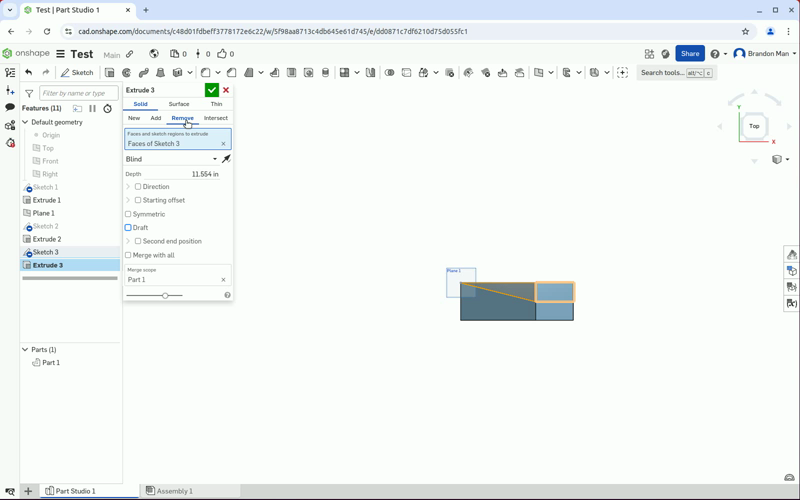
key(space)
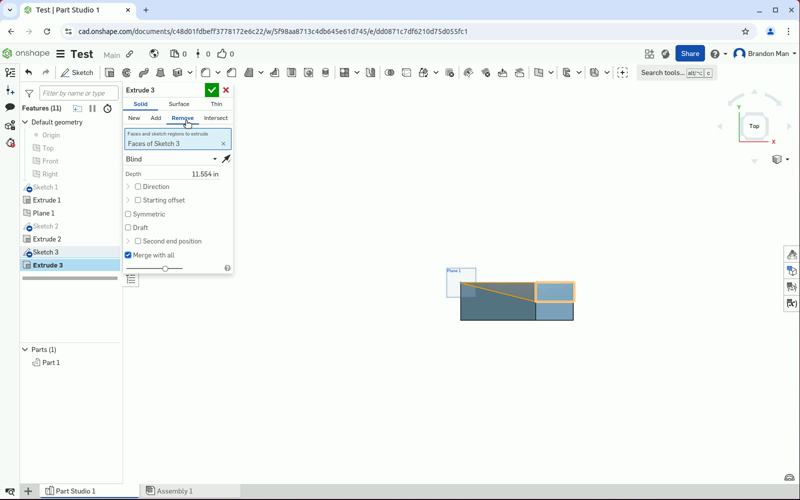
key(enter)
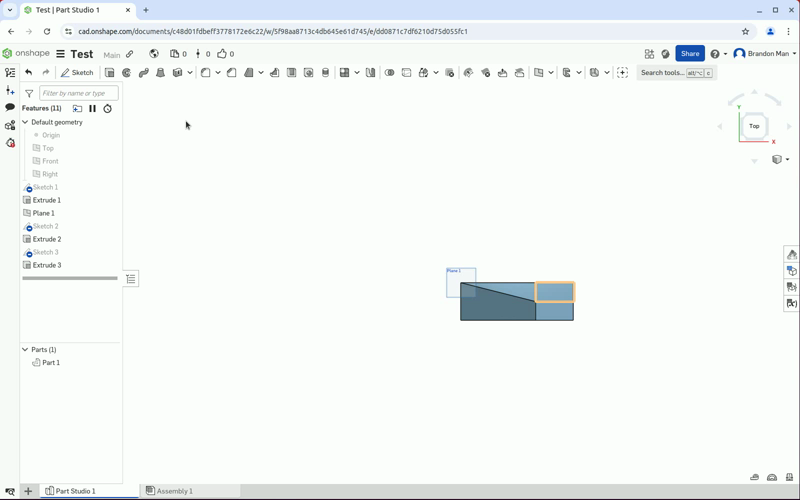
key(shift+h)
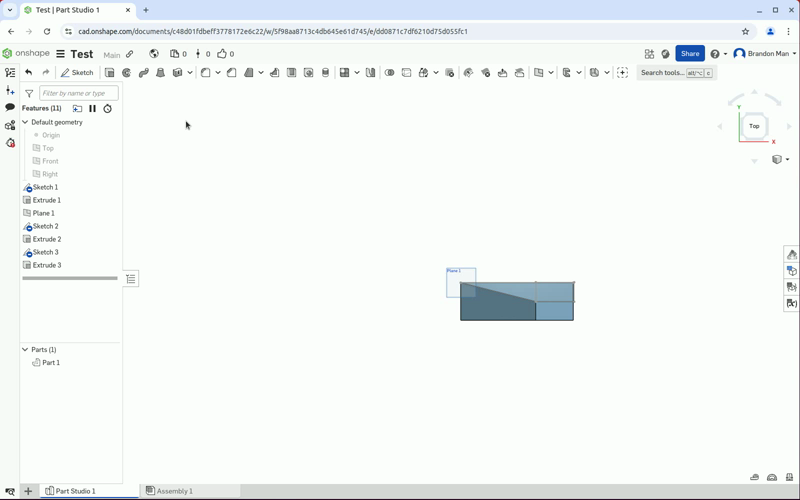
key(shift+h)
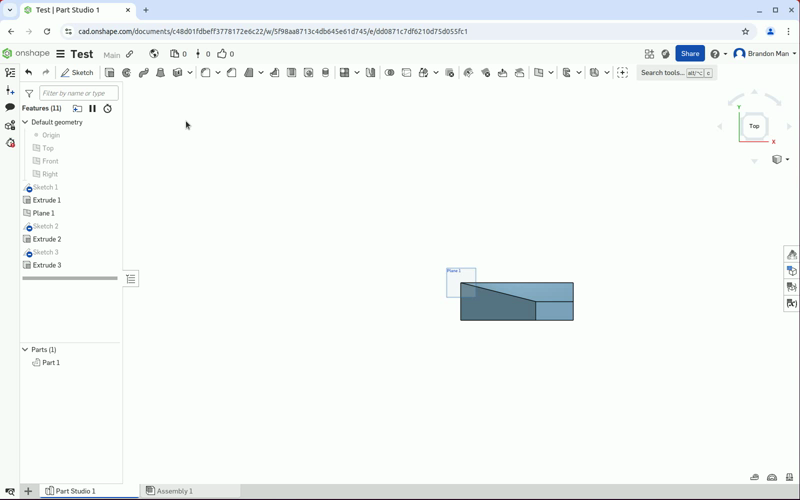
mouse_move(73, 189)
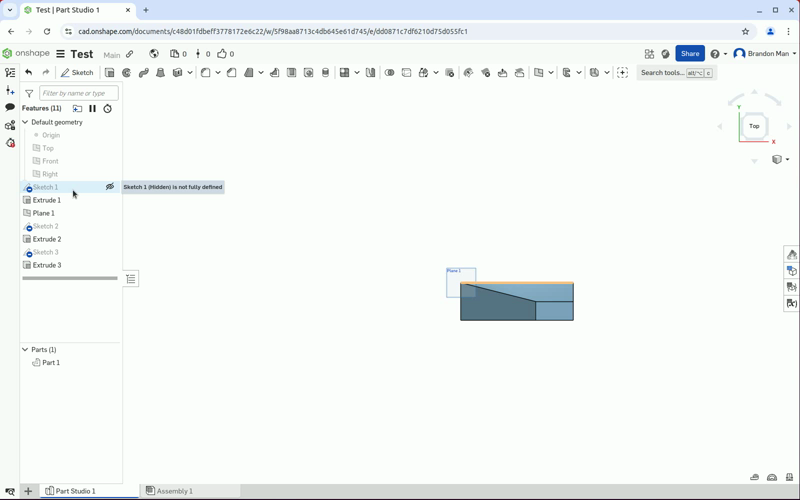
click(73, 189)
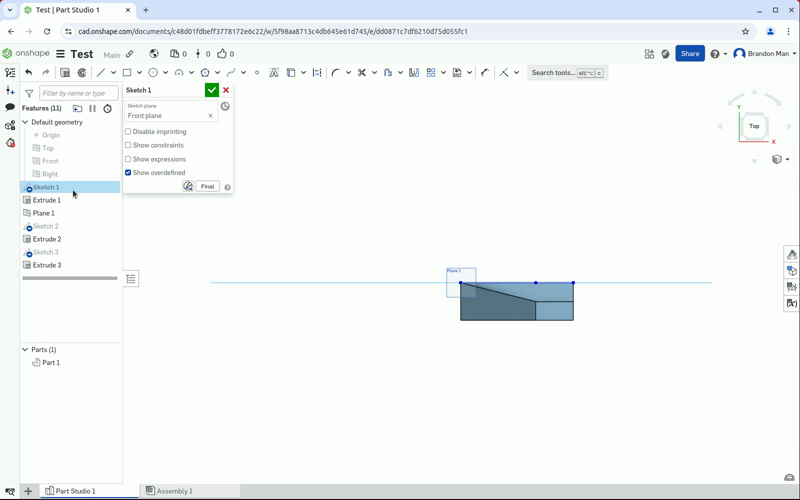
mouse_move(229, 92)
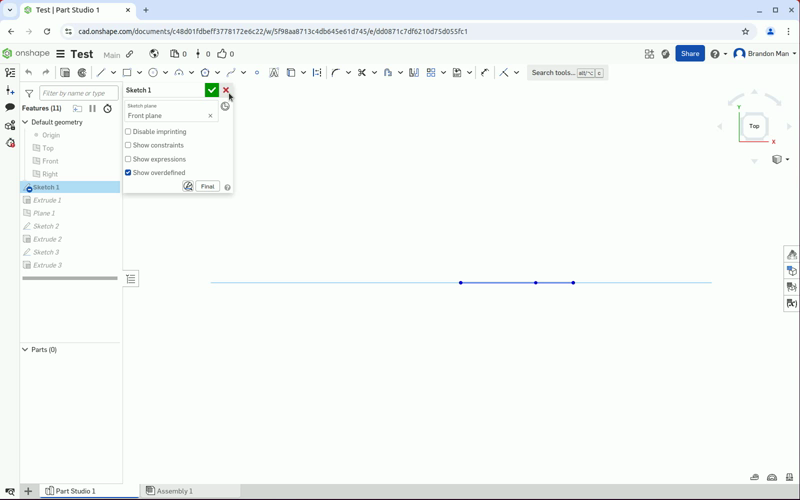
click(229, 92)
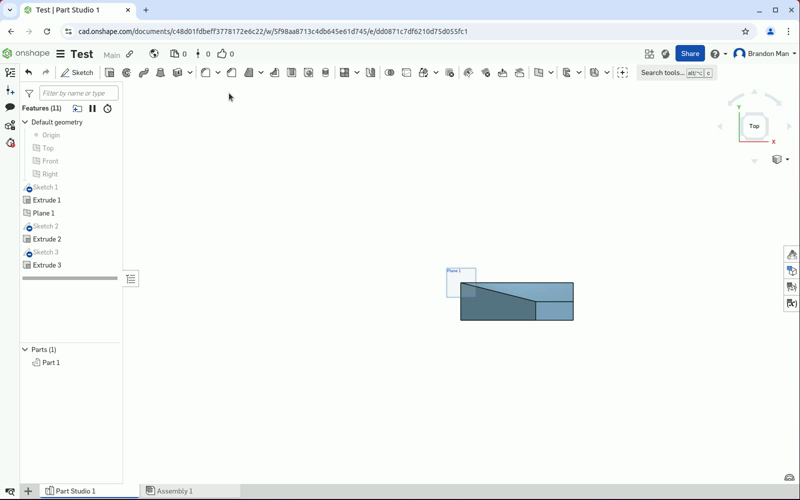
mouse_move(73, 352)
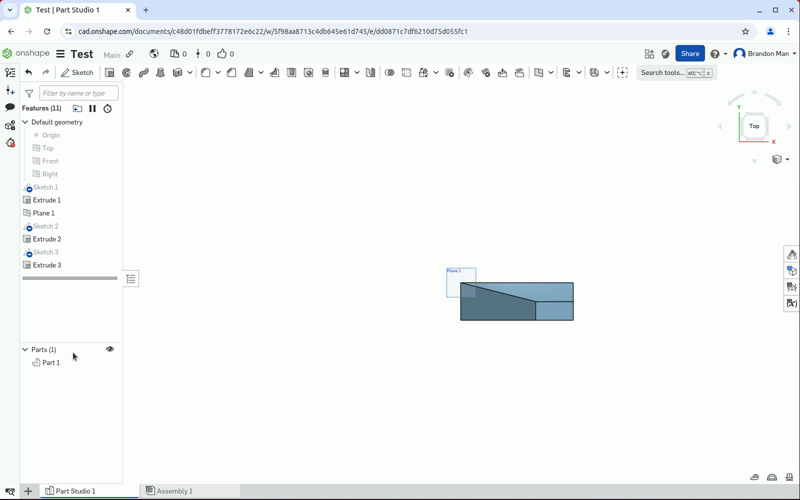
key(y)
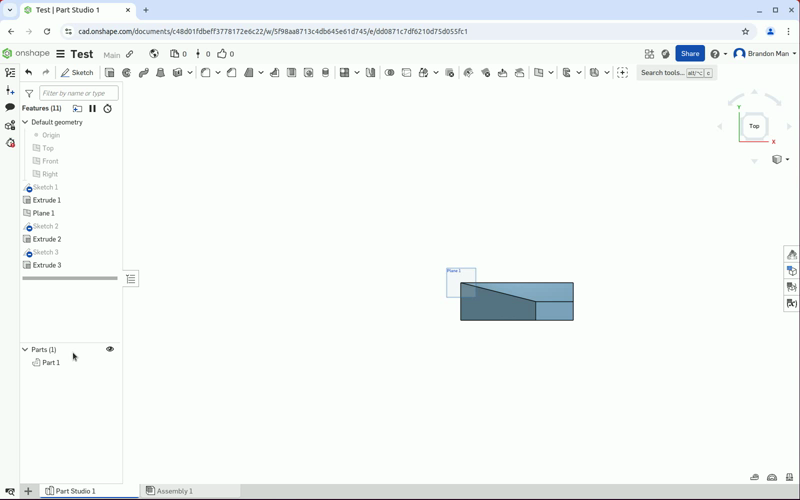
key(shift+p)
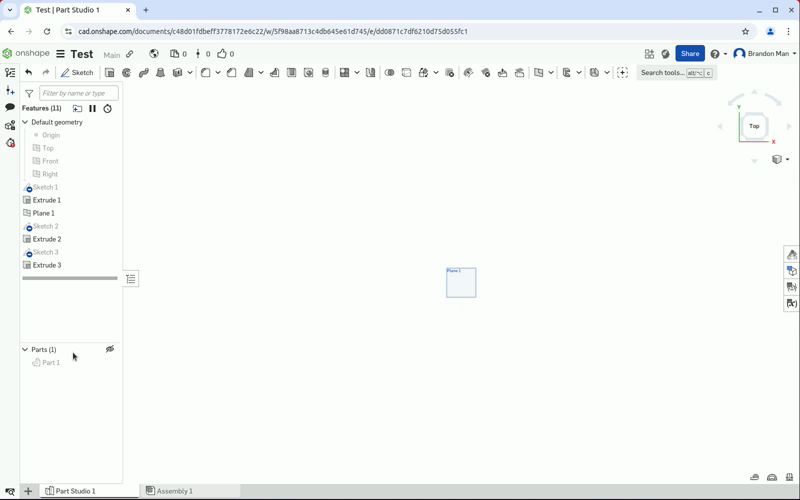
key(space)
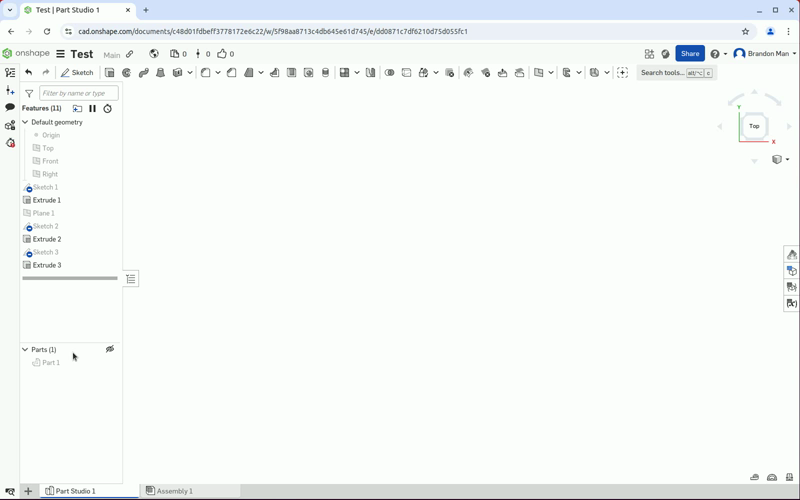
key_down(shift)
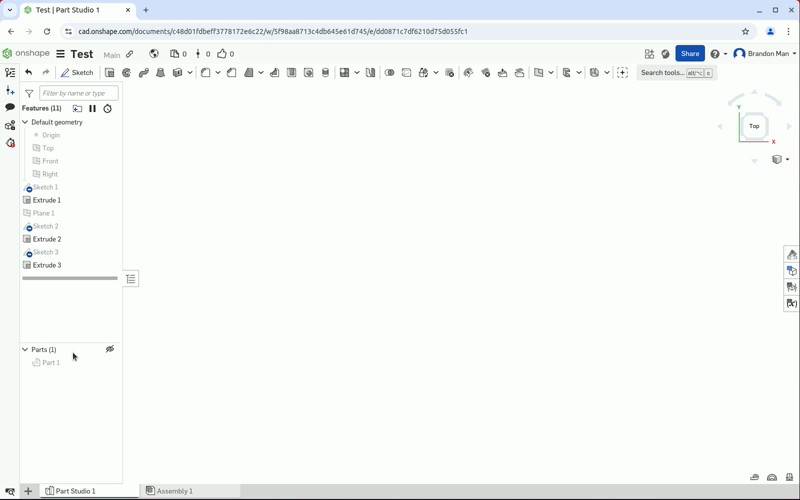
key(up)
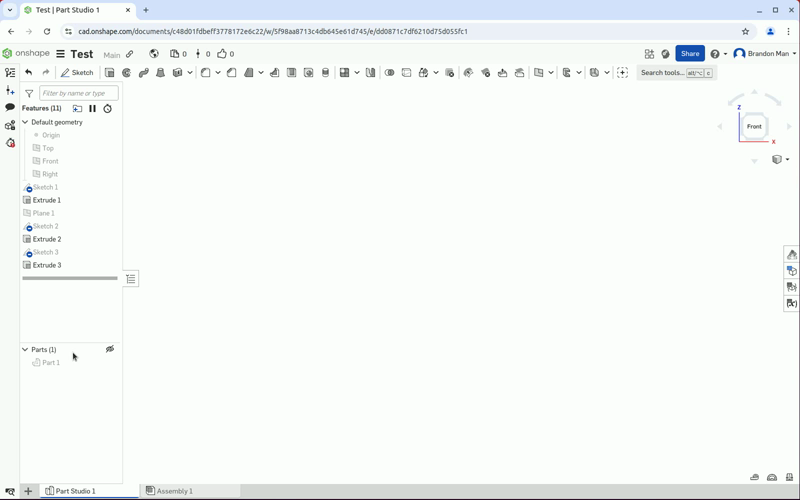
key_up(shift)
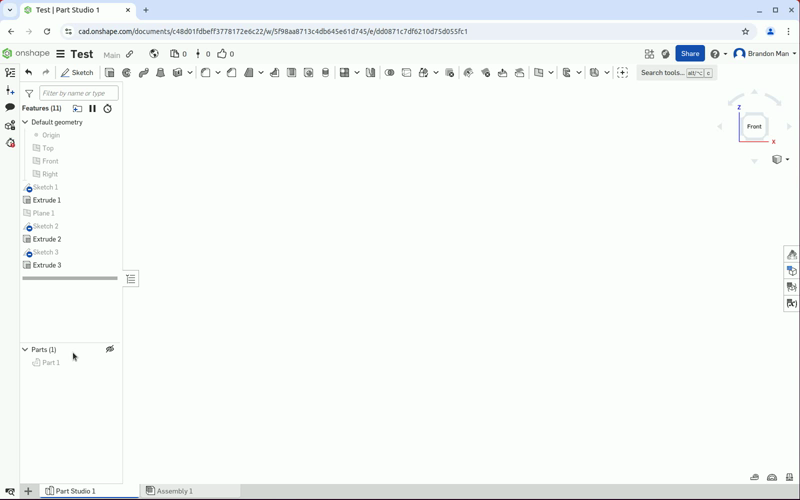
key(space)
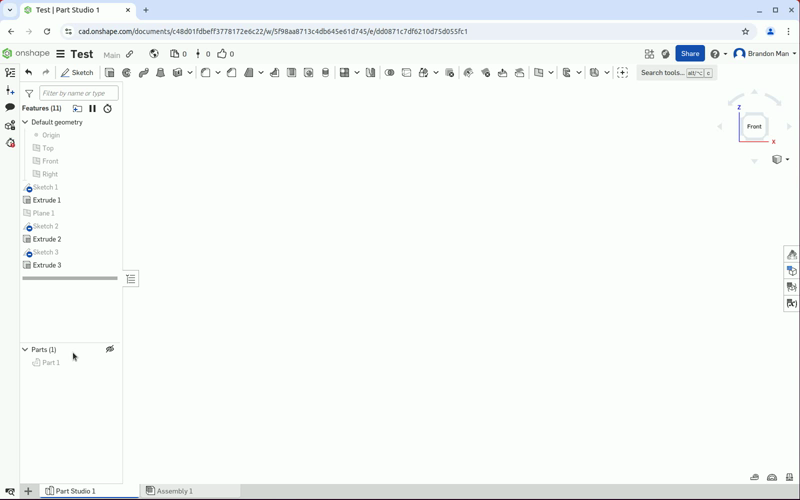
key_down(shift)
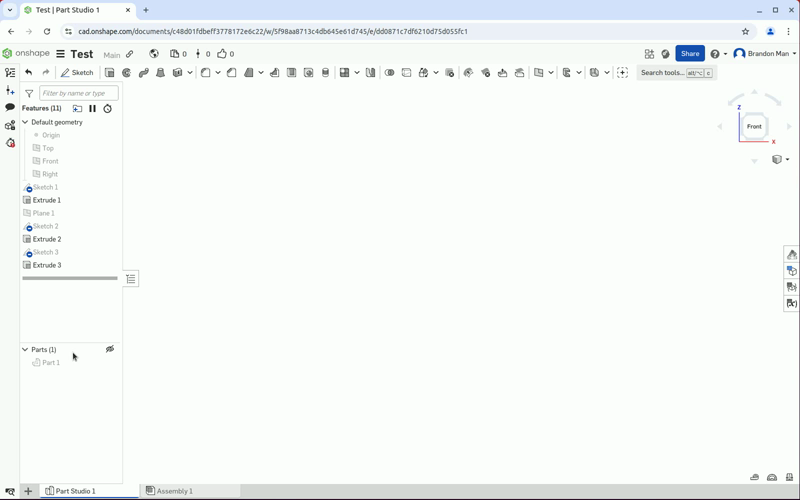
key(left)
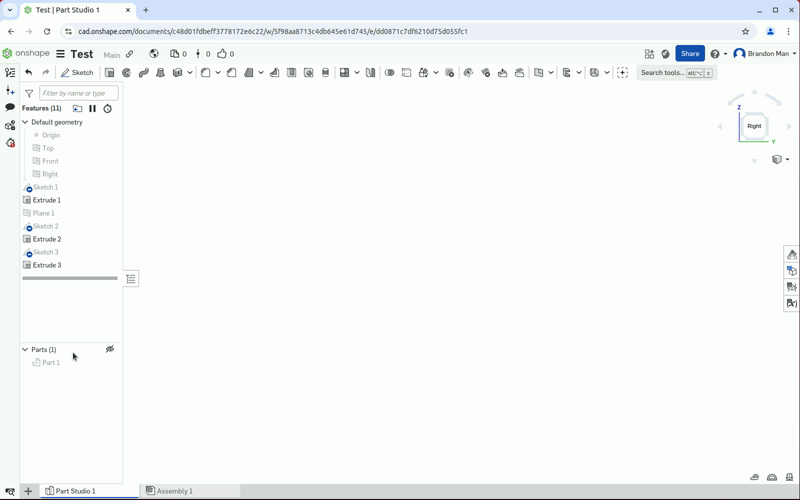
key_up(shift)
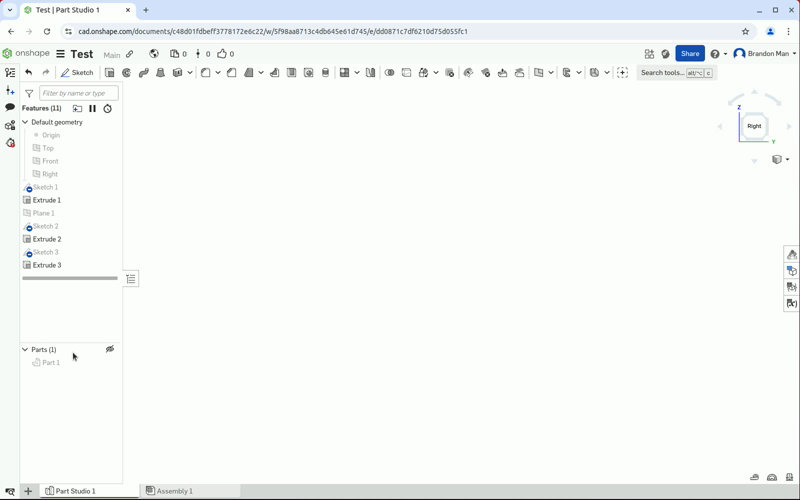
mouse_move(73, 352)
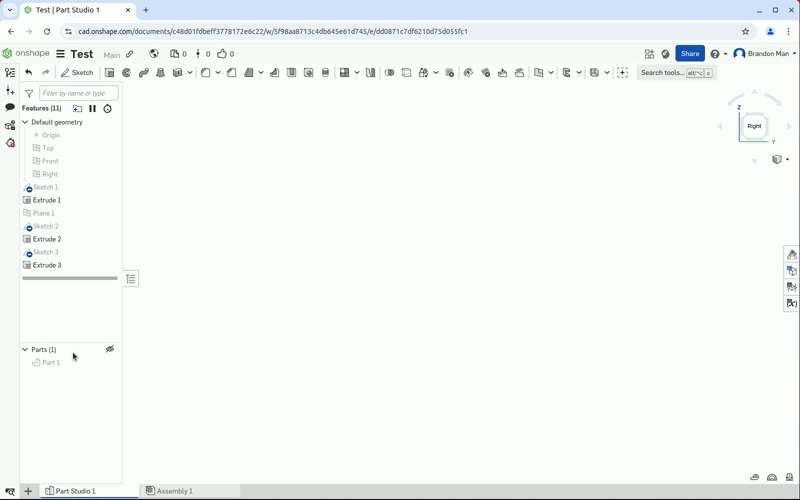
key(shift+y)
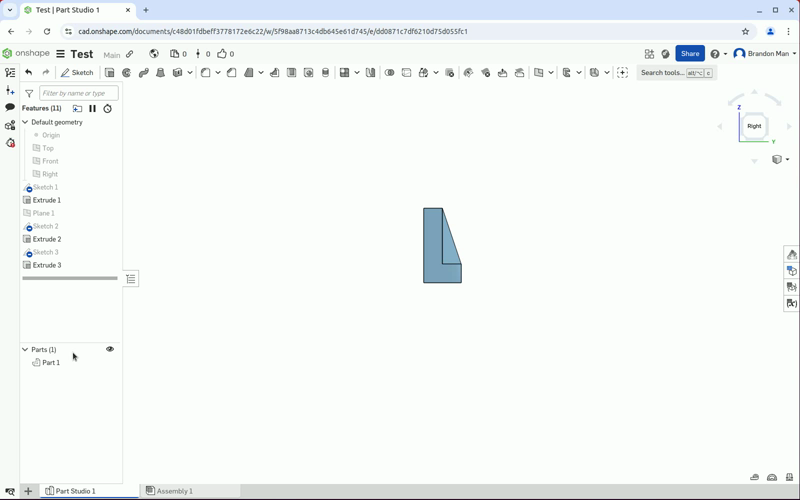
mouse_move(541, 75)
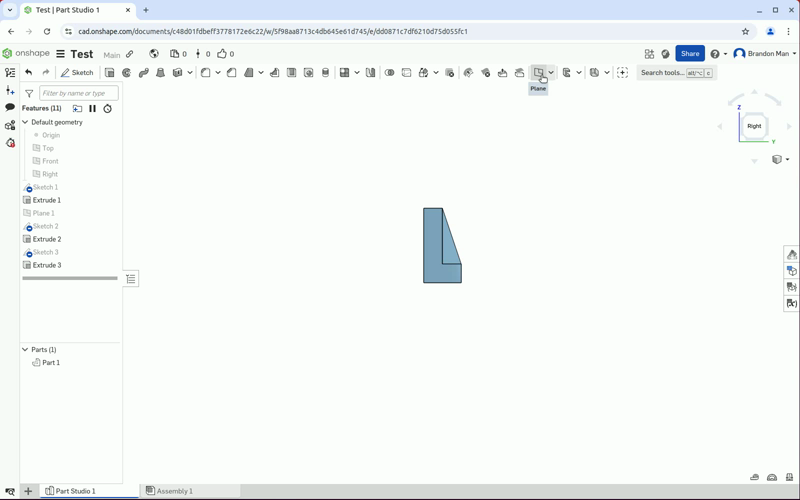
click(541, 75)
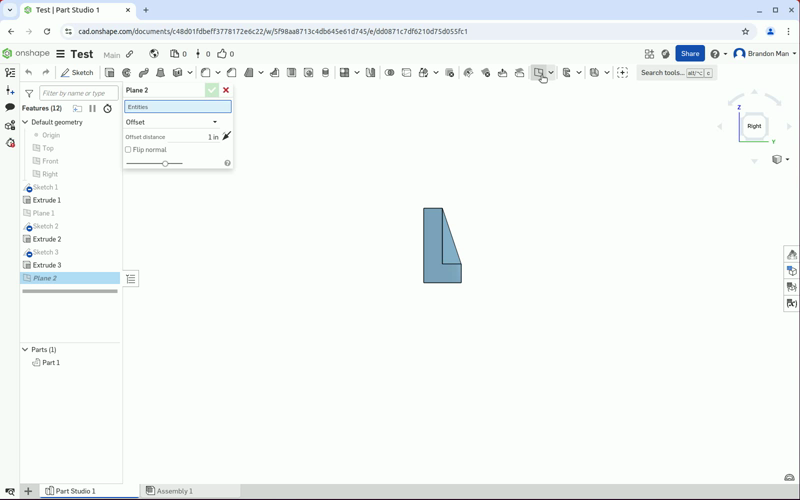
mouse_move(73, 176)
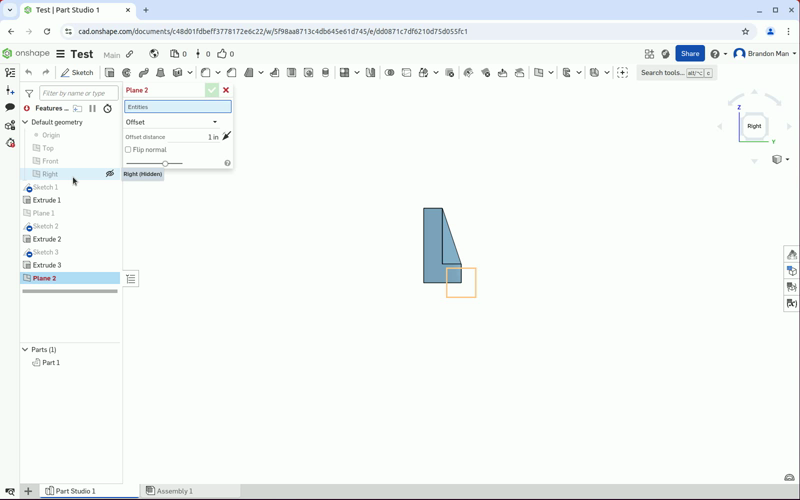
click(73, 176)
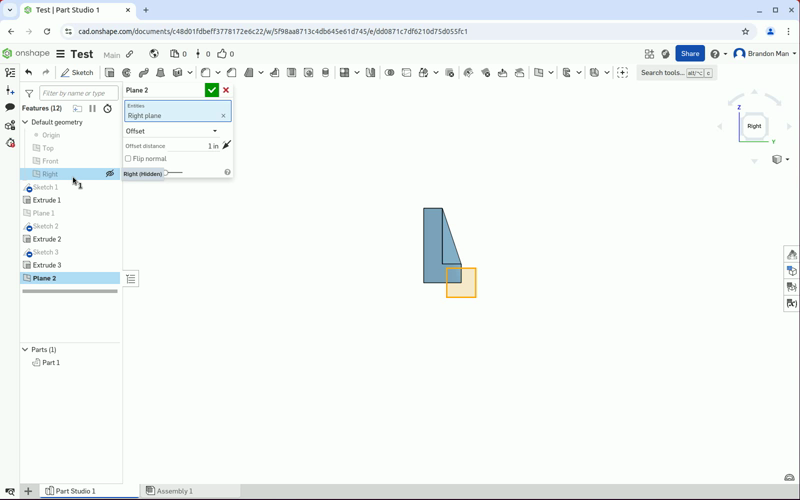
key(tab, 2)
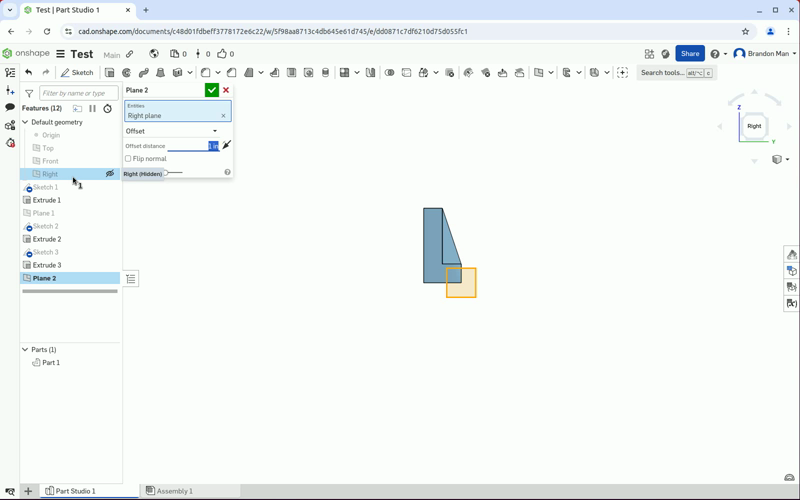
text(23.108)
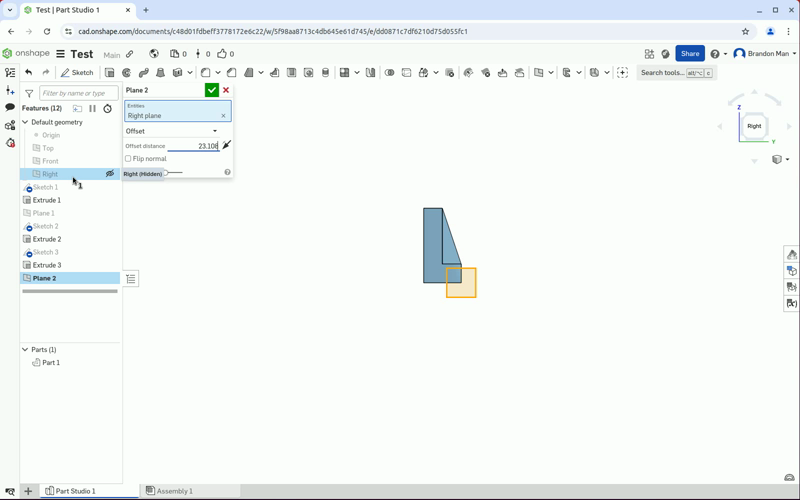
key(enter, 2)
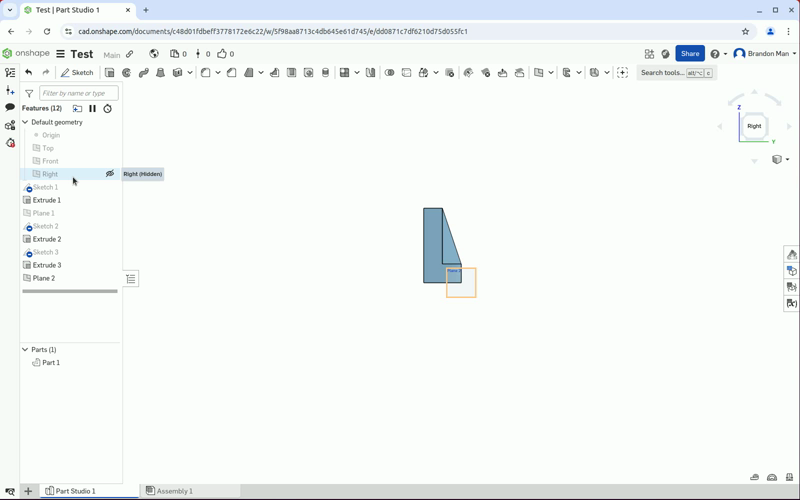
key(shift+s)
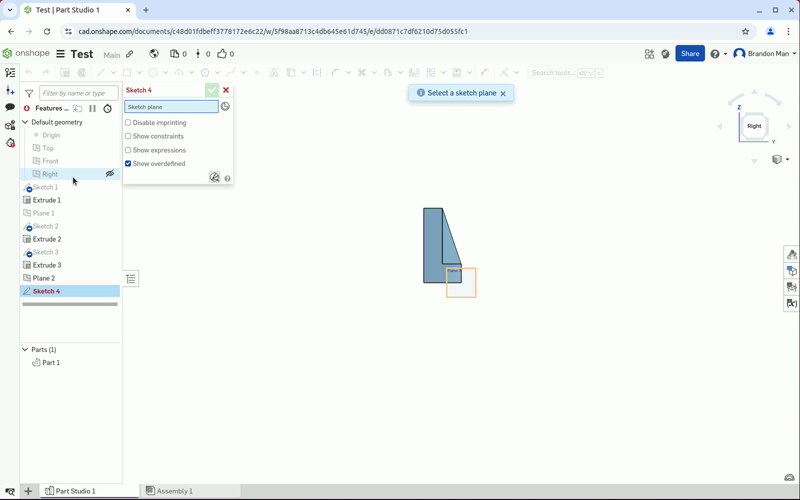
mouse_move(73, 280)
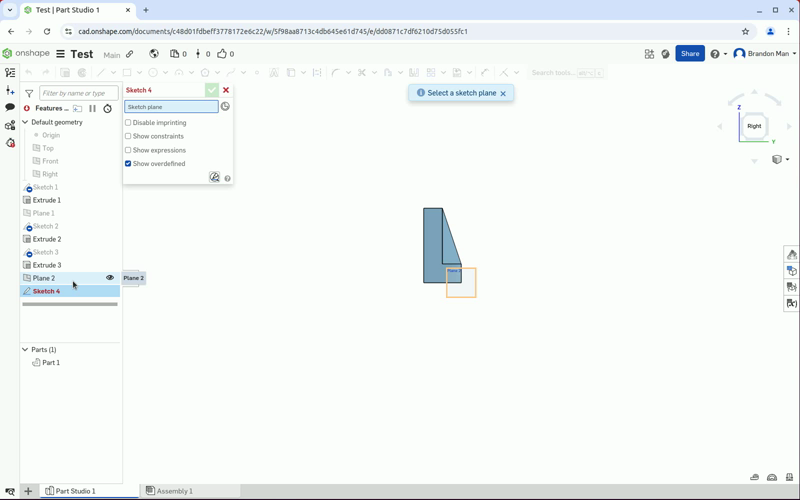
click(73, 280)
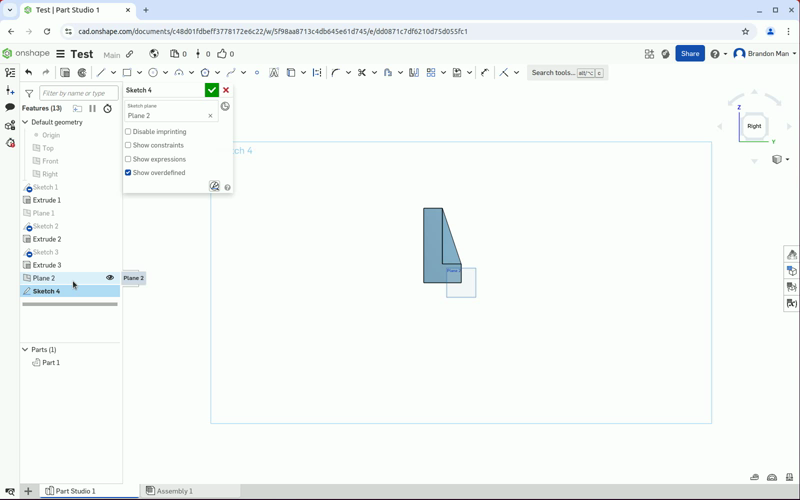
mouse_move(73, 352)
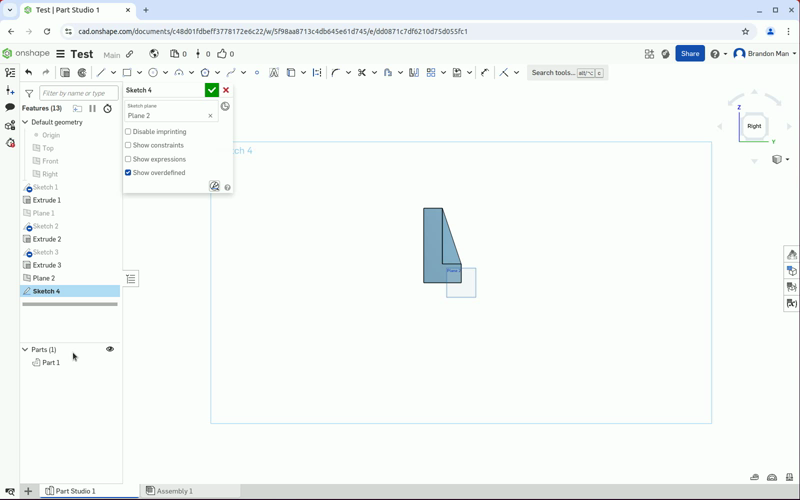
key(y)
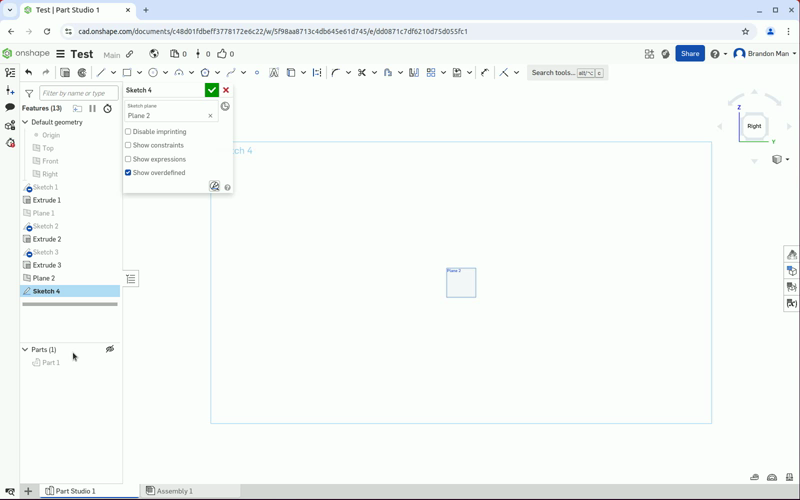
key(l)
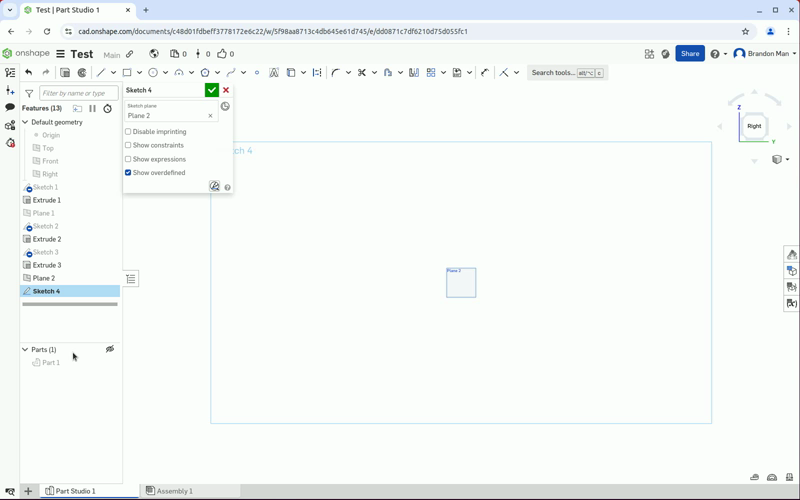
key_down(shift)
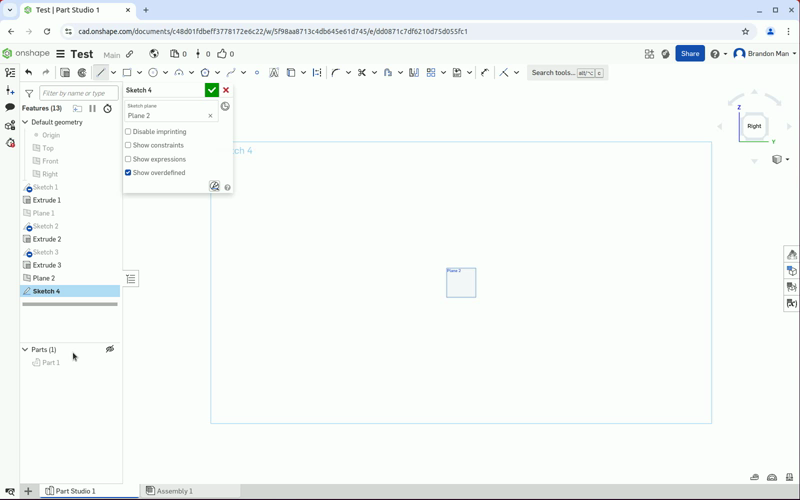
mouse_move(441, 264)
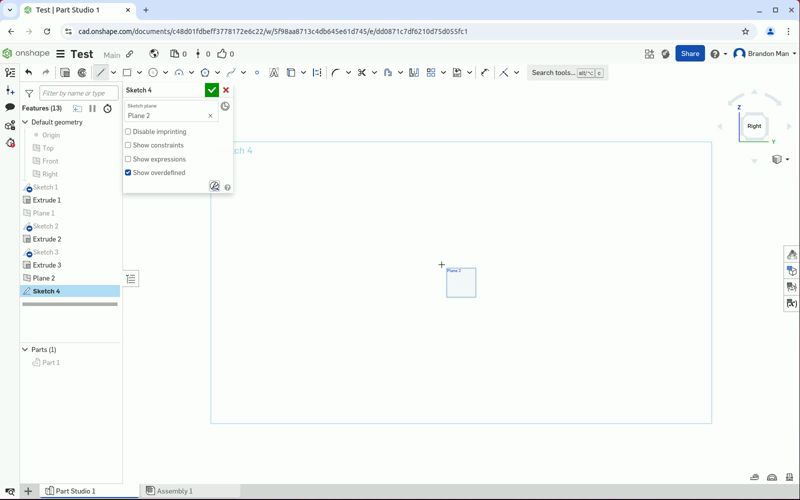
click(441, 264)
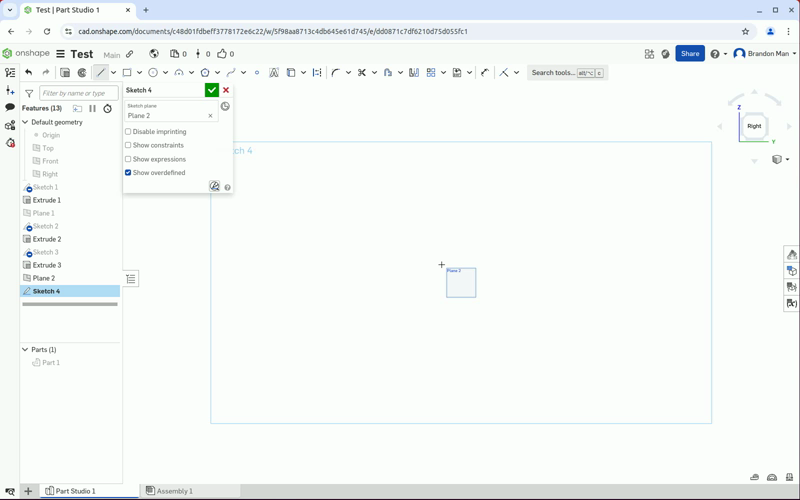
key_up(shift)
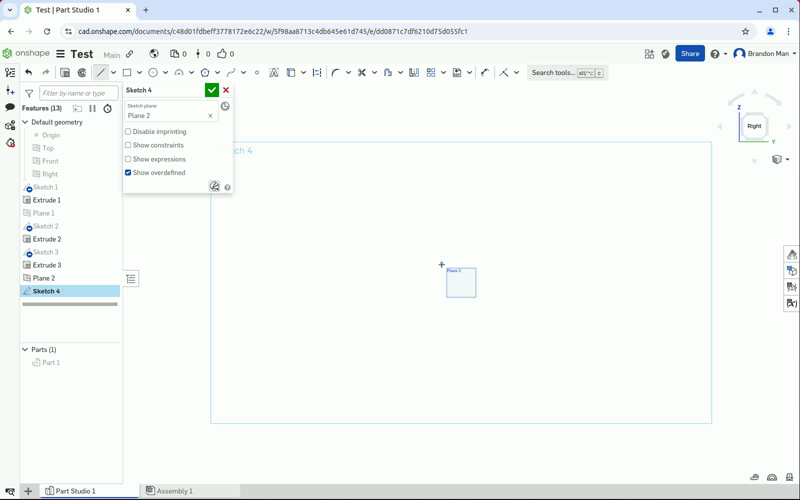
key_down(shift)
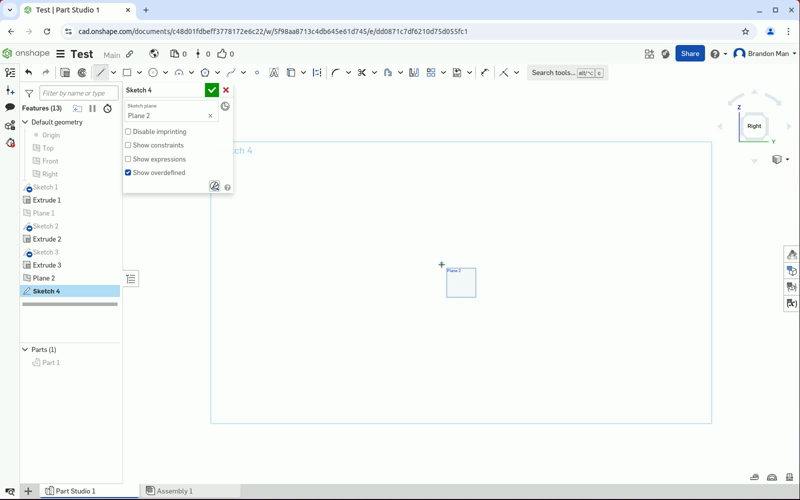
mouse_move(471, 264)
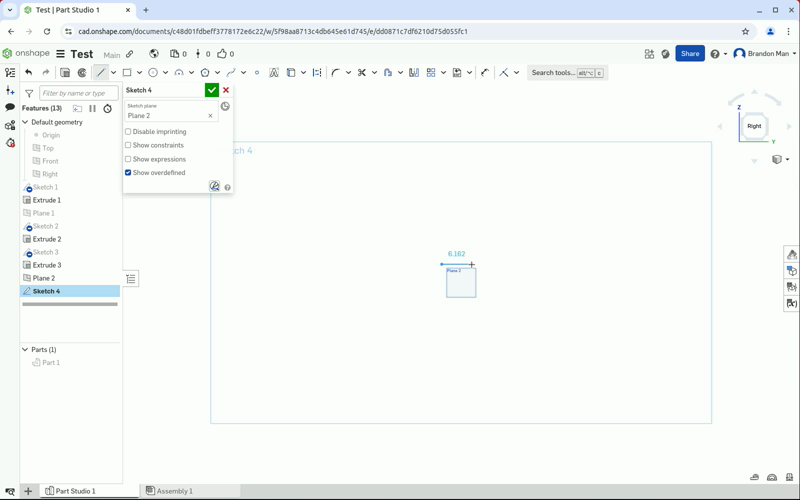
mouse_move(461, 264)
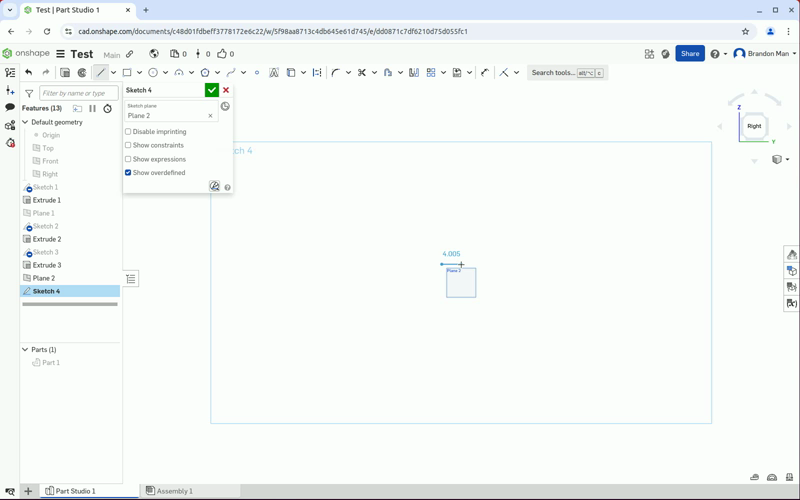
click(461, 264)
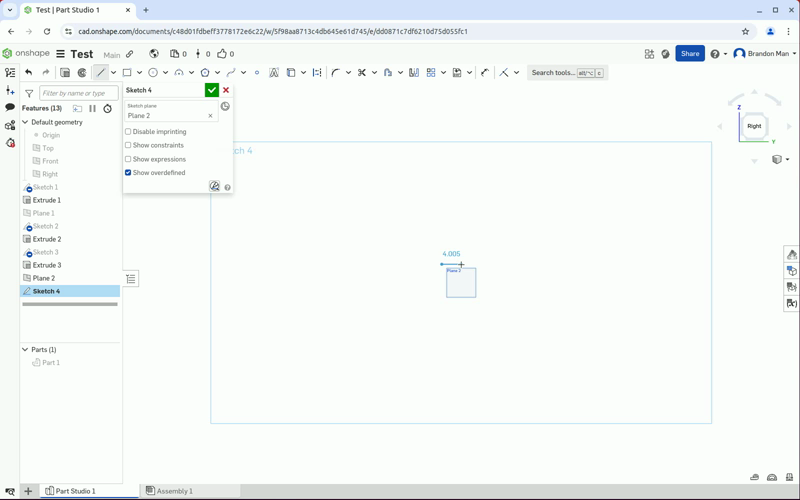
key_up(shift)
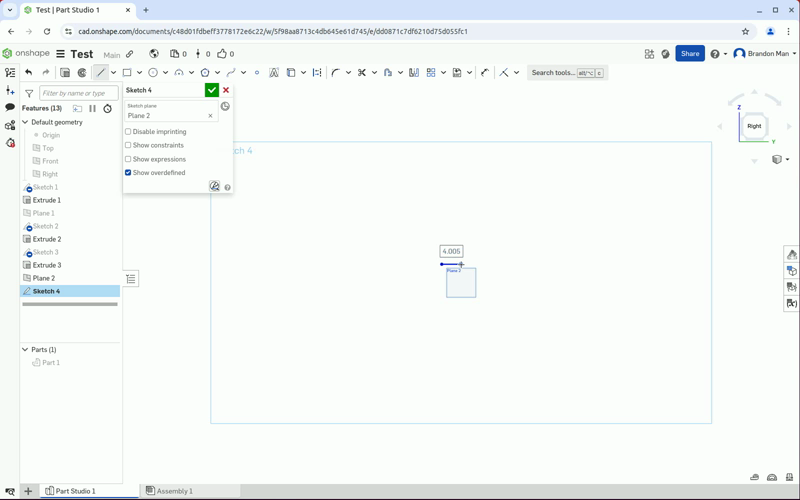
key_down(shift)
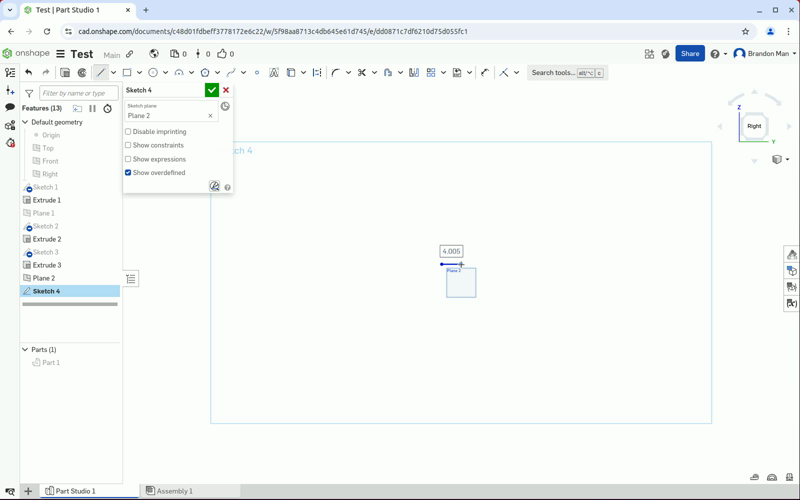
mouse_move(441, 207)
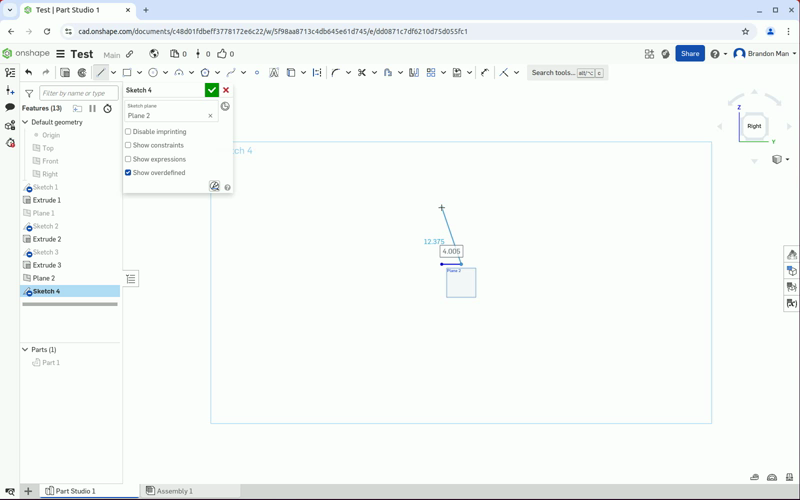
click(441, 207)
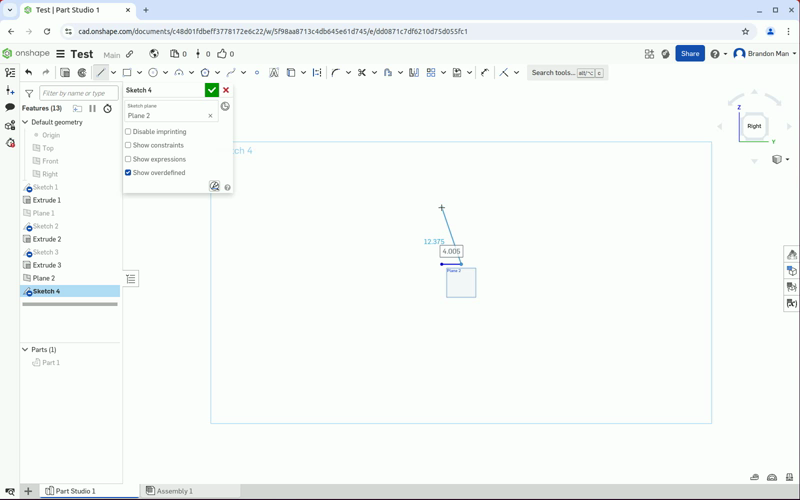
key_up(shift)
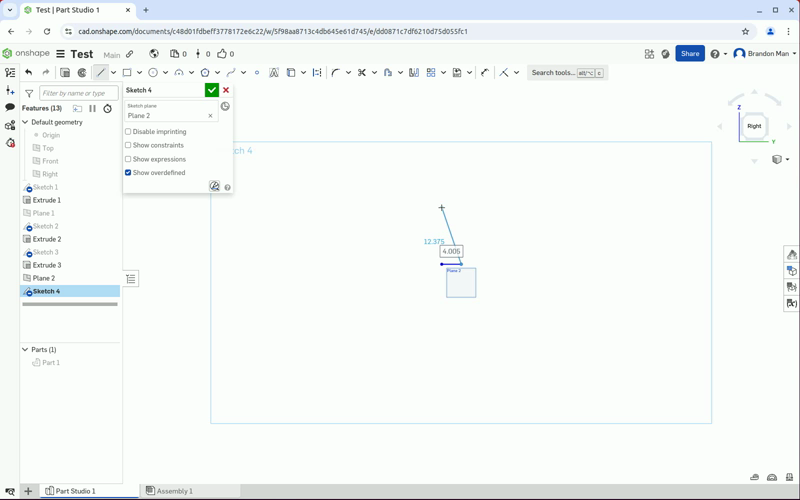
mouse_move(471, 207)
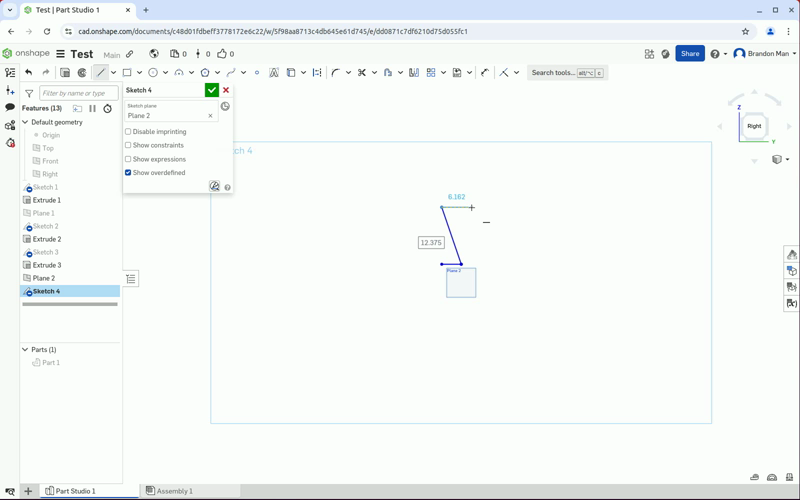
key_down(shift)
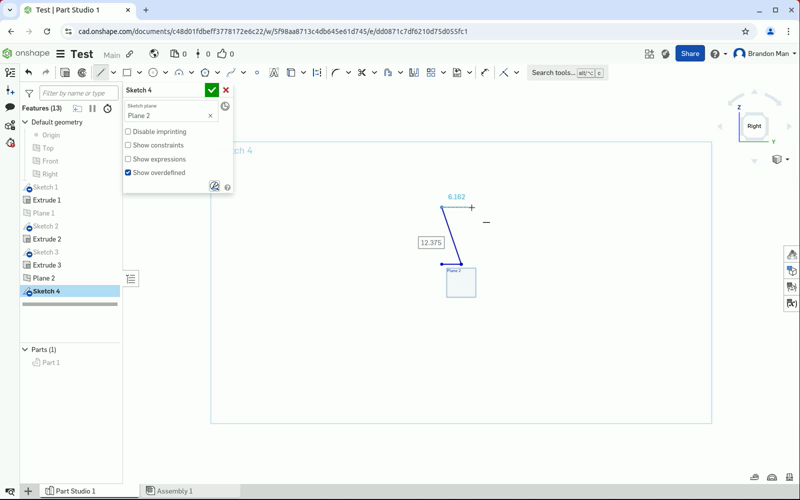
mouse_move(441, 264)
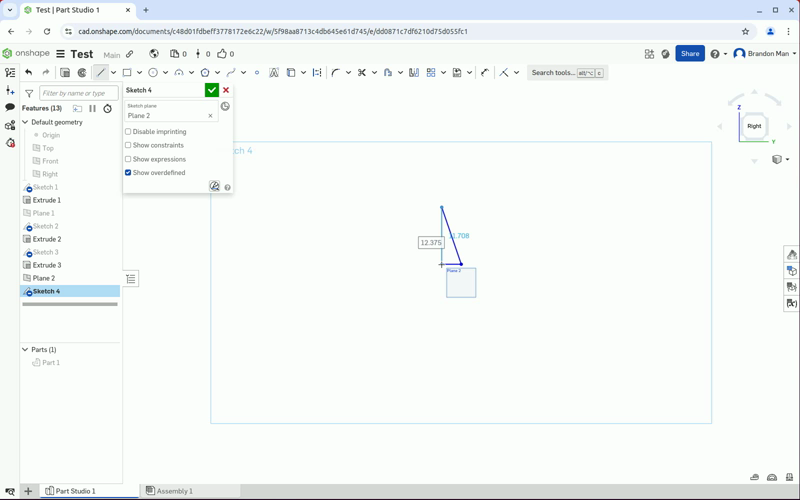
key_up(shift)
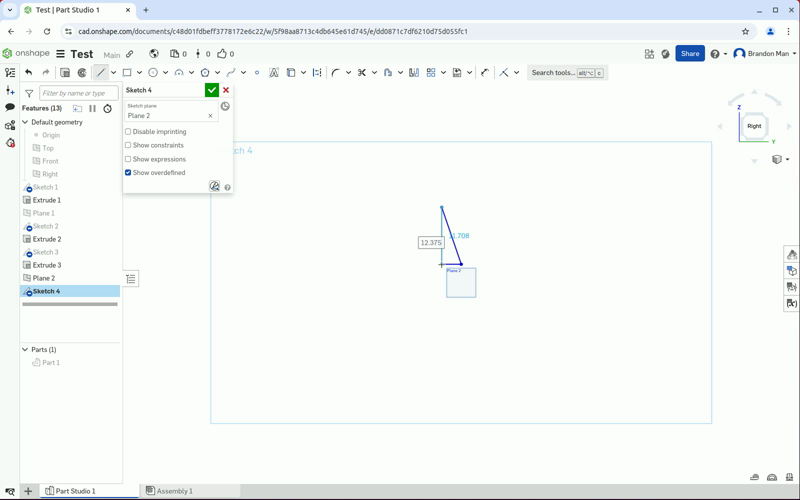
click(441, 264)
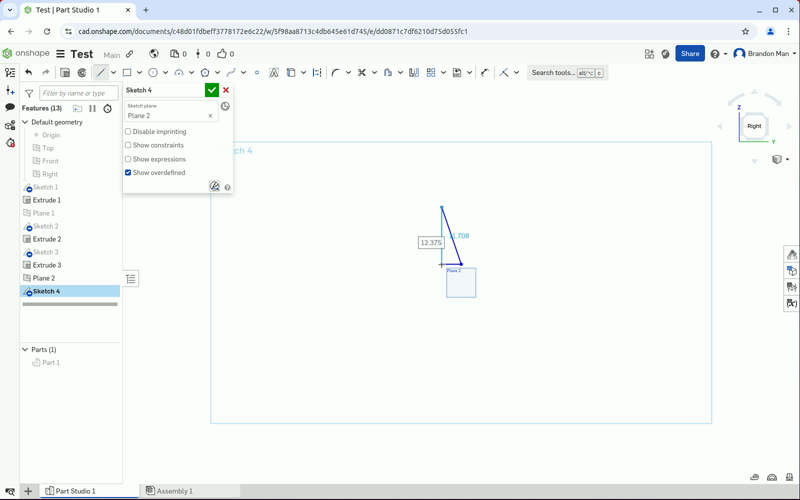
key(esc)
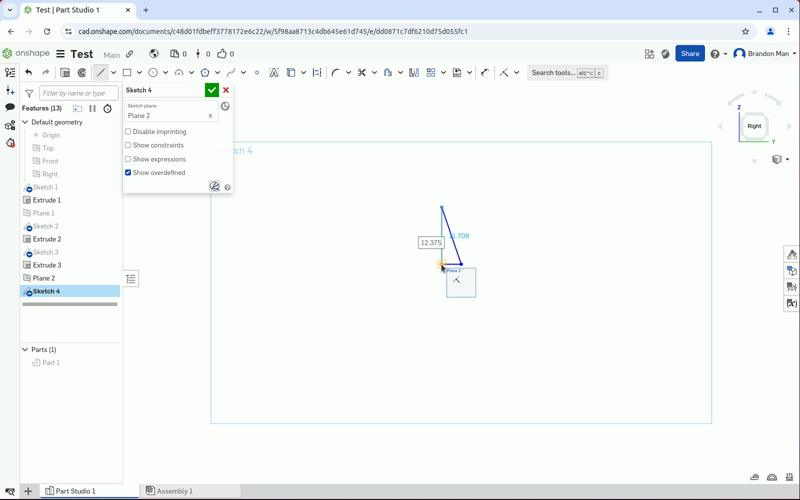
mouse_move(444, 254)
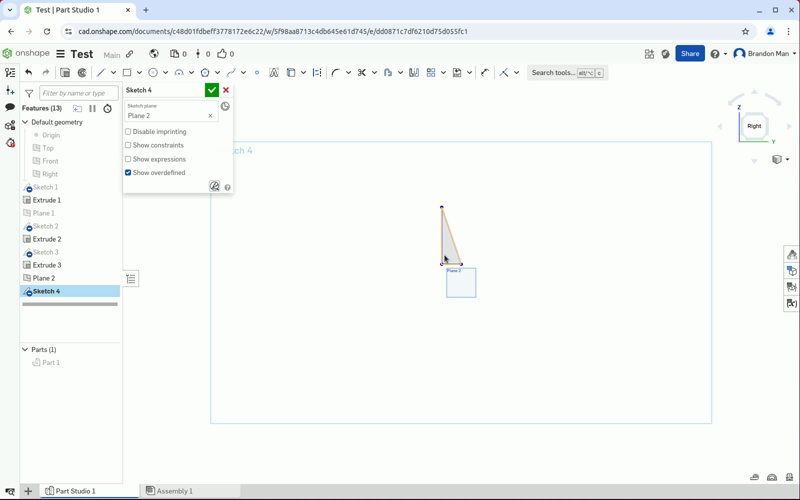
scroll(6)
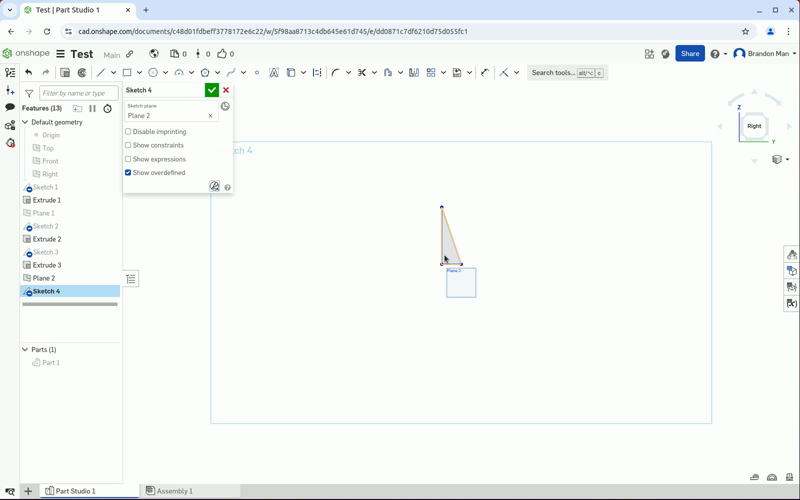
scroll(6)
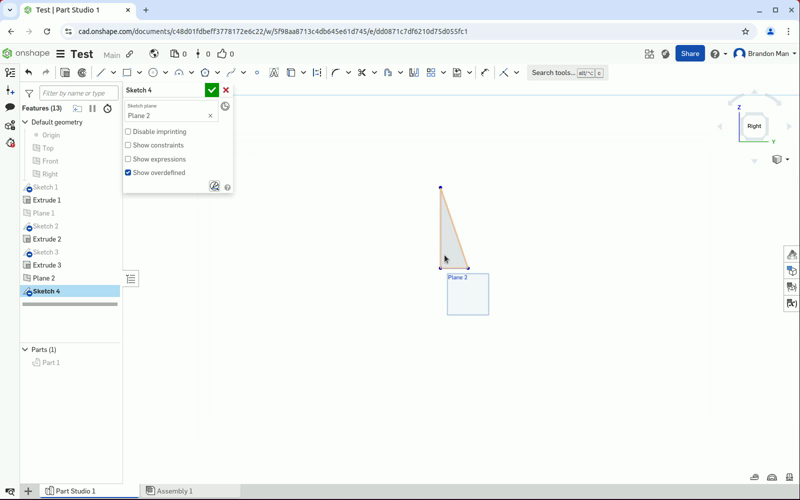
scroll(6)
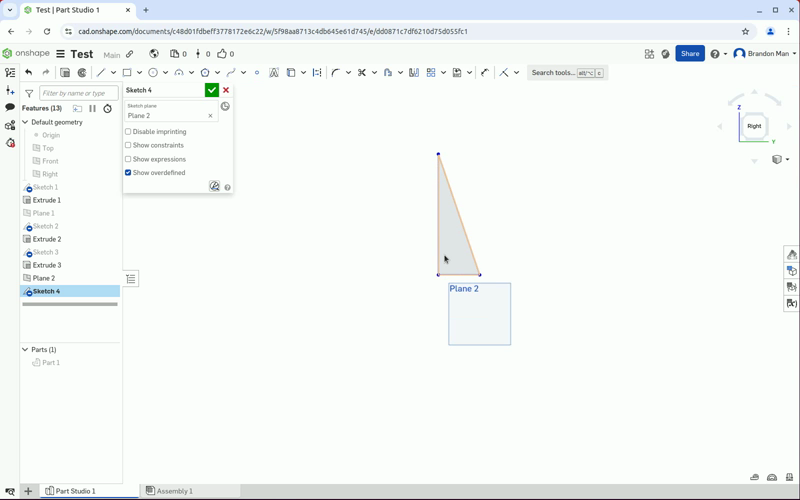
scroll(6)
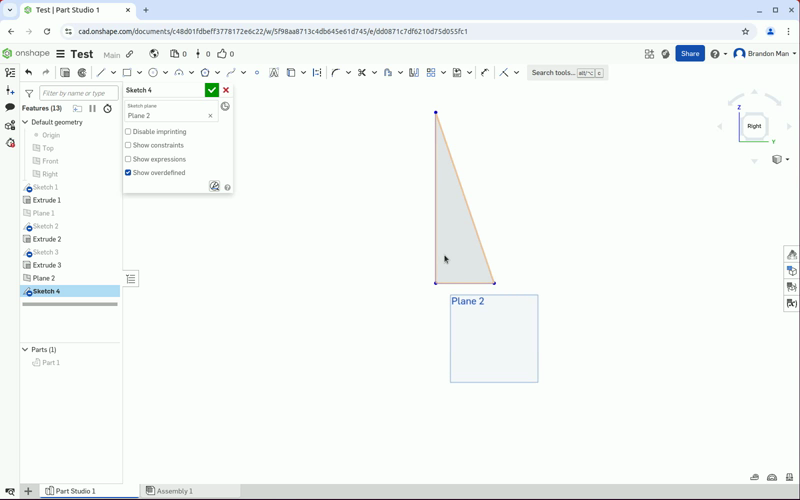
scroll(6)
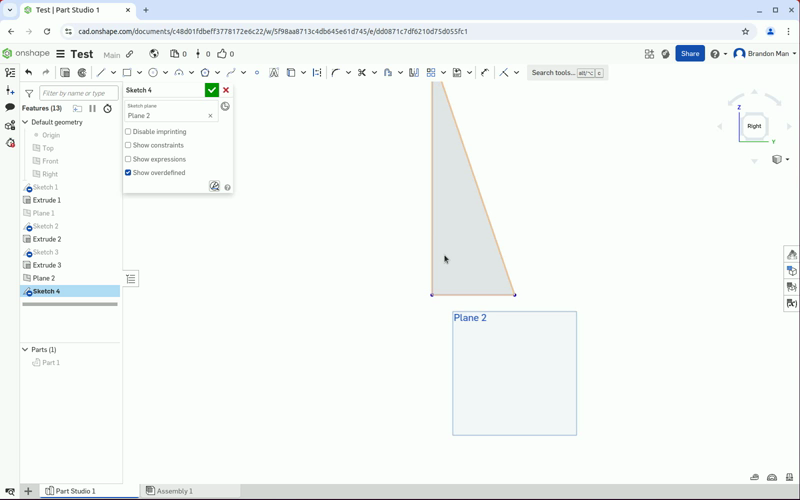
scroll(6)
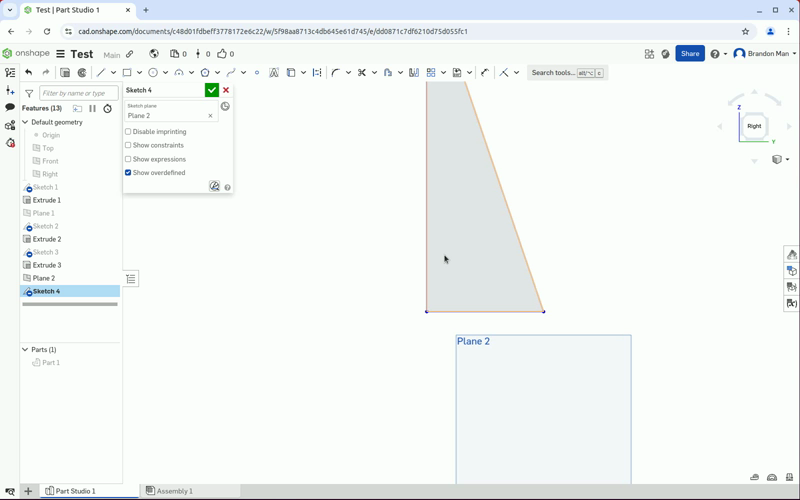
scroll(6)
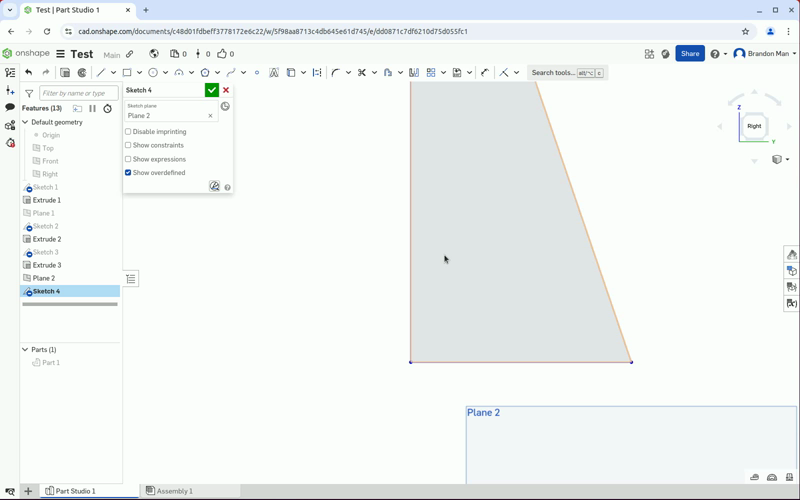
click(444, 254)
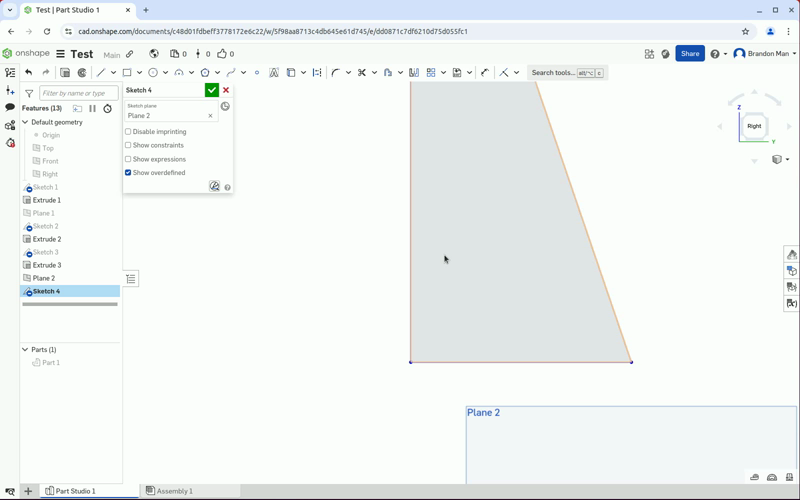
scroll(-6)
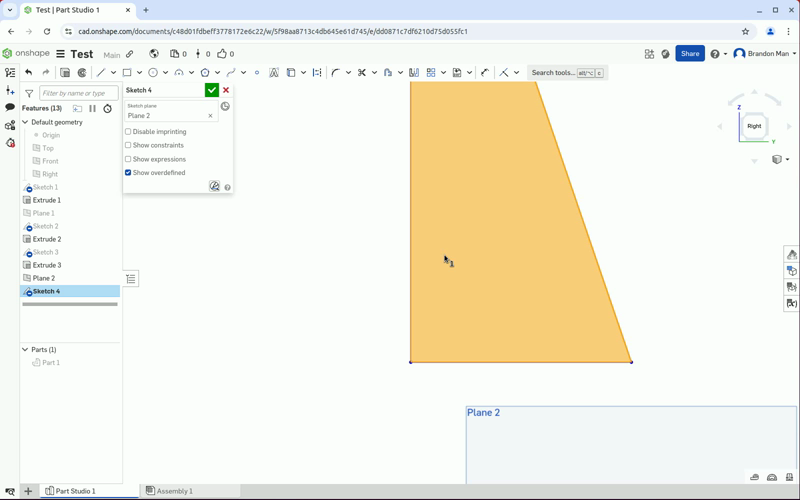
scroll(-6)
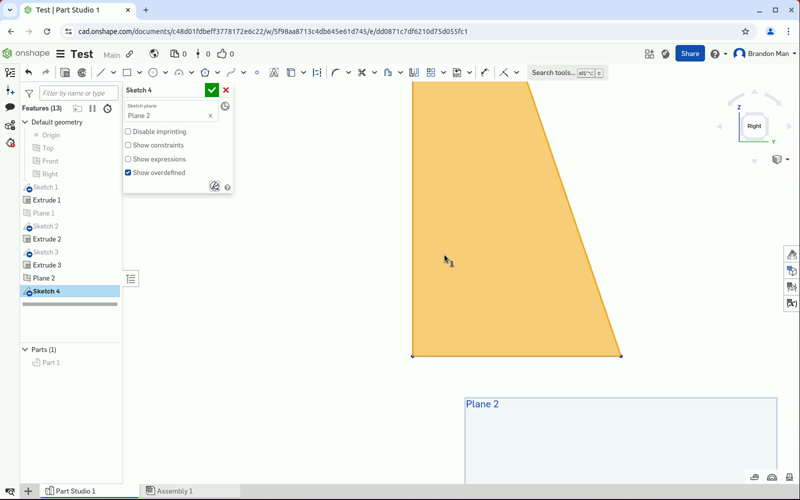
scroll(-6)
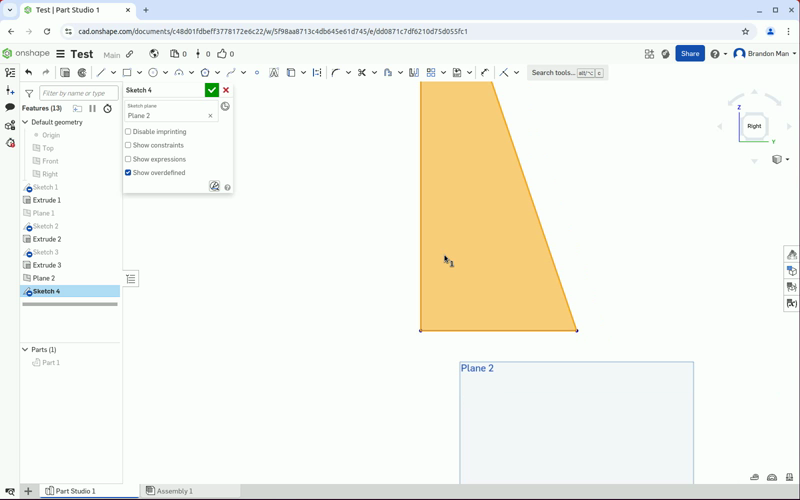
scroll(-6)
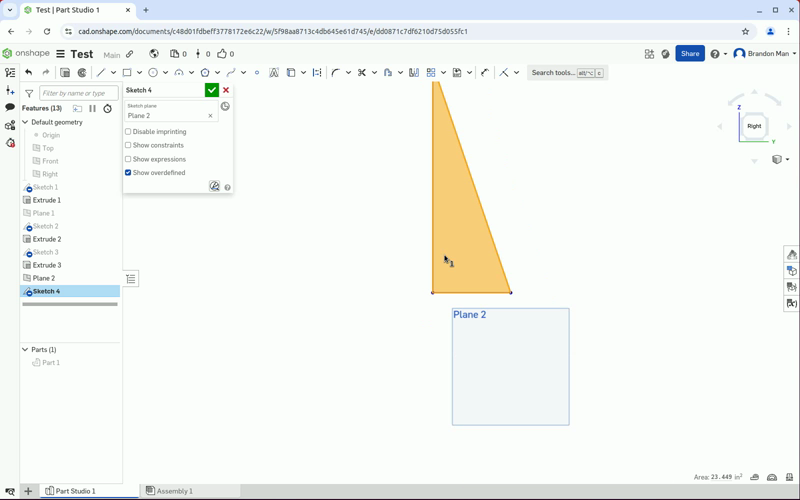
scroll(-6)
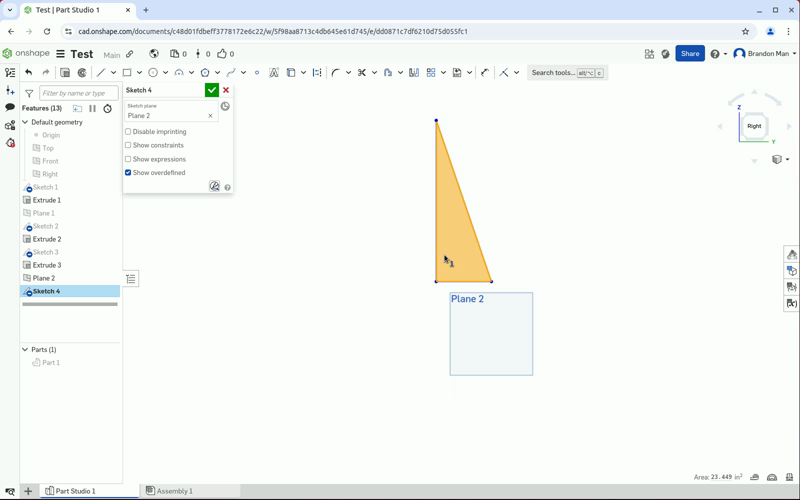
scroll(-6)
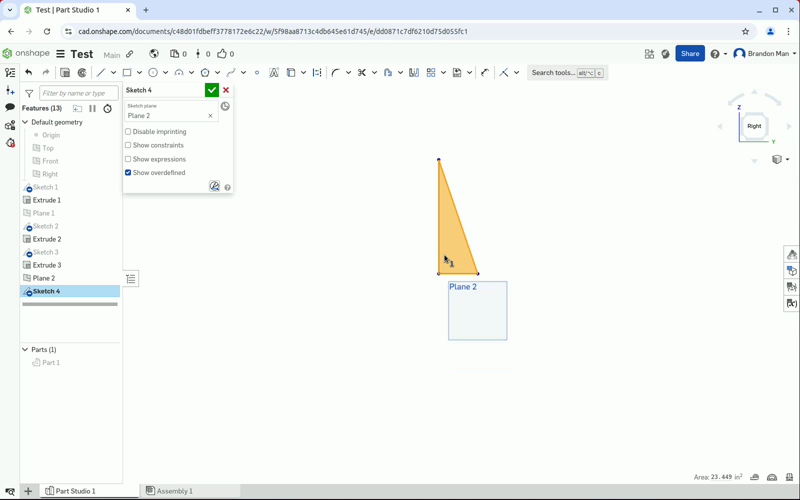
scroll(-6)
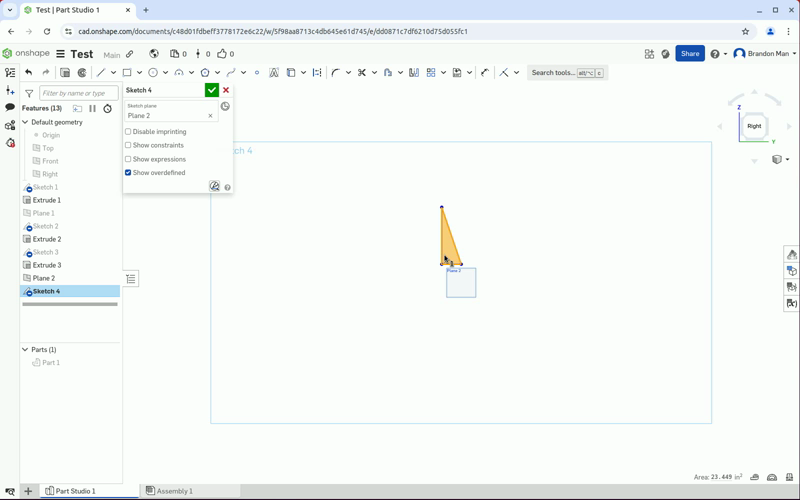
mouse_move(73, 352)
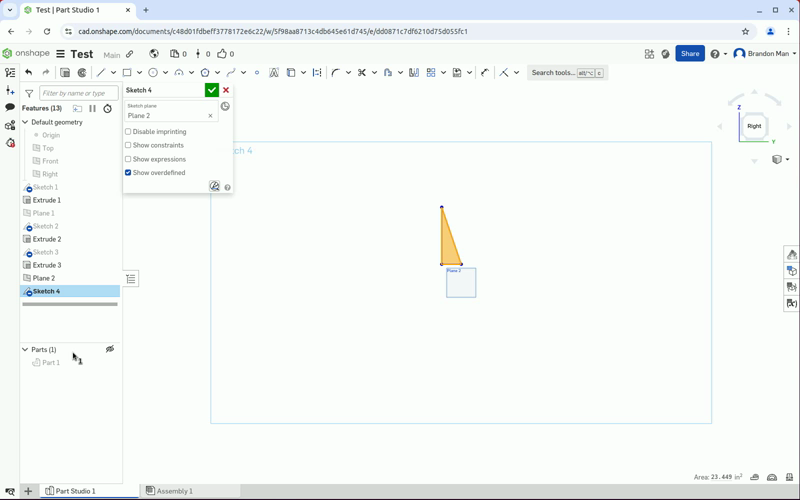
key(shift+y)
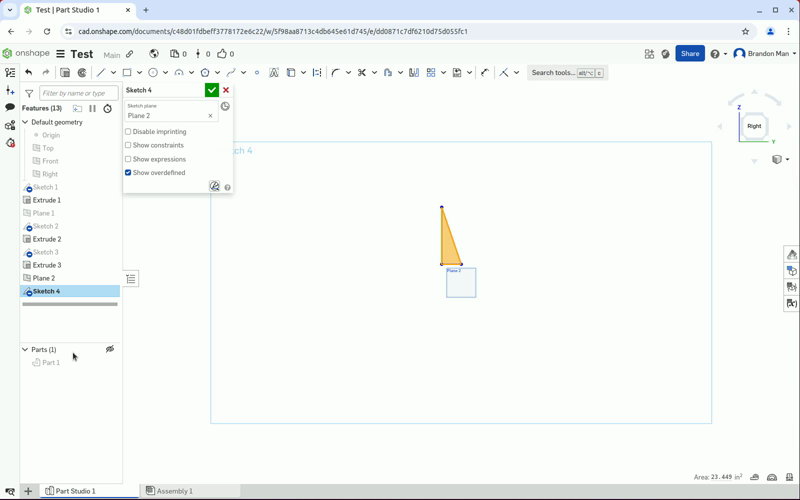
key(shift+e)
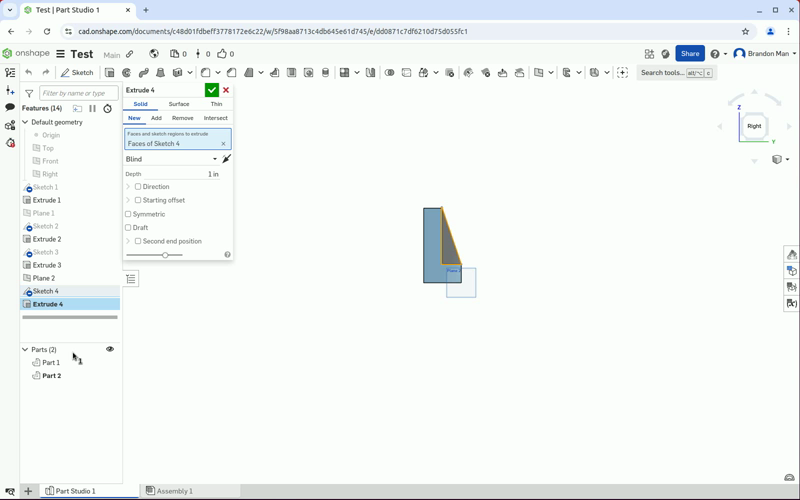
mouse_move(143, 106)
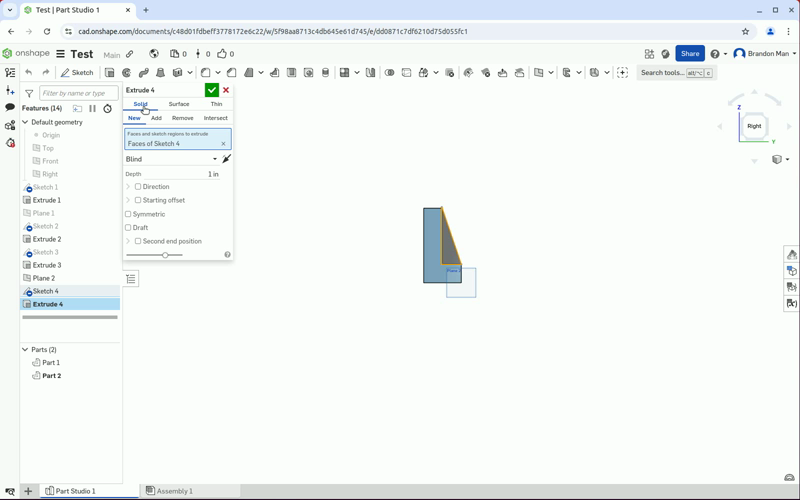
click(143, 106)
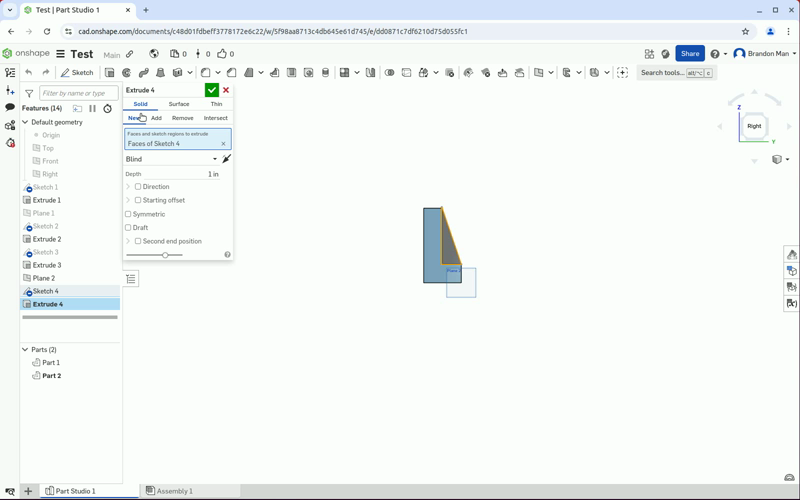
mouse_move(137, 120)
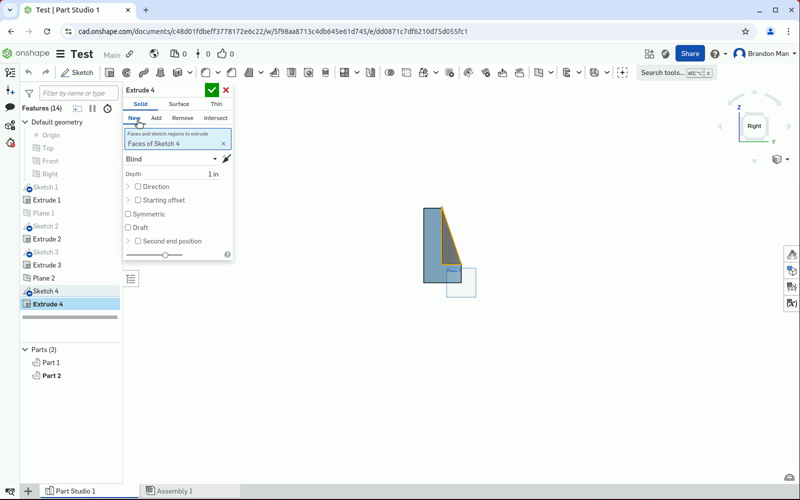
click(137, 120)
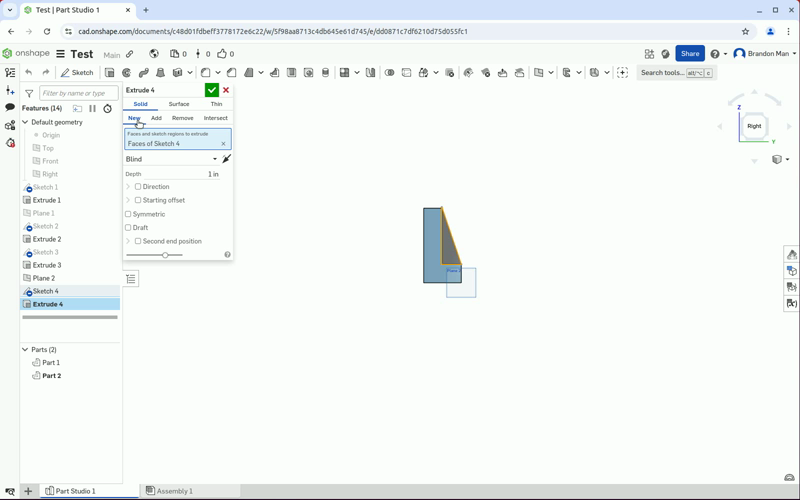
key(tab, 4)
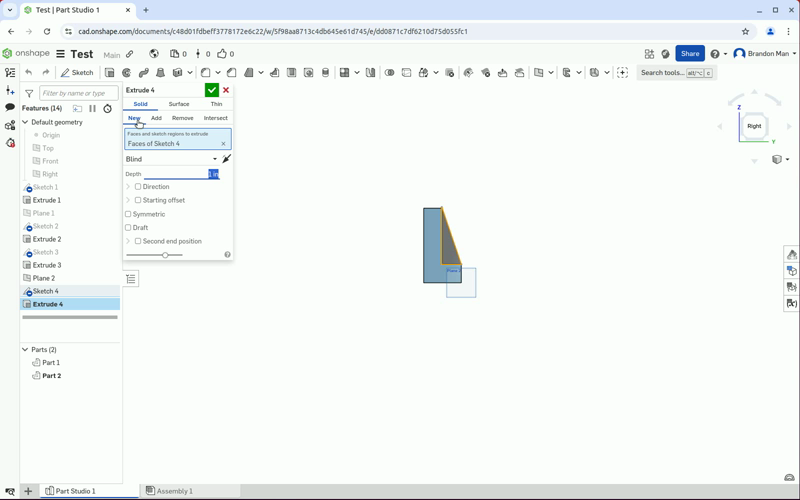
text(-23.108)
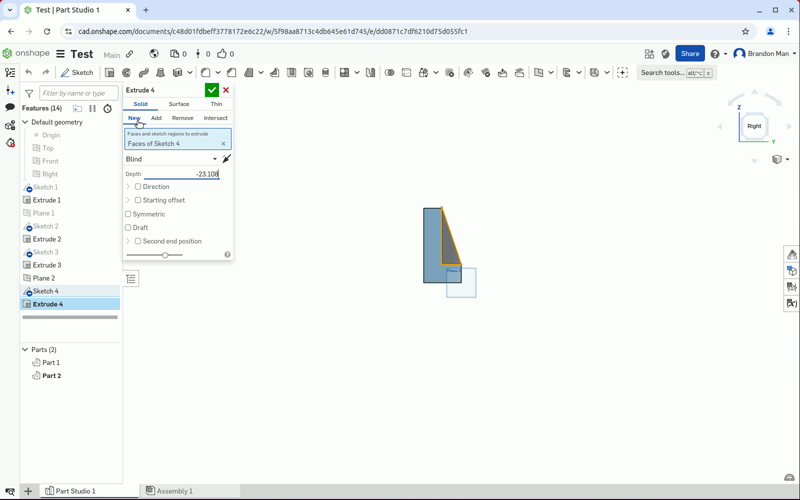
key(enter)
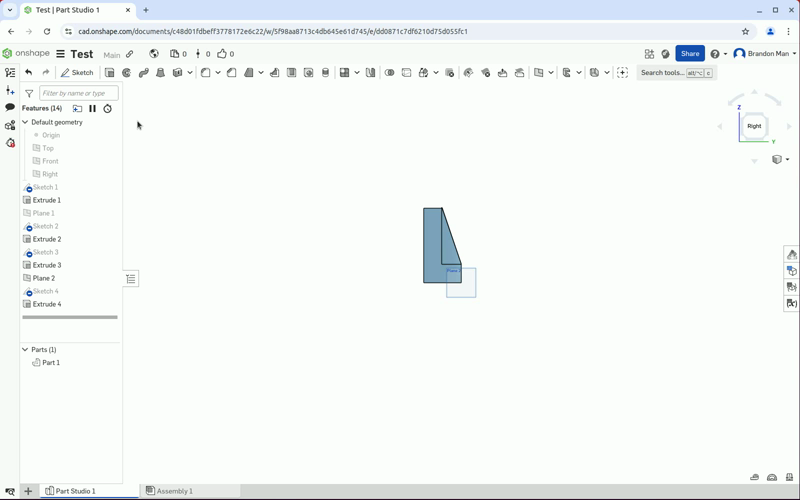
key(shift+h)
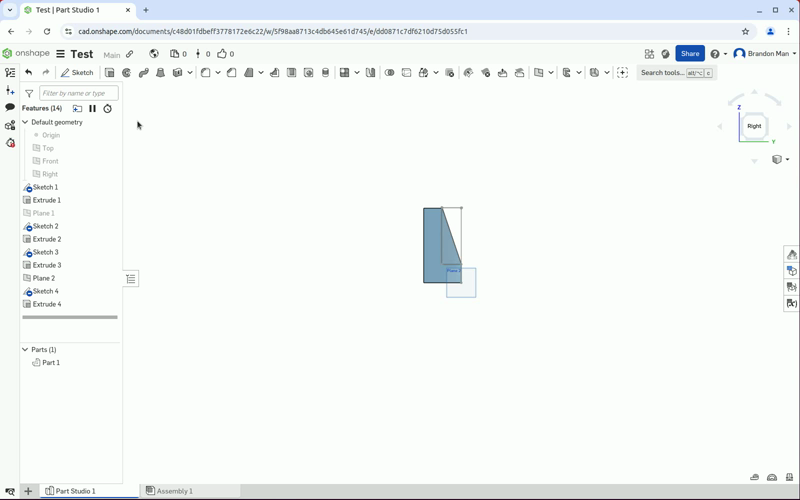
key(shift+h)
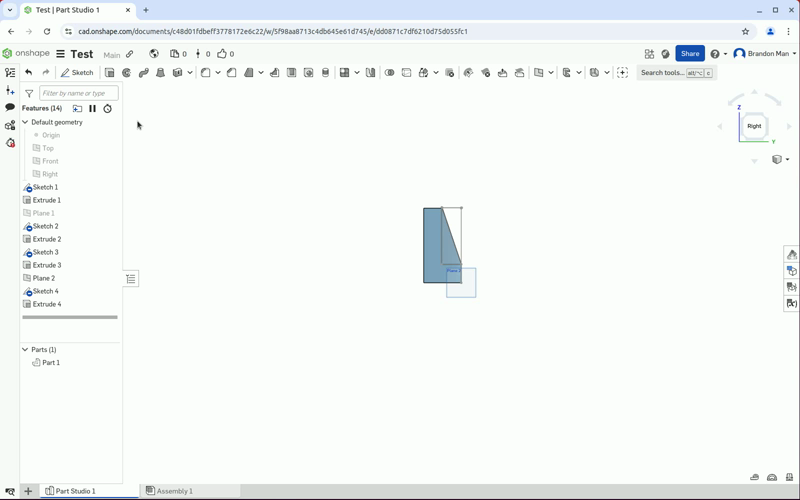
key(shift+7)
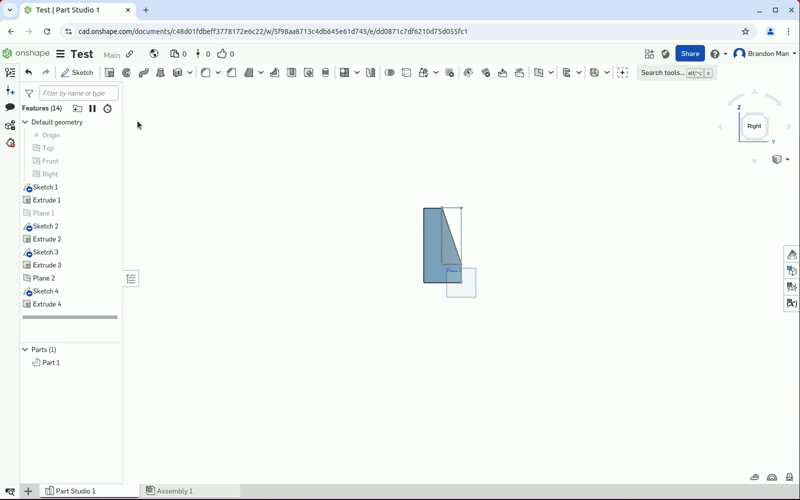
key(right, 2)
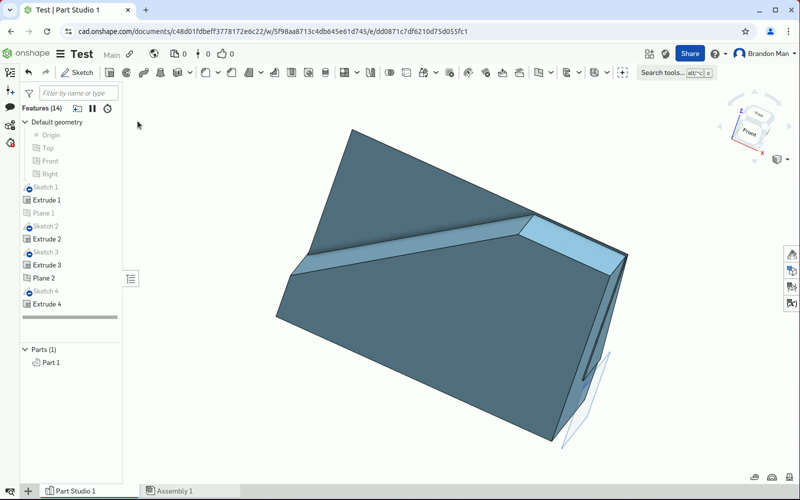
key(down, 2)
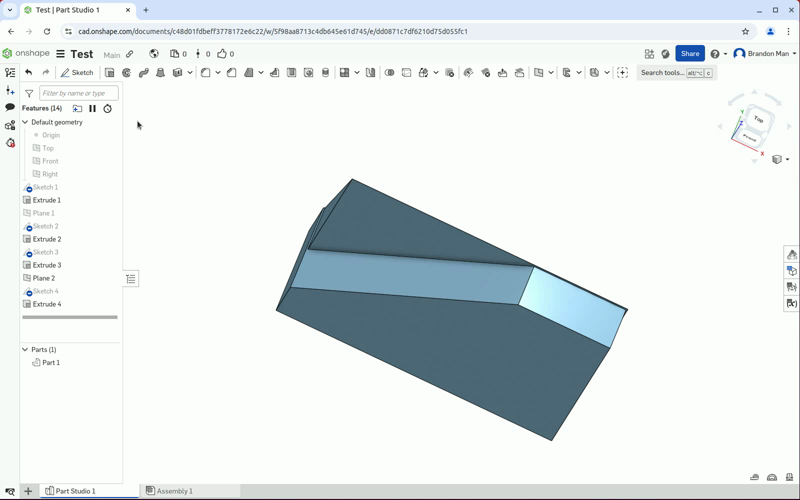
key(up, 2)
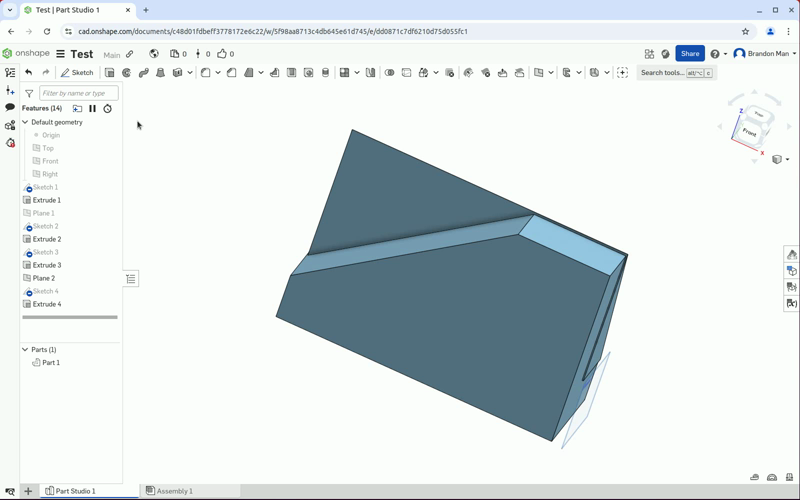
key(left, 2)
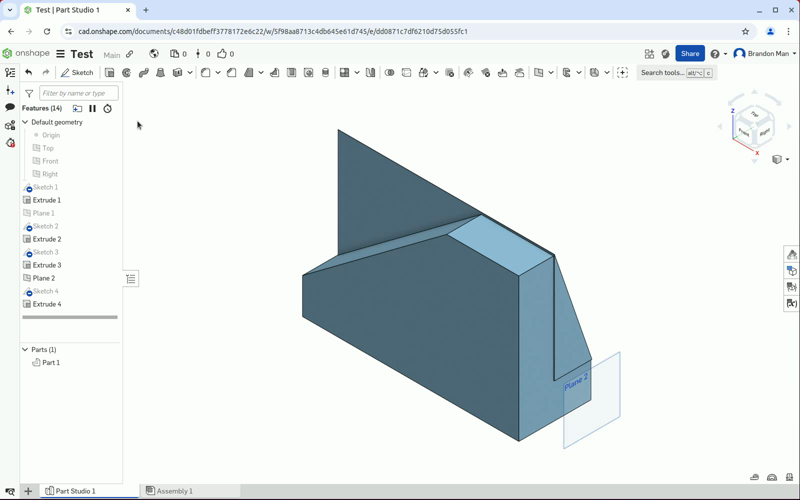
mouse_move(73, 189)
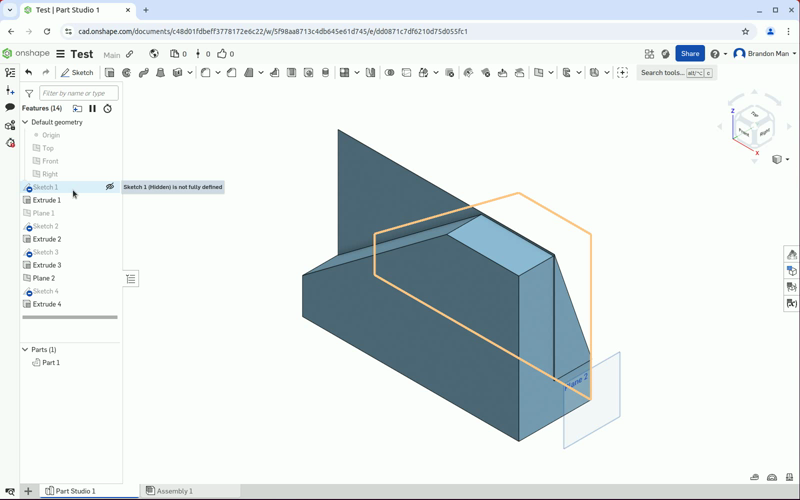
click(73, 189)